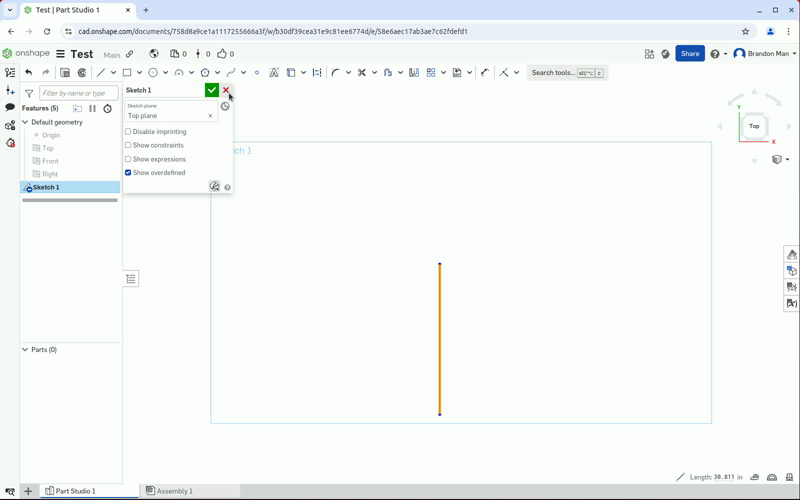
key(shift+h)
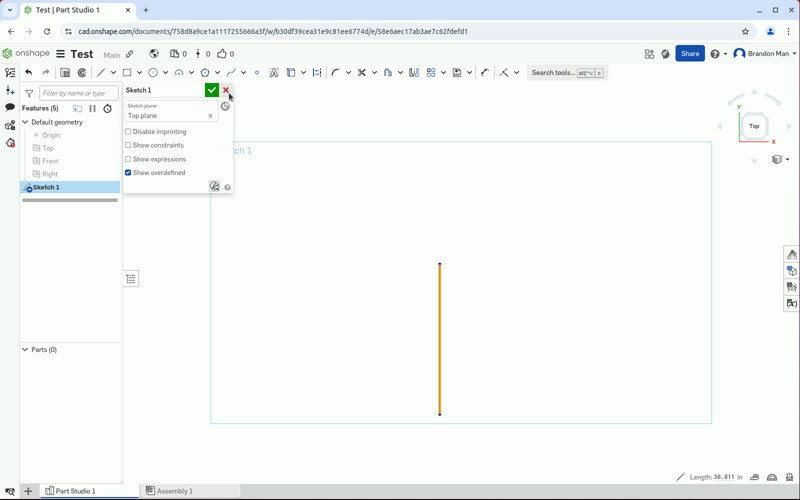
key(shift+s)
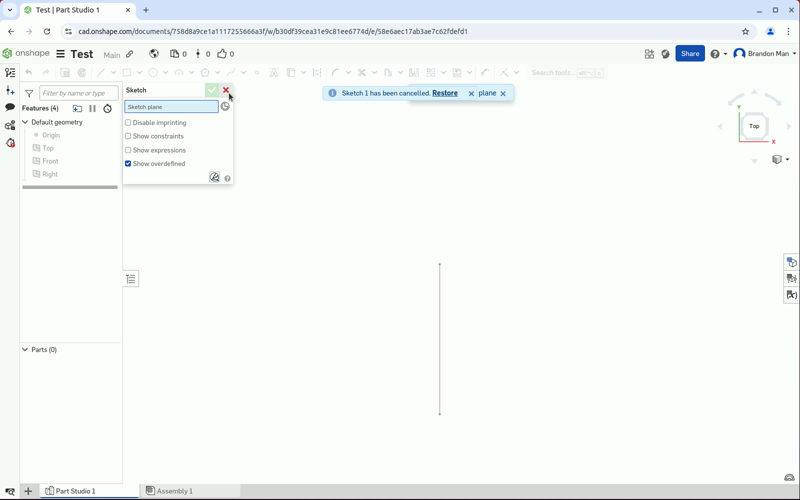
mouse_move(73, 150)
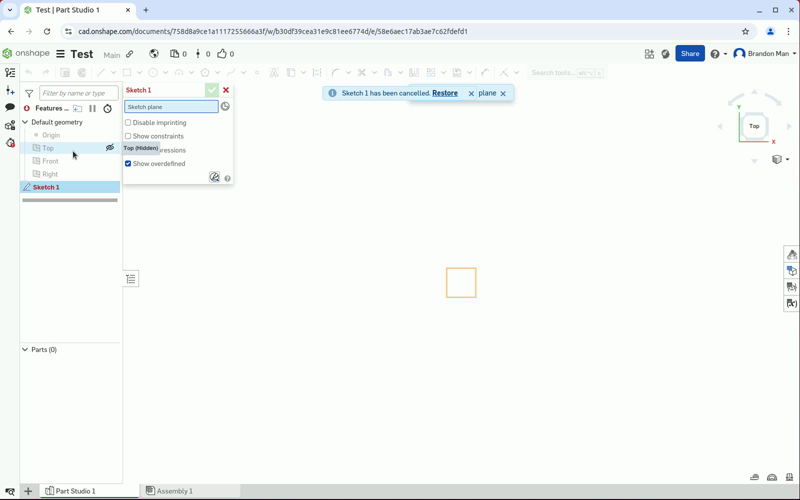
click(73, 150)
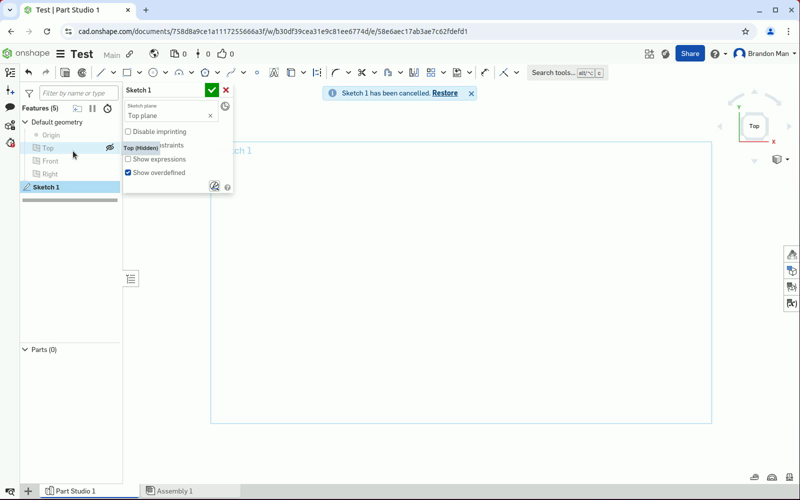
mouse_move(73, 352)
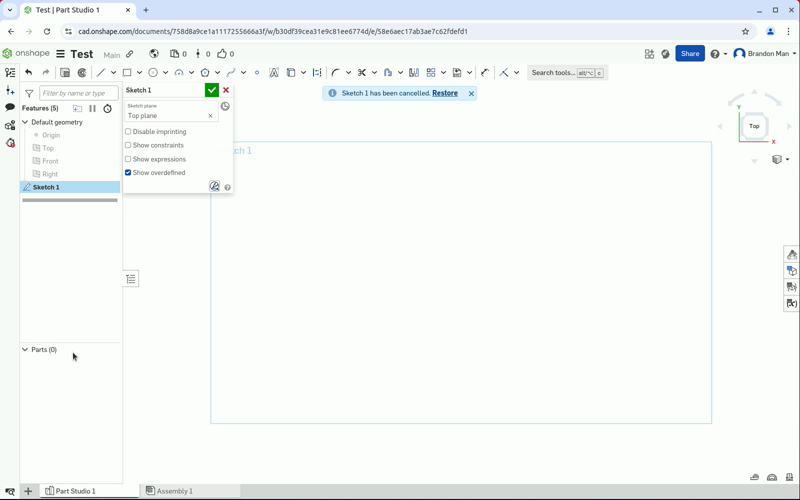
key(y)
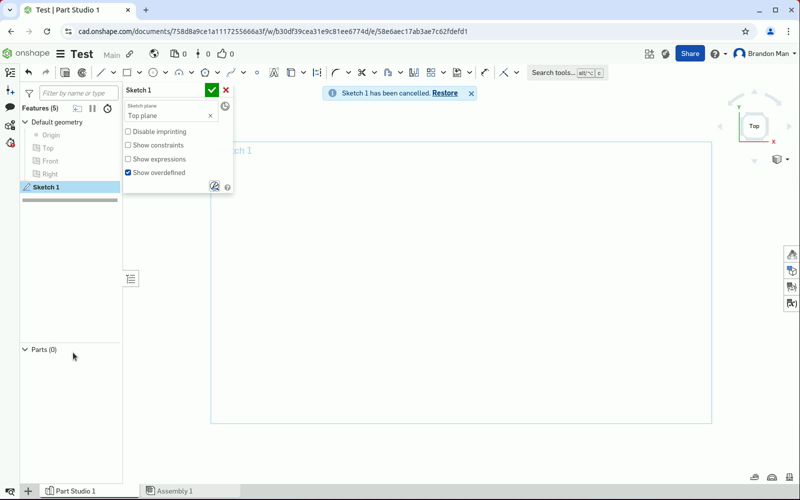
key(c)
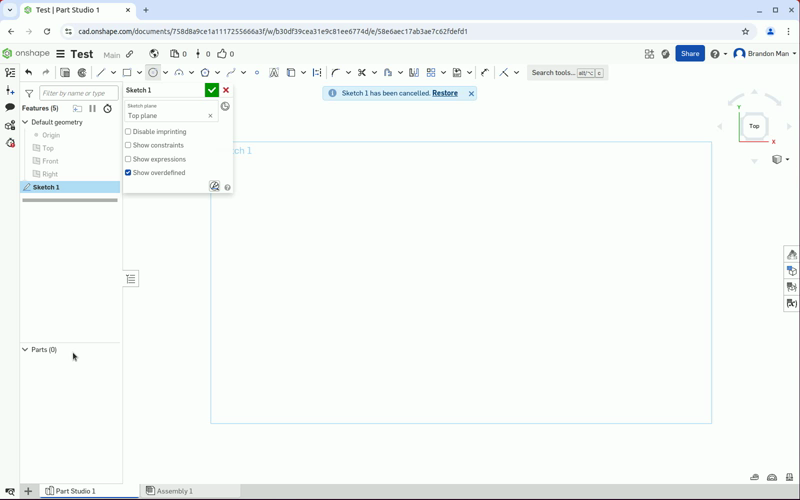
key_down(shift)
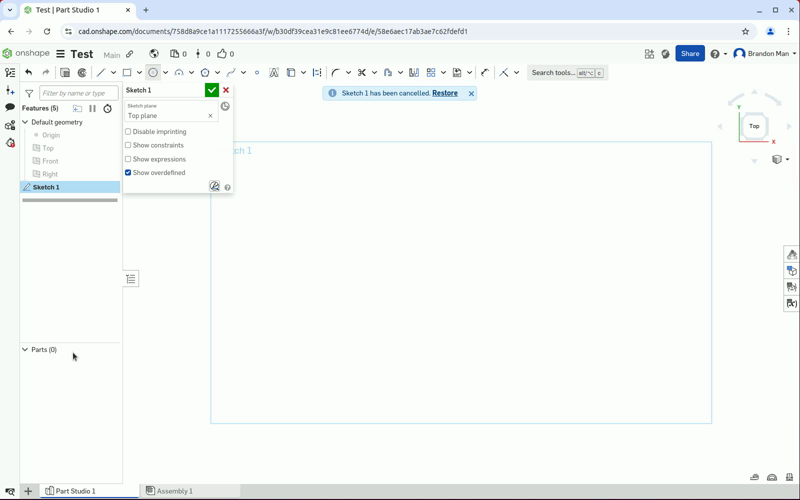
mouse_move(461, 282)
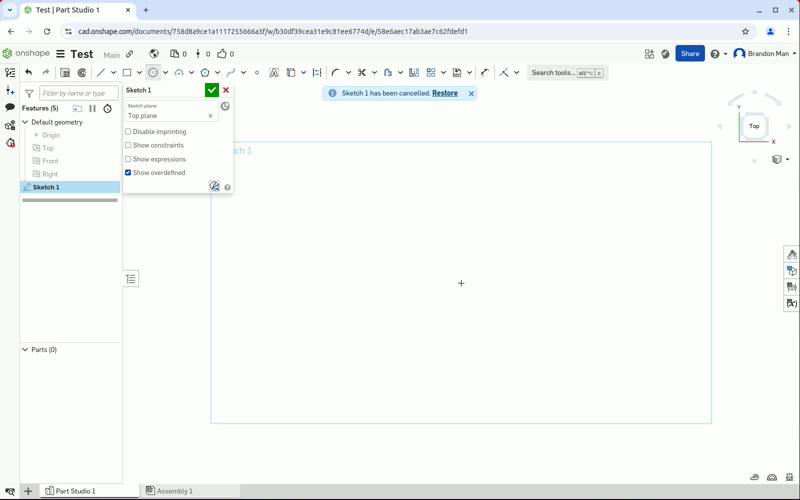
click(461, 282)
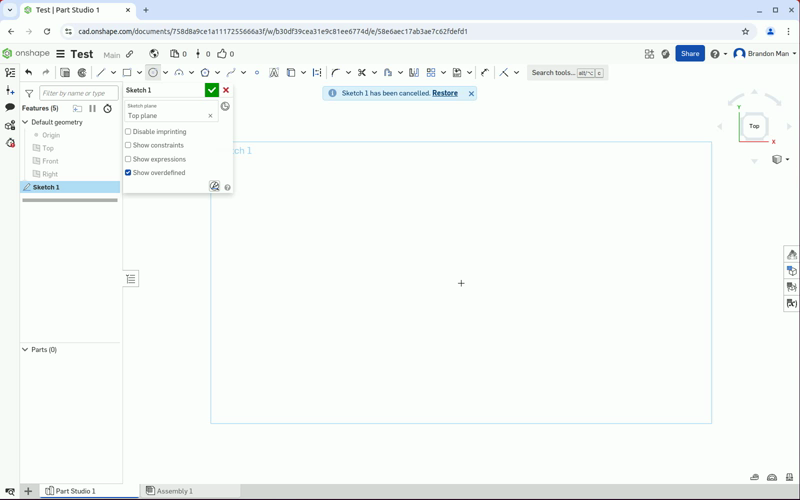
key_up(shift)
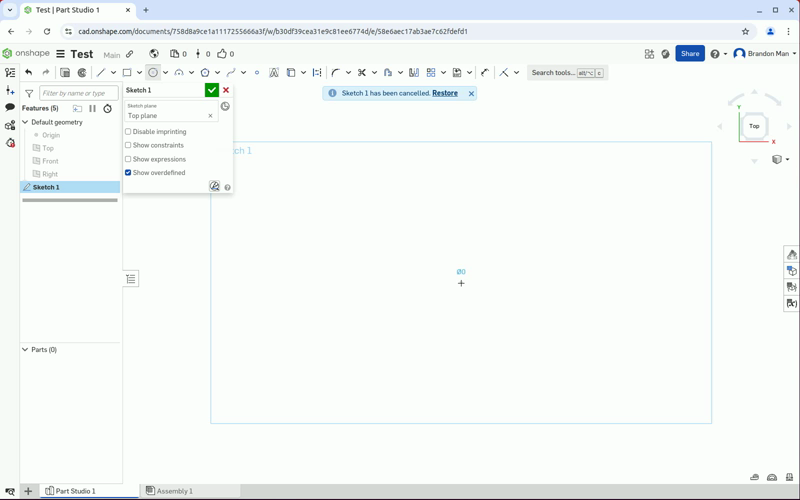
mouse_move(574, 282)
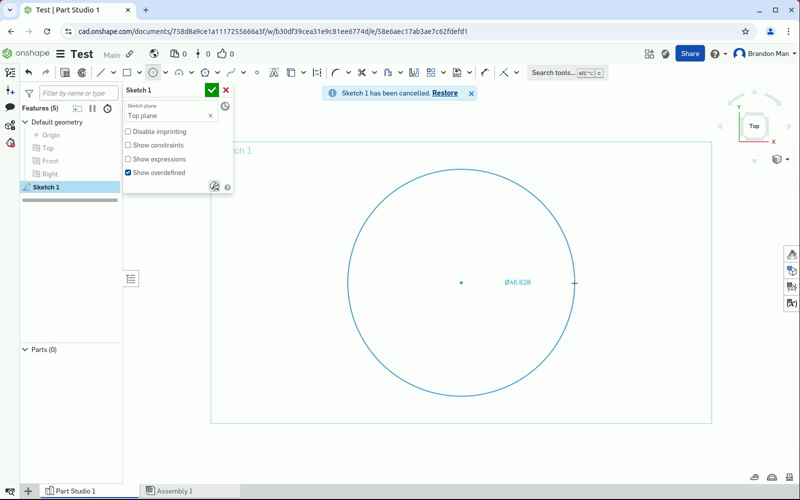
click(574, 282)
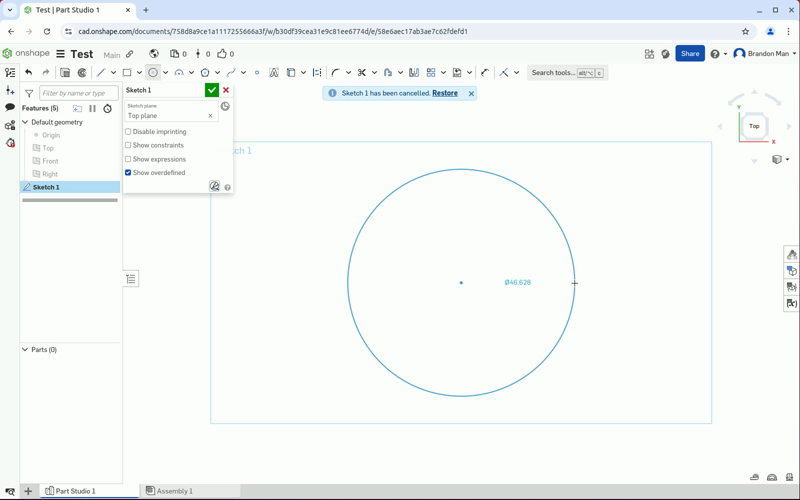
key(esc)
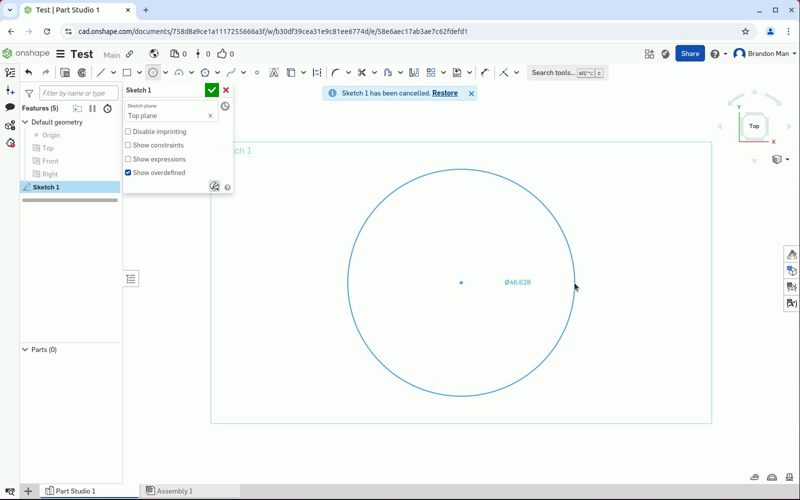
key(c)
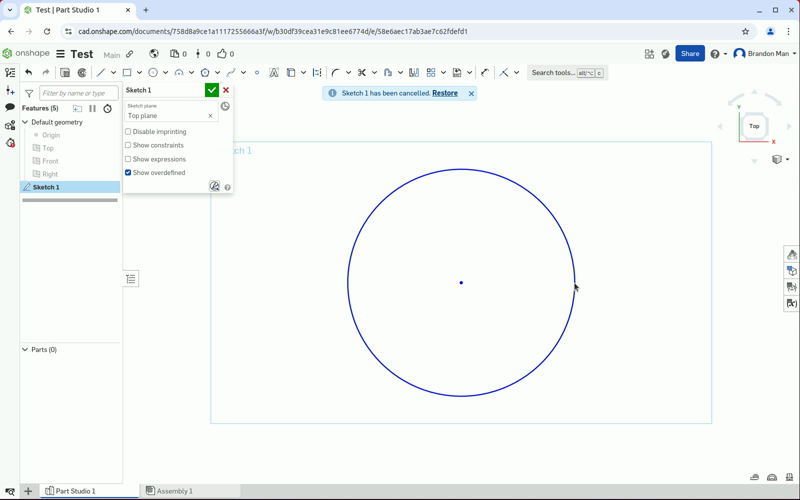
key_down(shift)
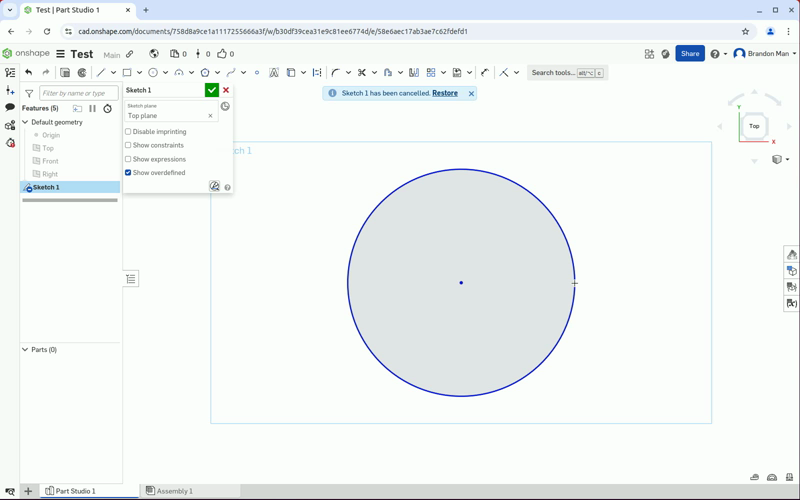
mouse_move(461, 282)
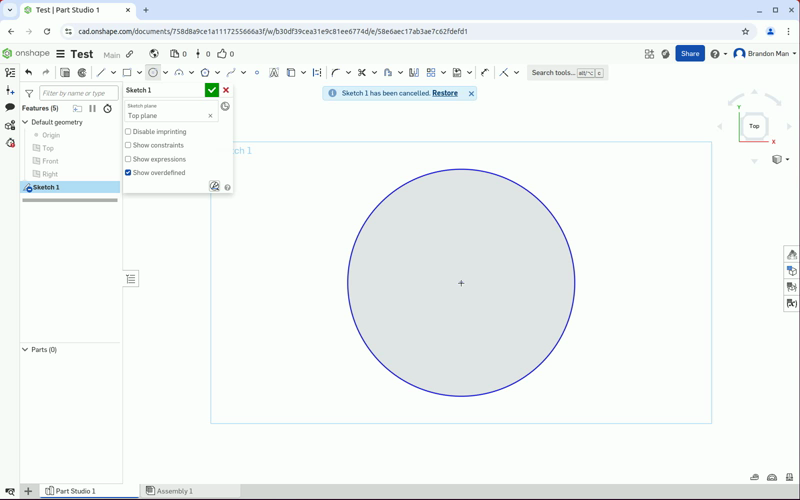
click(461, 282)
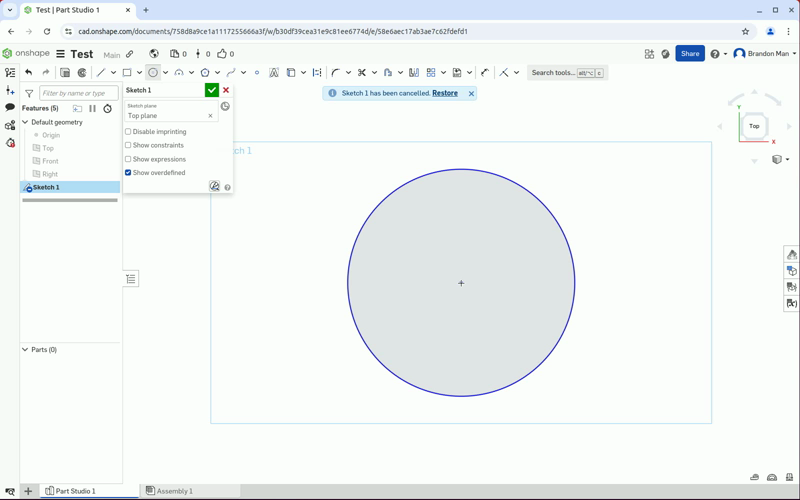
key_up(shift)
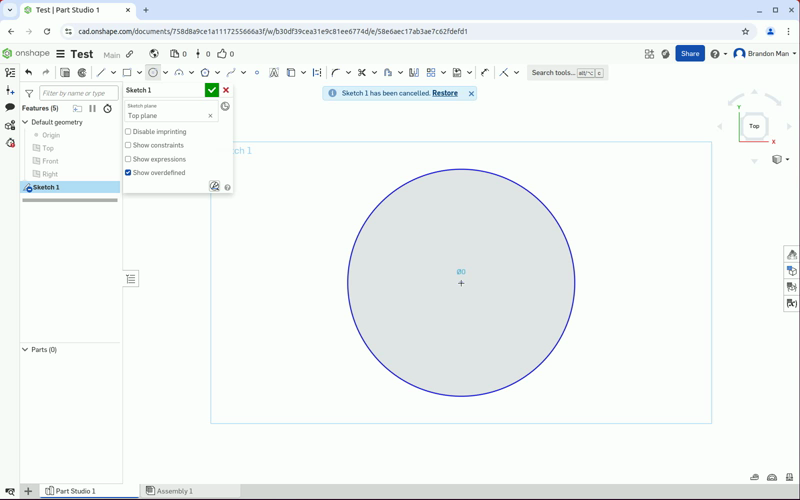
mouse_move(529, 282)
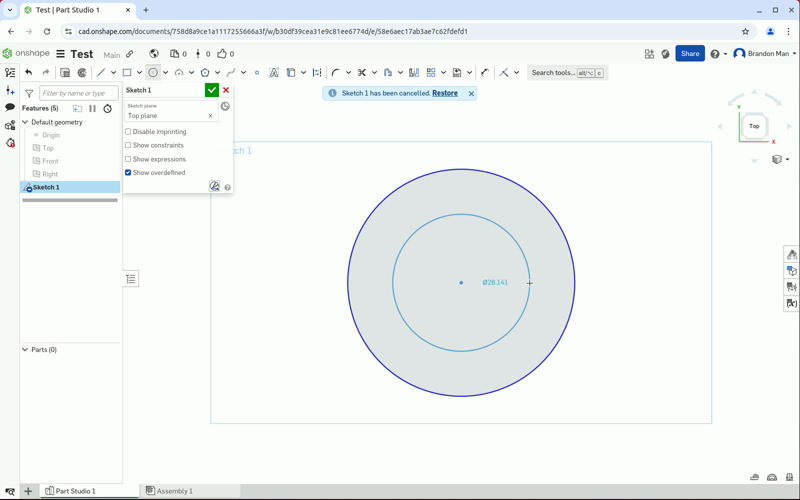
click(529, 282)
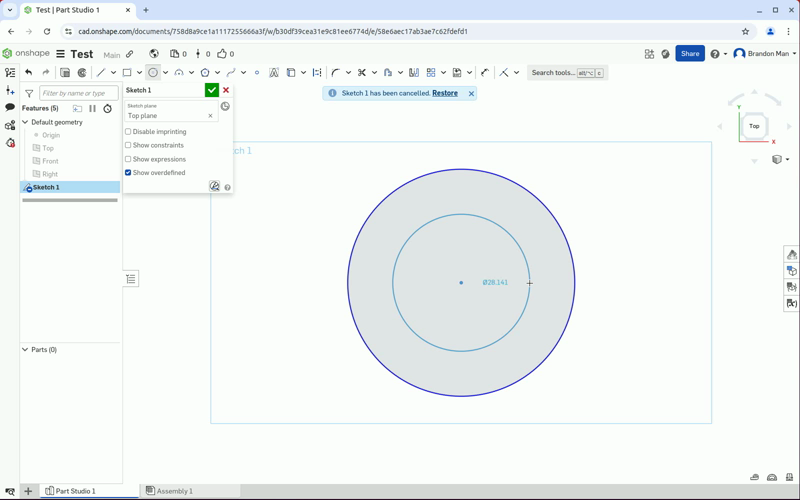
key(esc)
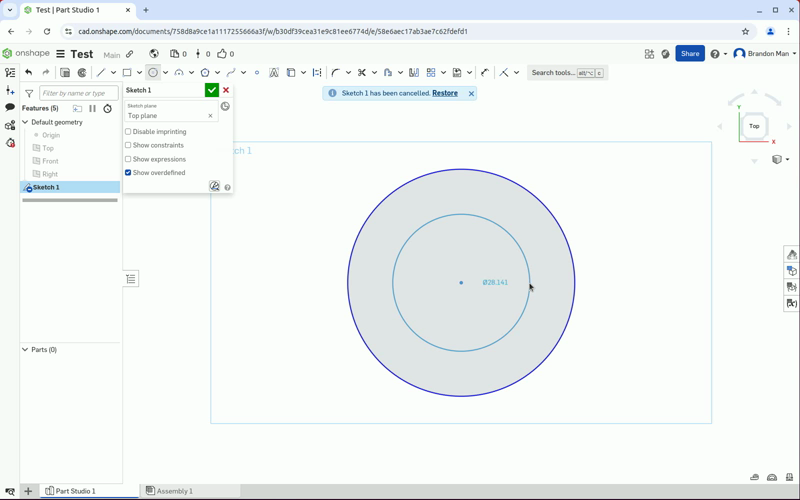
mouse_move(445, 376)
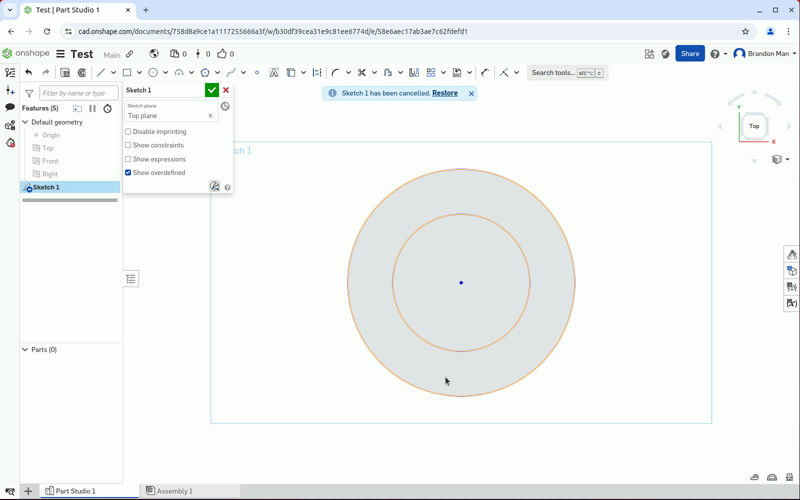
click(445, 376)
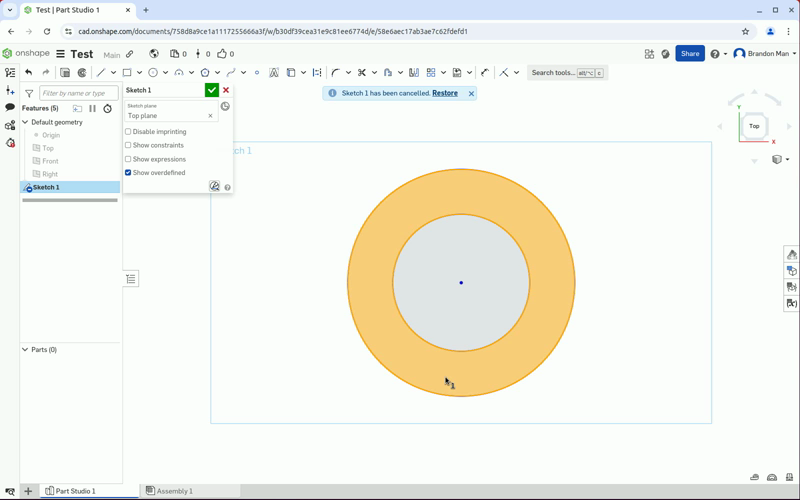
mouse_move(73, 352)
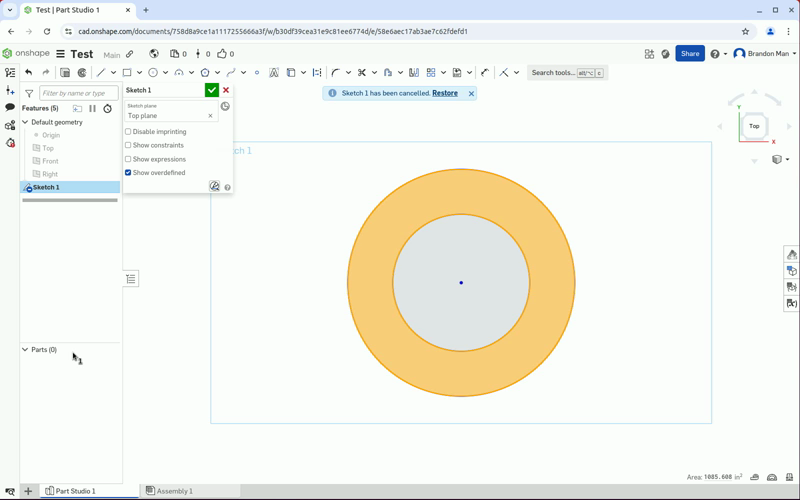
key(shift+y)
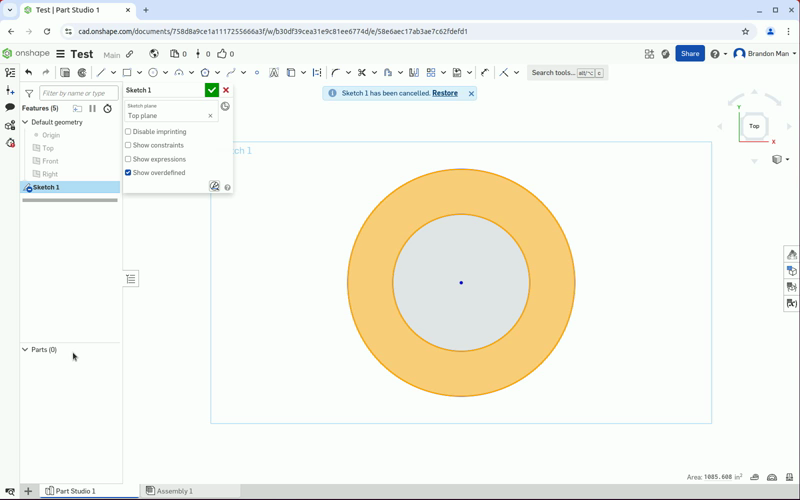
key(shift+e)
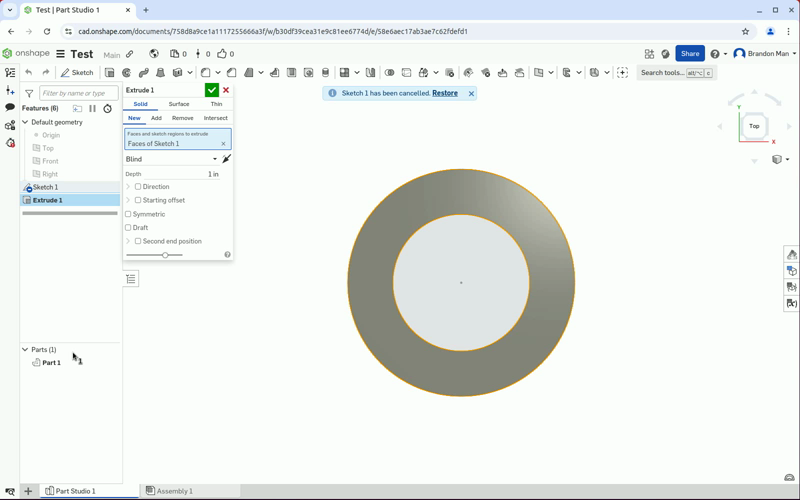
mouse_move(143, 106)
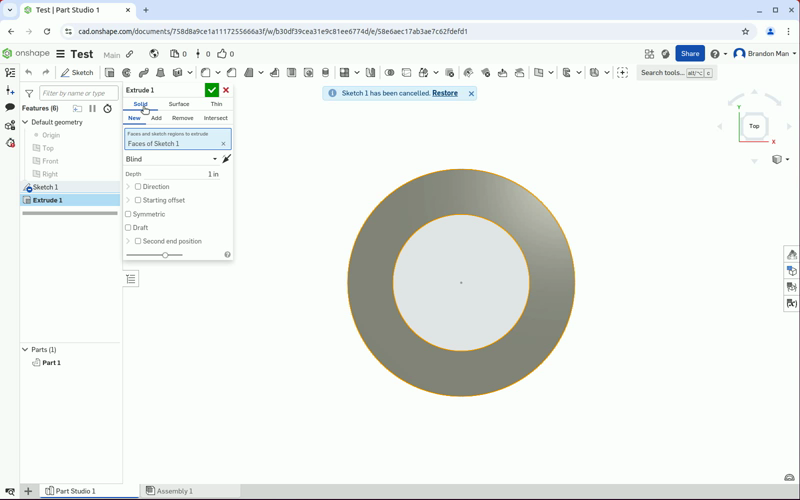
click(143, 106)
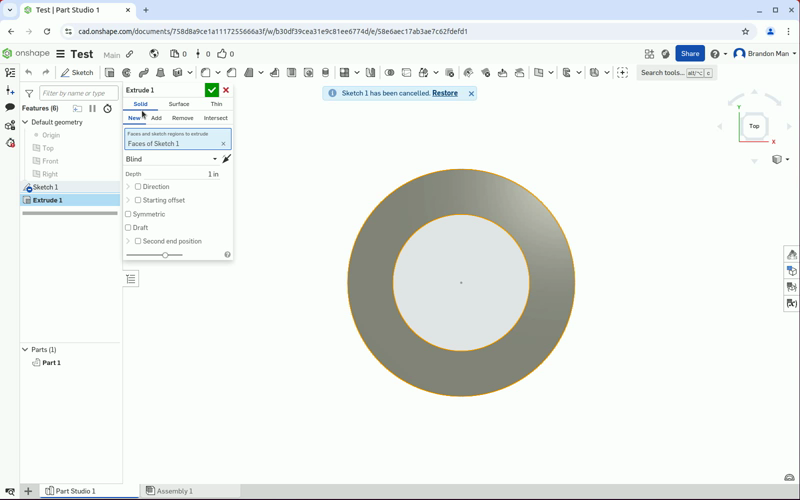
mouse_move(137, 120)
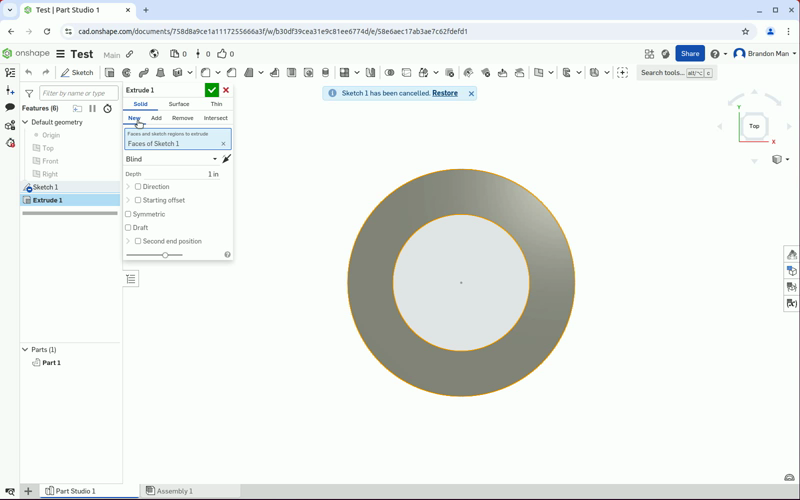
click(137, 120)
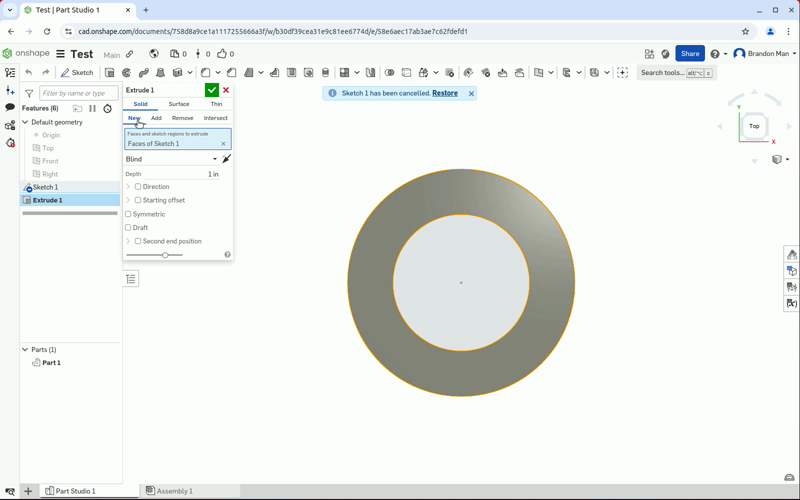
key(tab, 4)
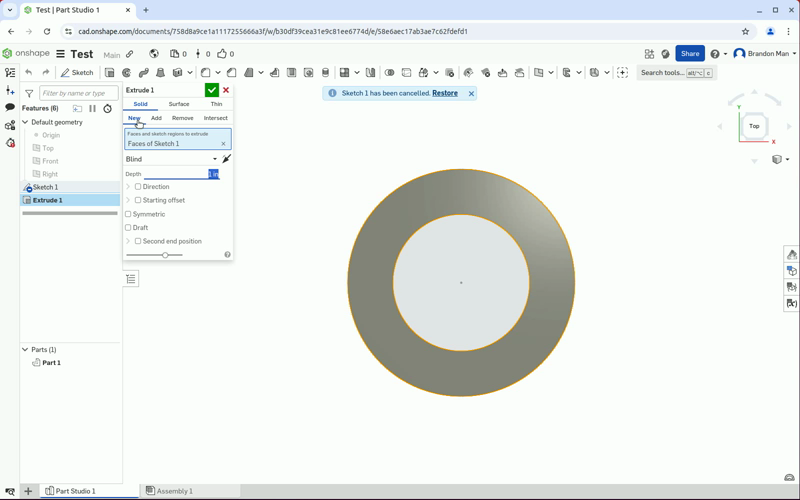
text(1.685)
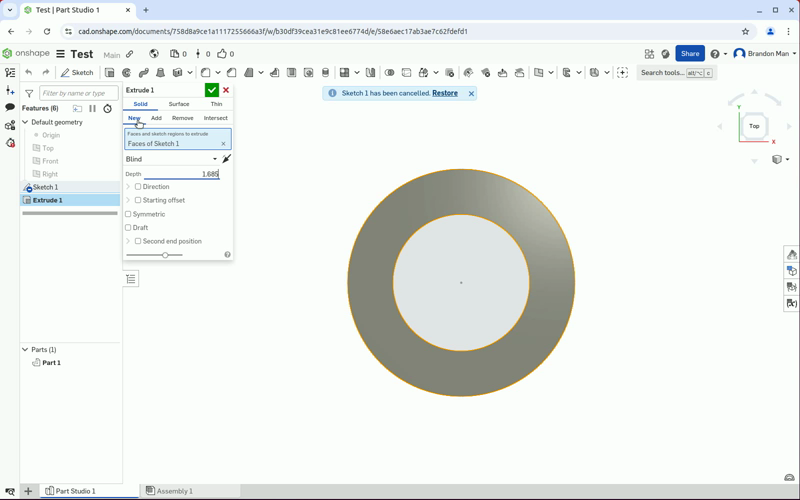
key(enter)
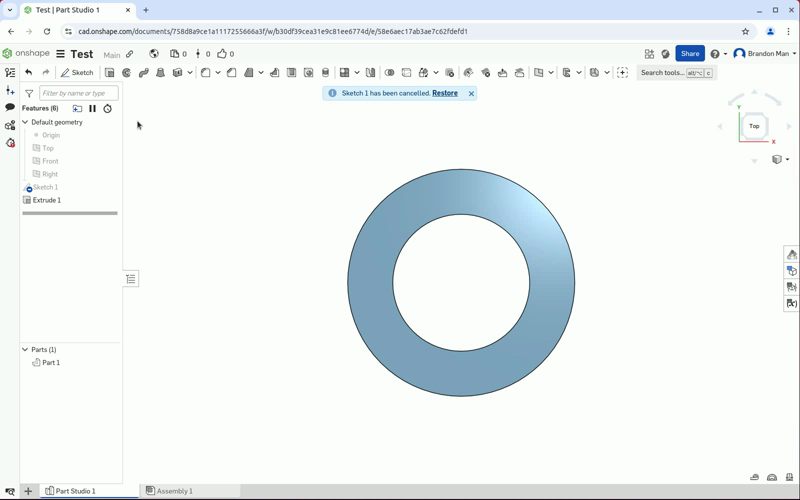
key(shift+h)
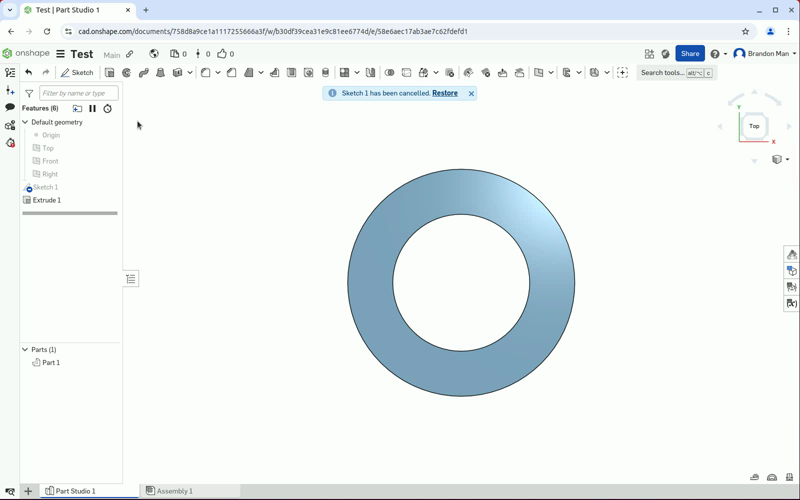
key(shift+h)
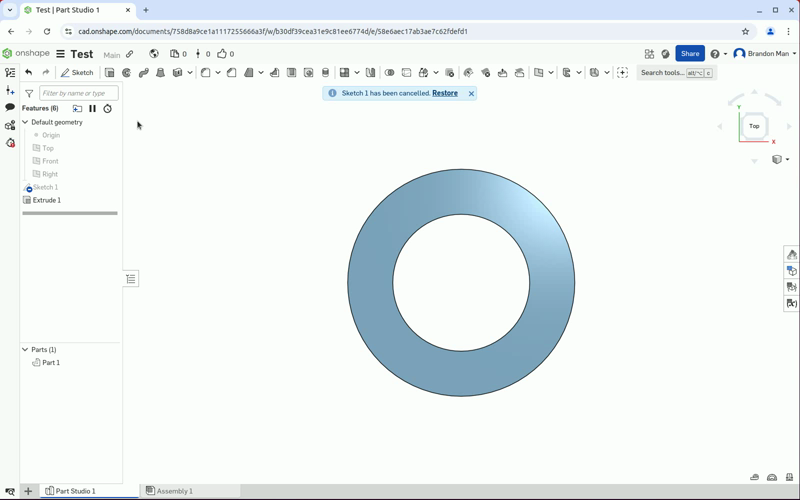
mouse_move(73, 189)
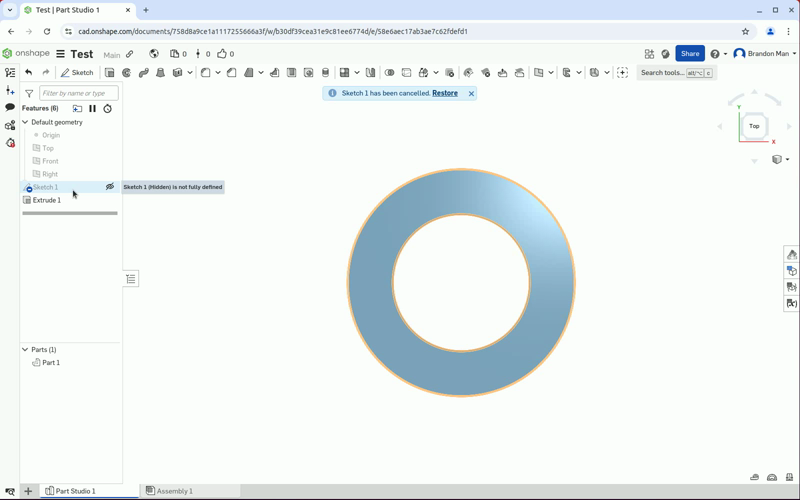
click(73, 189)
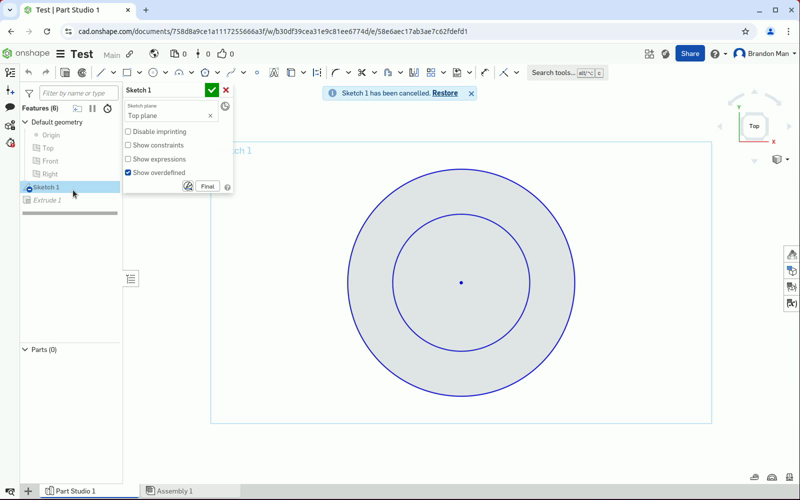
mouse_move(229, 92)
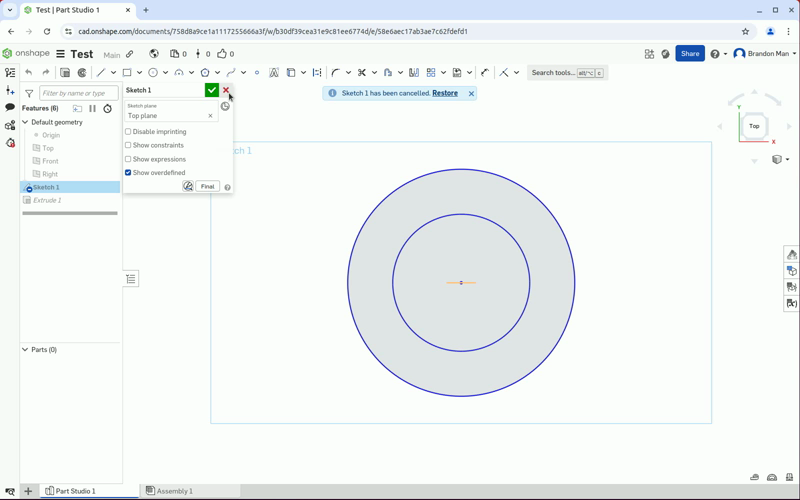
click(229, 92)
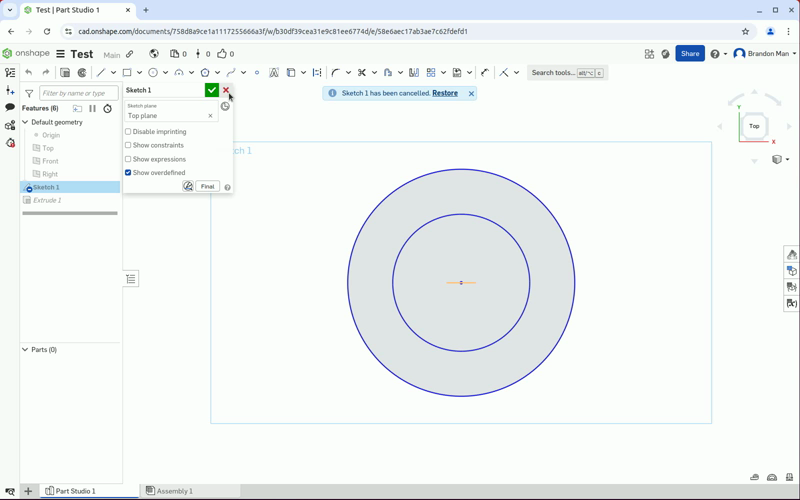
key(shift+s)
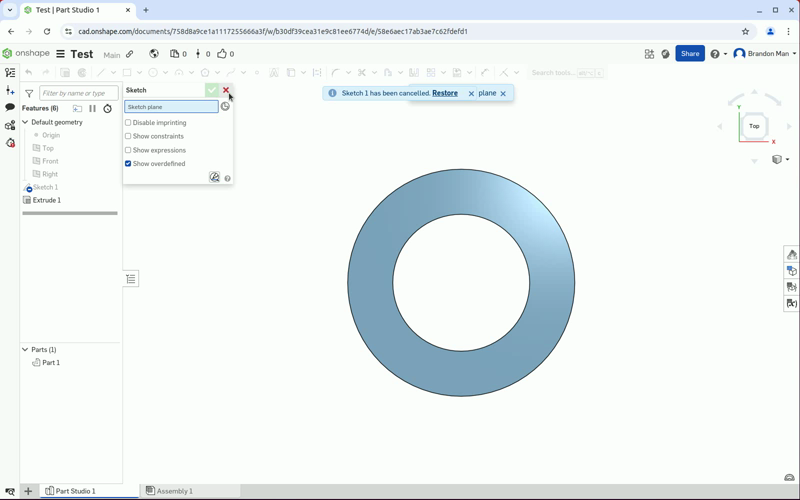
mouse_move(73, 150)
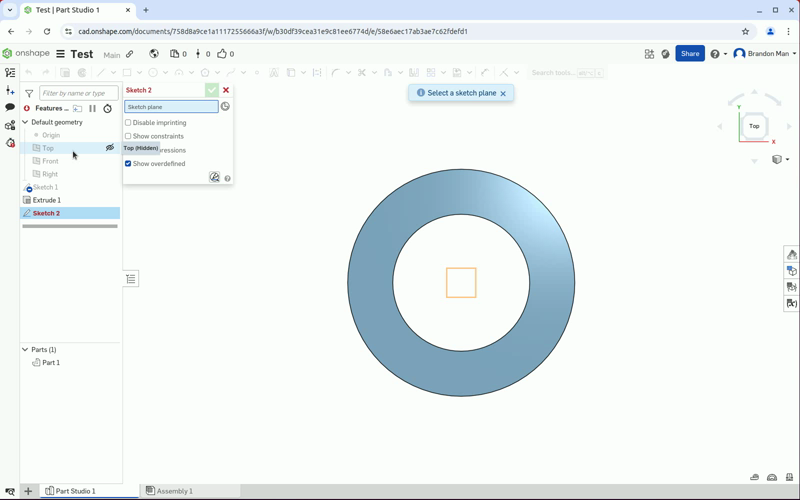
click(73, 150)
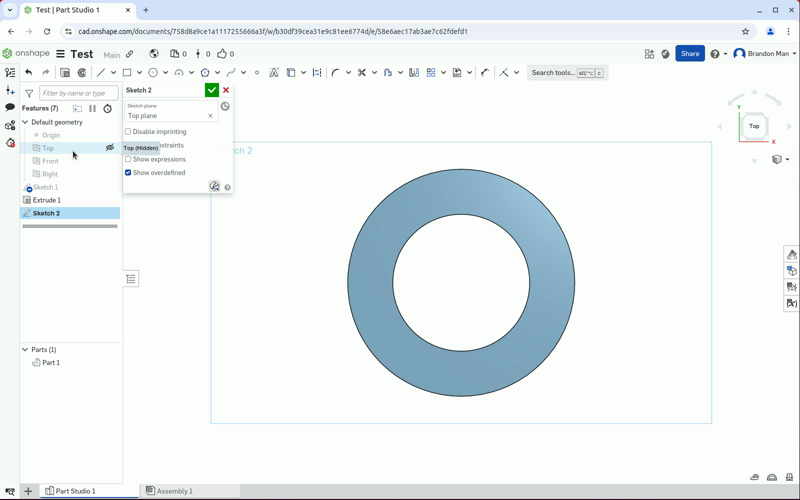
mouse_move(73, 352)
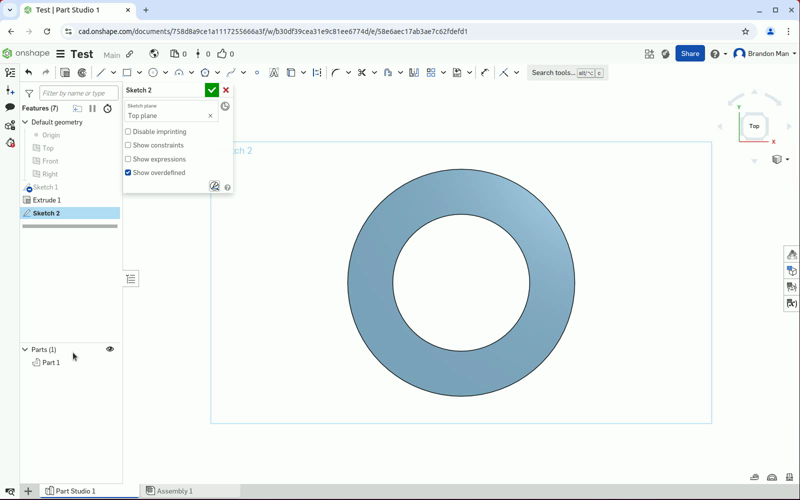
key(y)
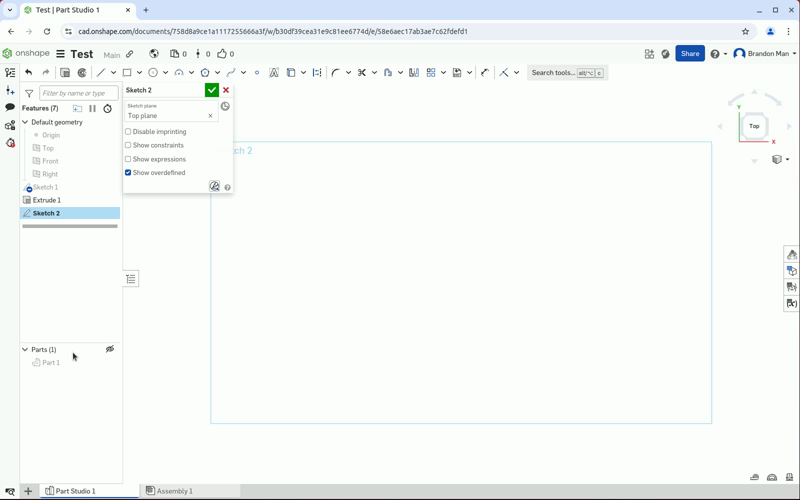
key(c)
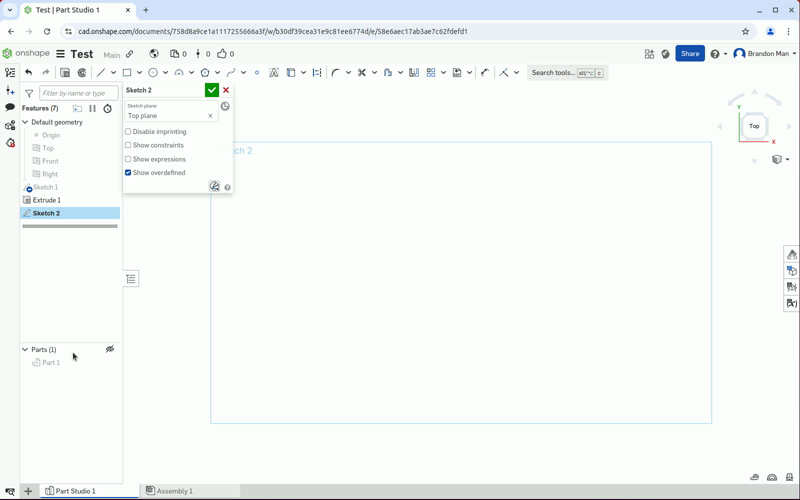
key_down(shift)
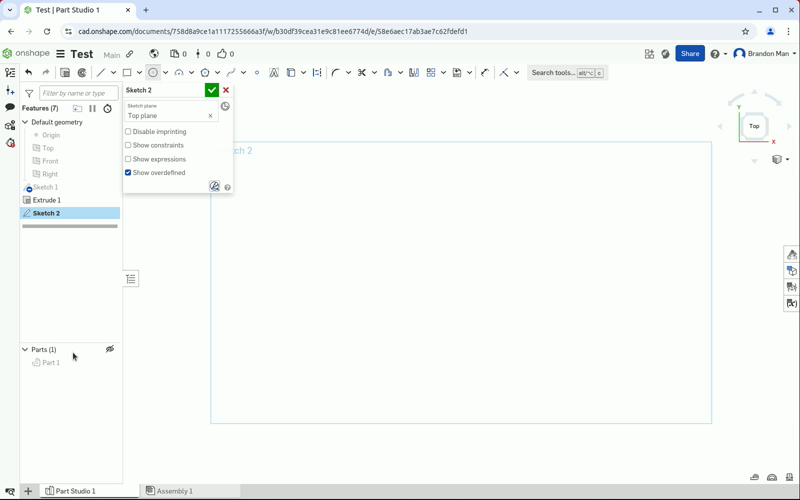
mouse_move(461, 282)
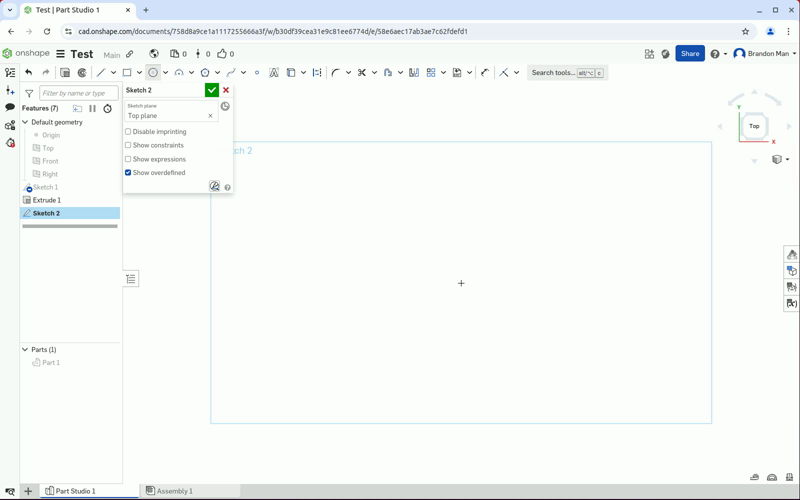
click(461, 282)
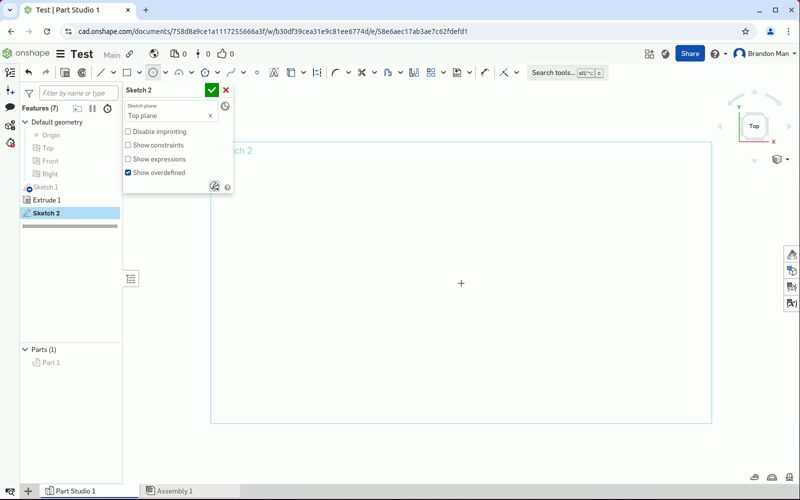
key_up(shift)
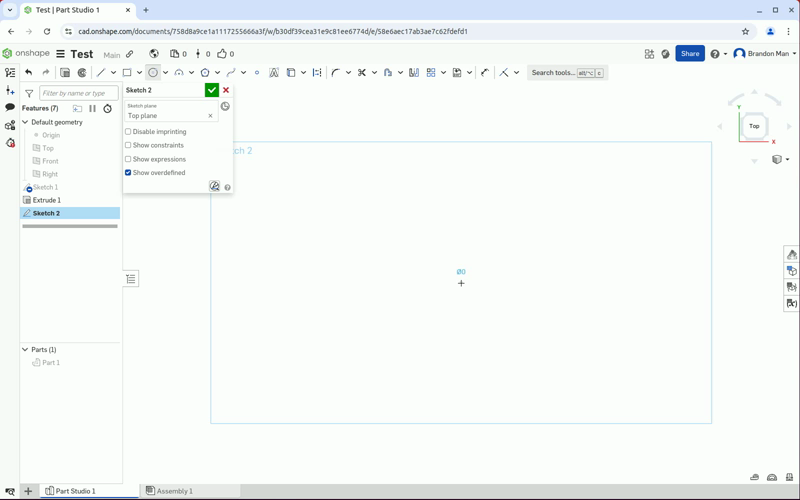
mouse_move(522, 282)
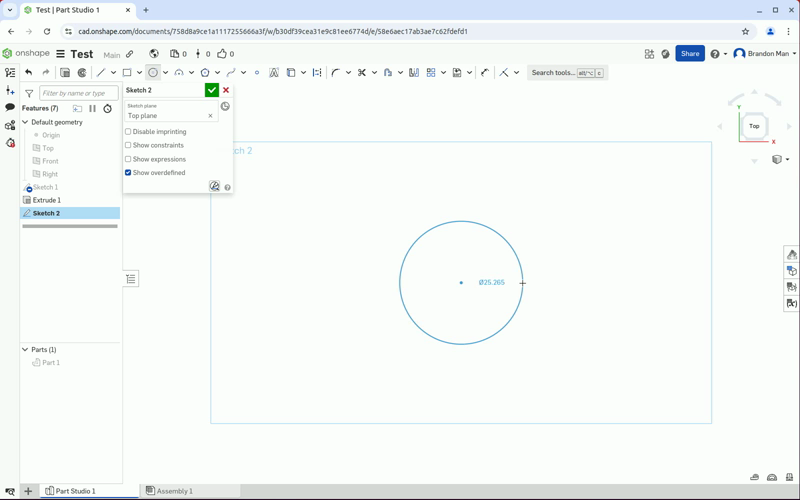
click(522, 282)
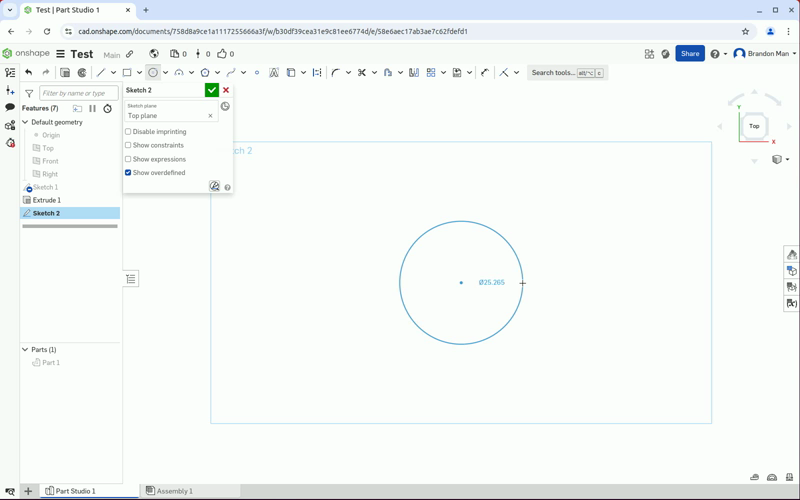
key(esc)
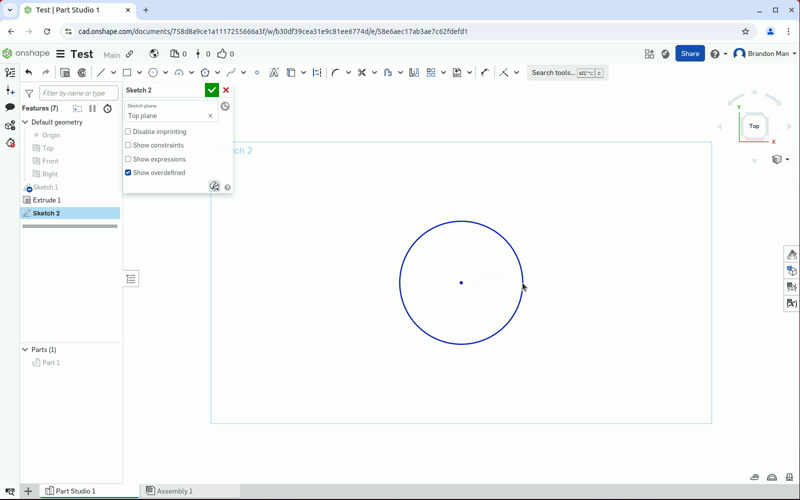
key(c)
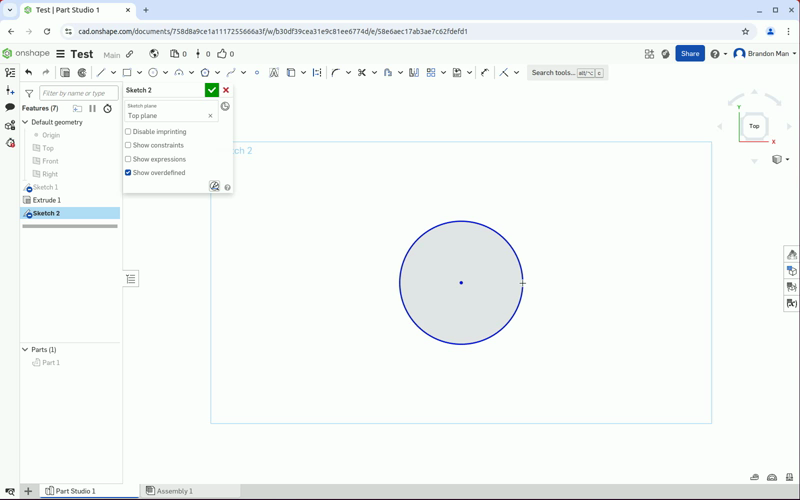
key_down(shift)
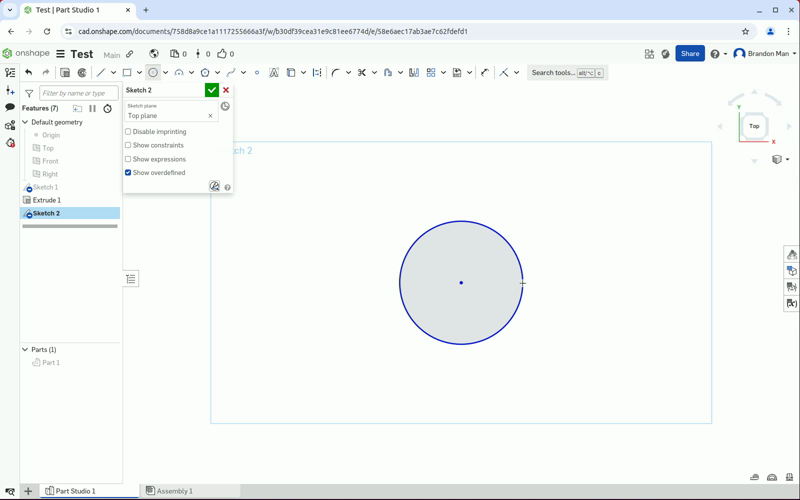
mouse_move(461, 282)
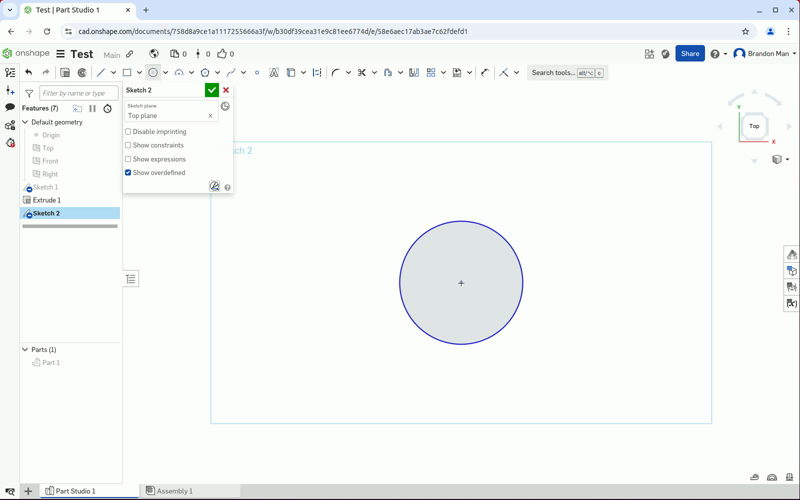
click(461, 282)
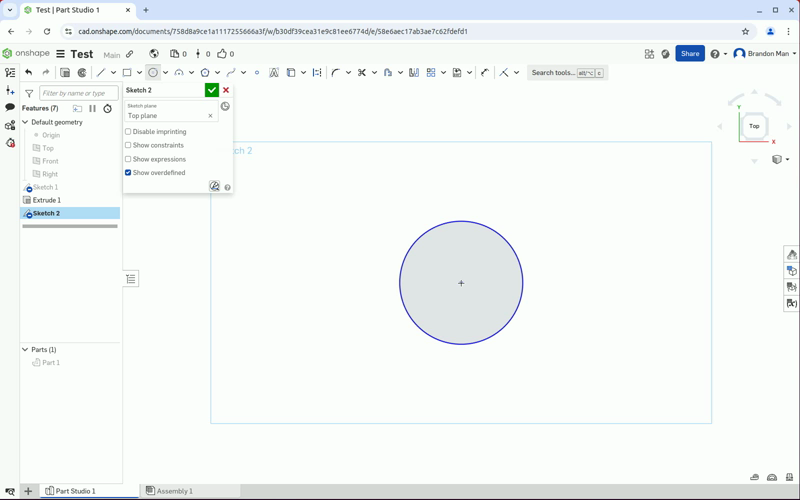
key_up(shift)
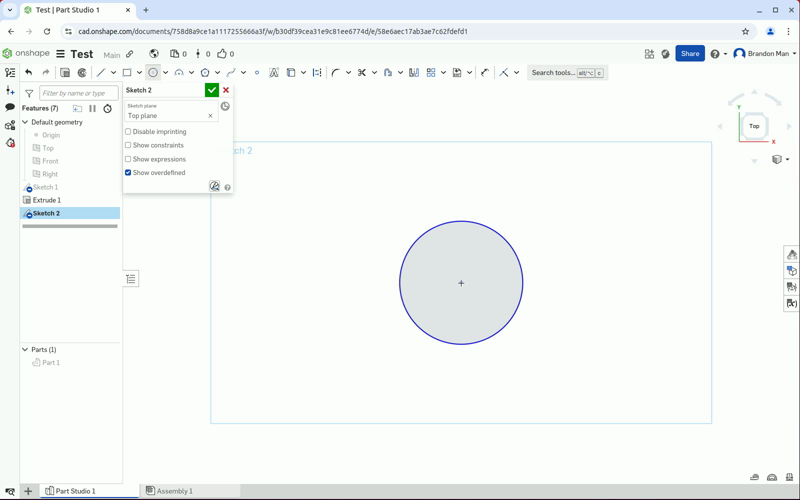
mouse_move(467, 282)
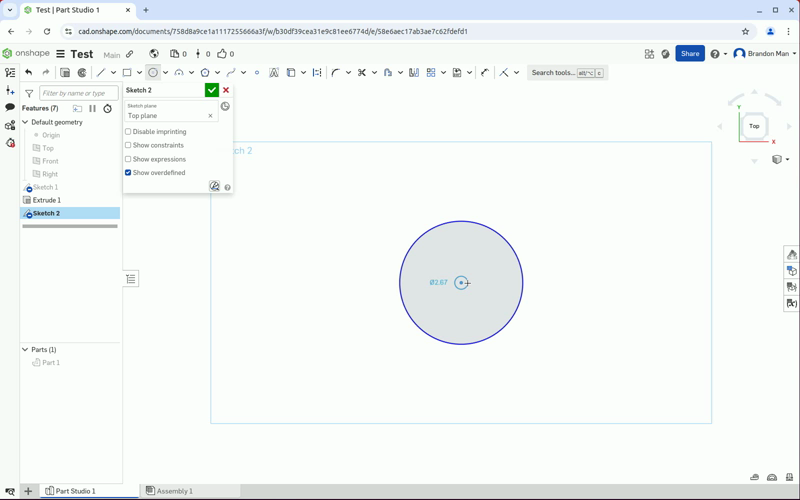
click(467, 282)
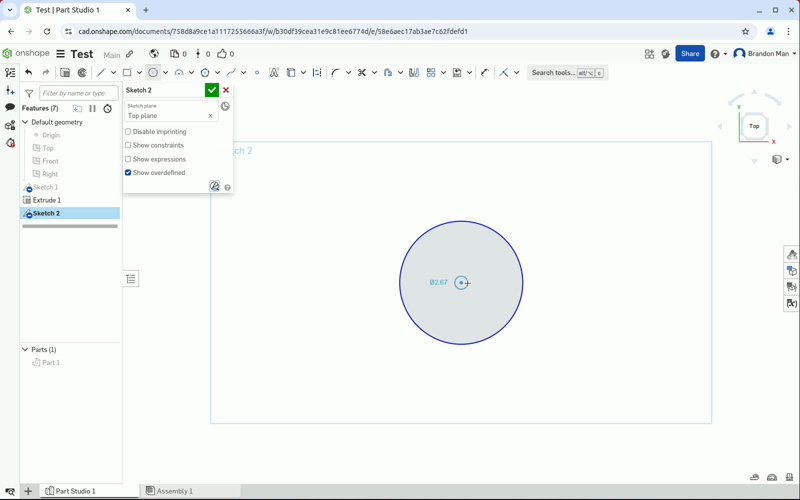
key(esc)
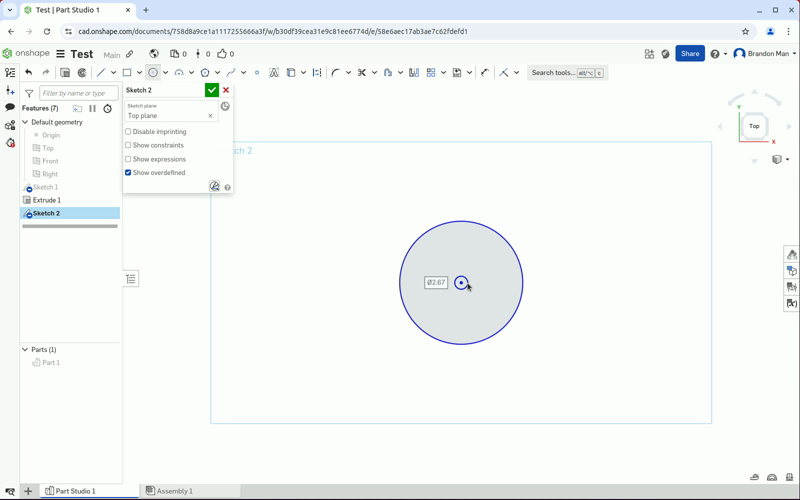
mouse_move(440, 243)
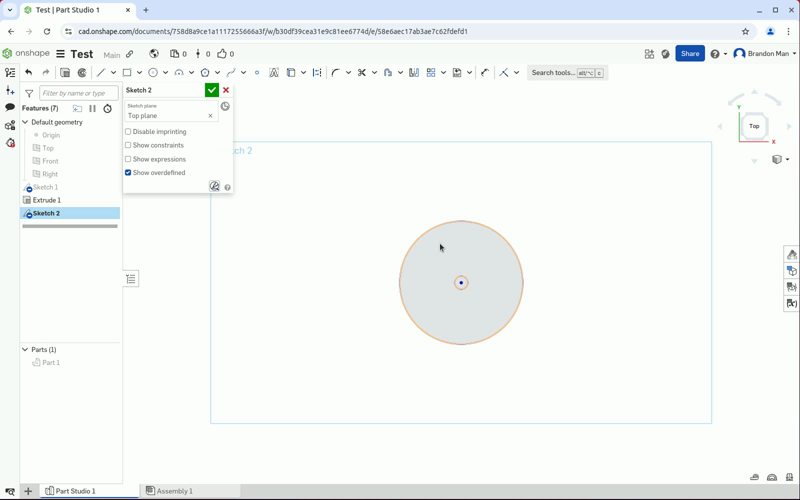
click(440, 243)
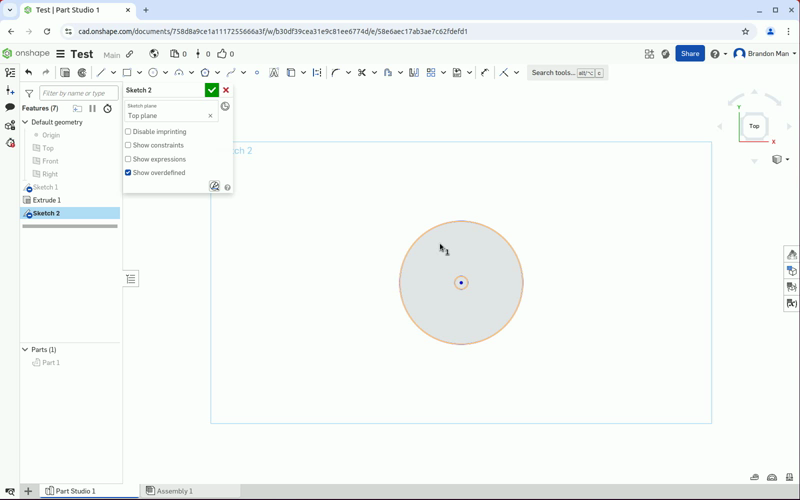
mouse_move(73, 352)
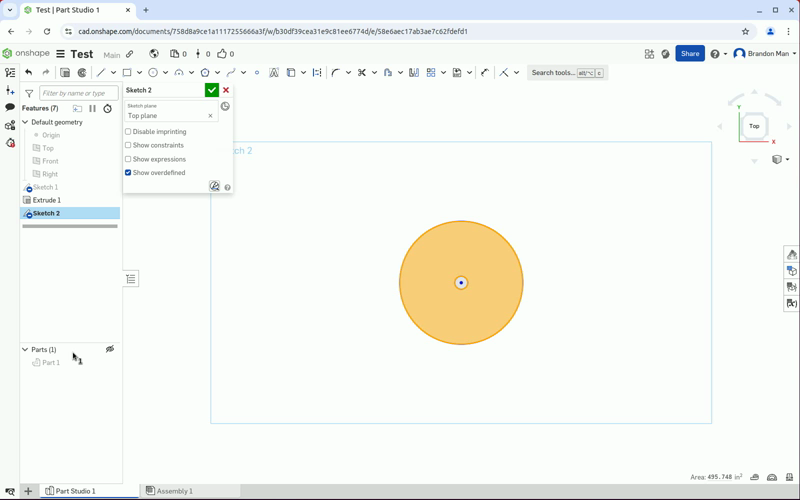
key(shift+y)
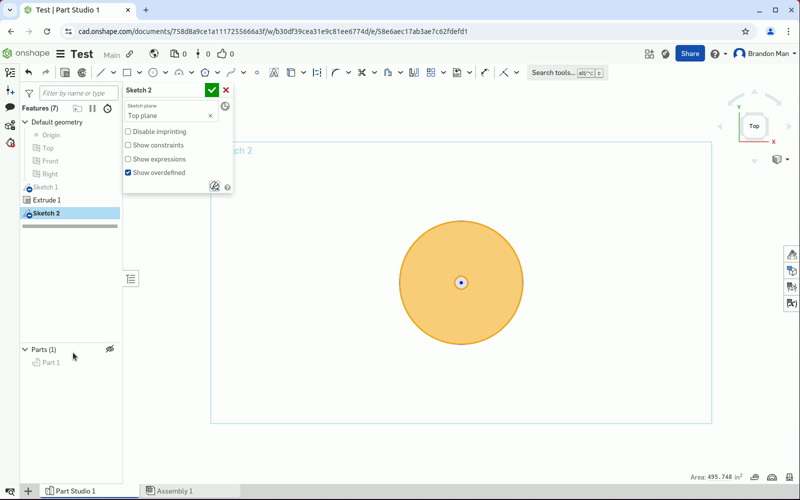
key(shift+e)
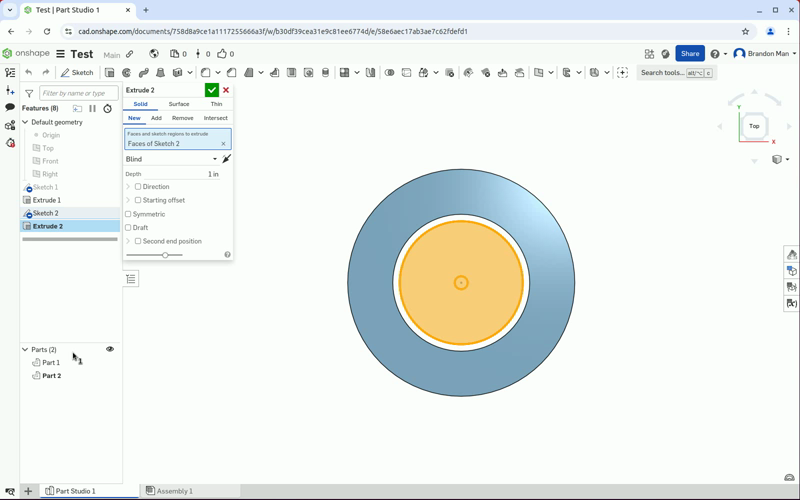
mouse_move(143, 106)
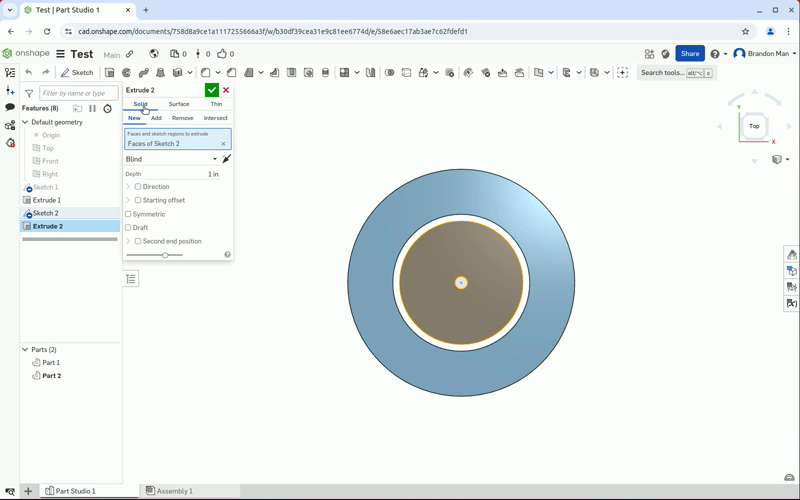
click(143, 106)
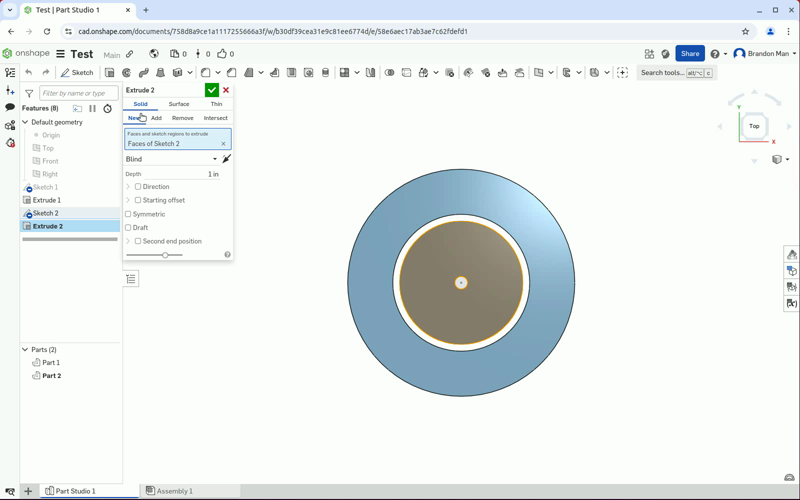
mouse_move(137, 120)
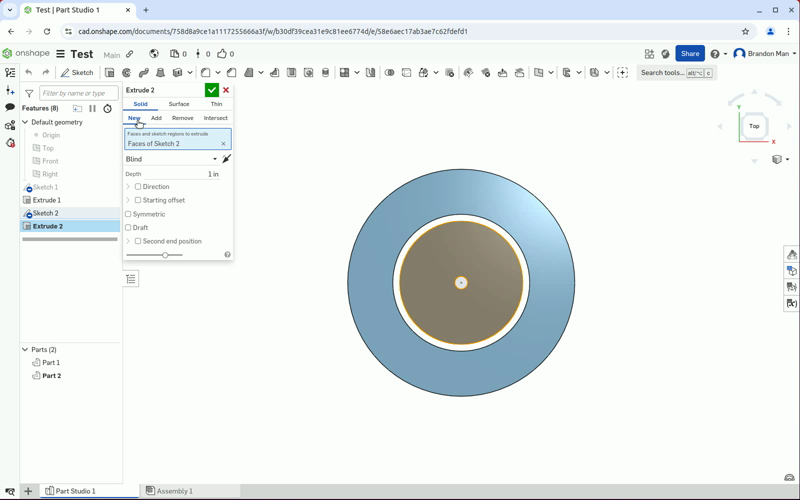
click(137, 120)
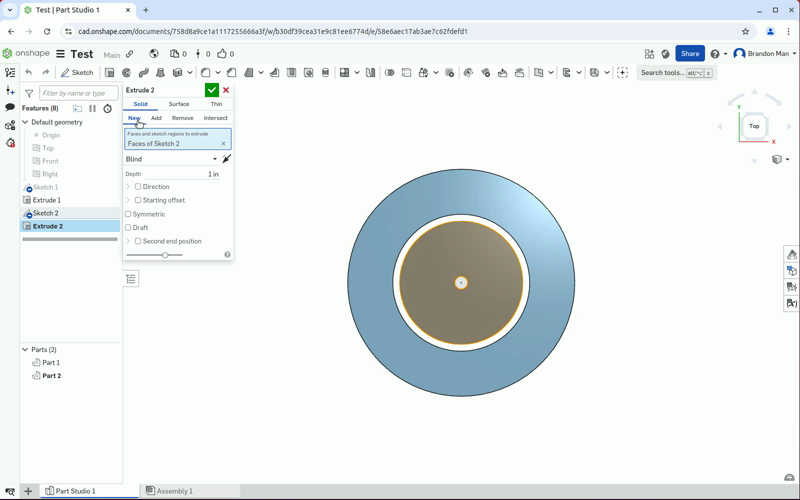
key(tab, 4)
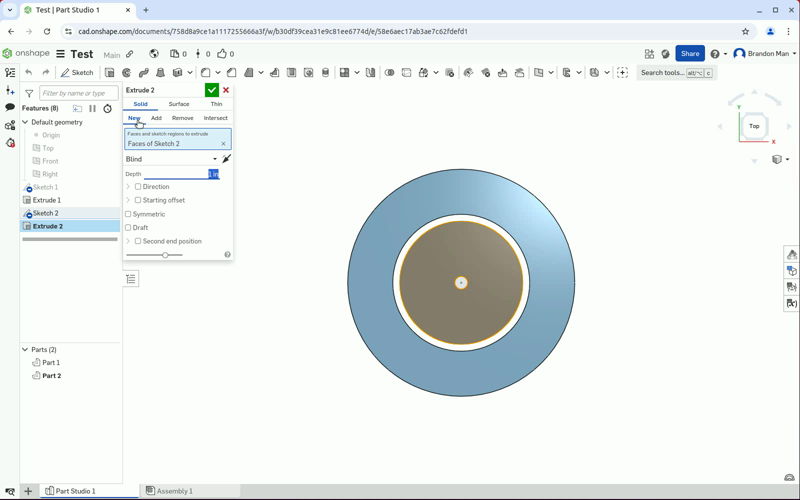
text(1.685)
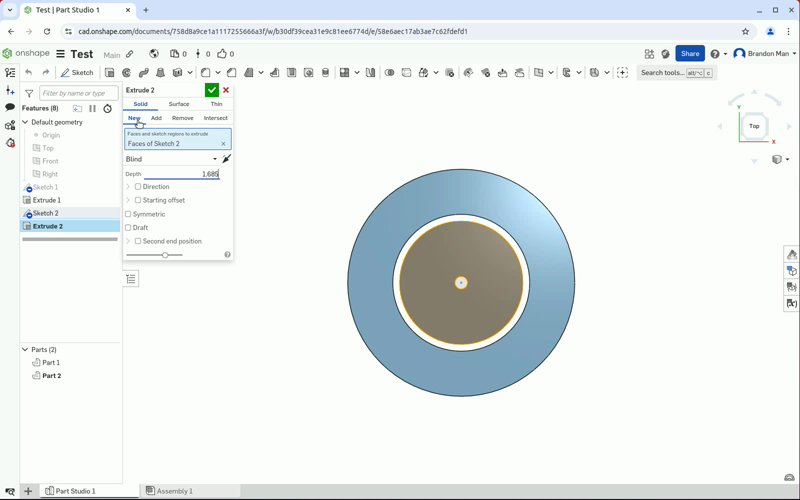
key(enter)
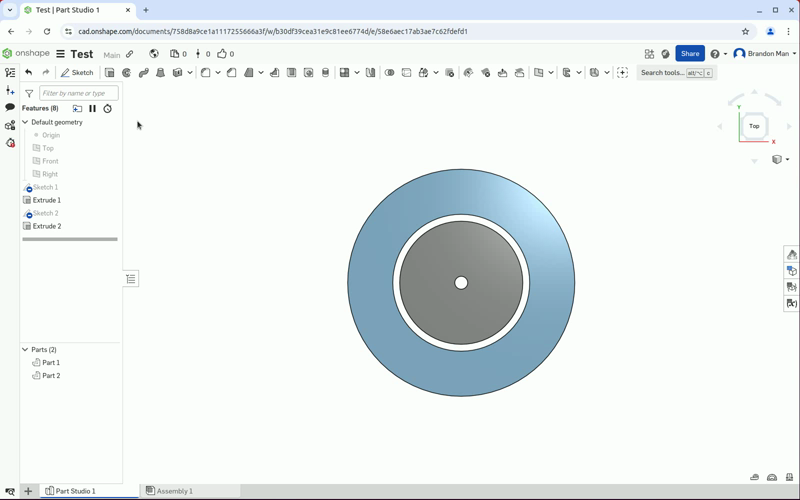
key(shift+h)
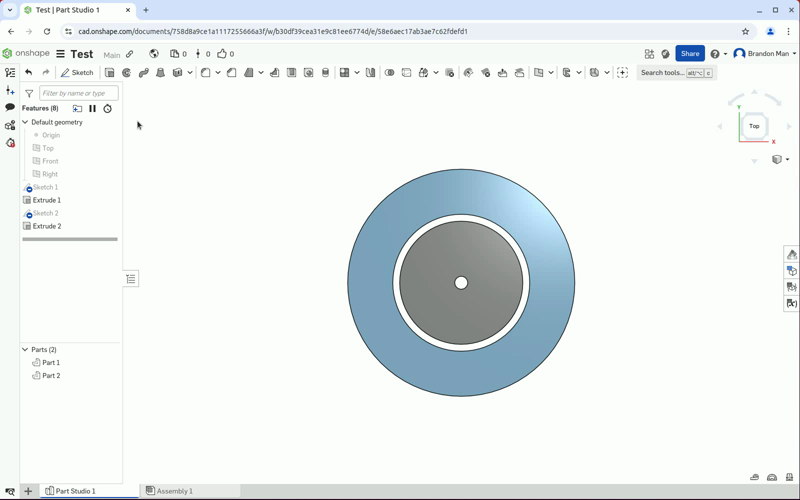
key(shift+h)
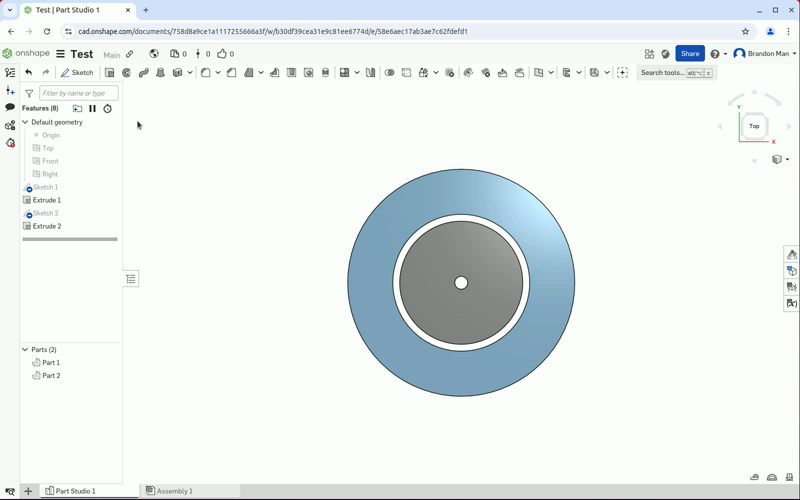
mouse_move(73, 189)
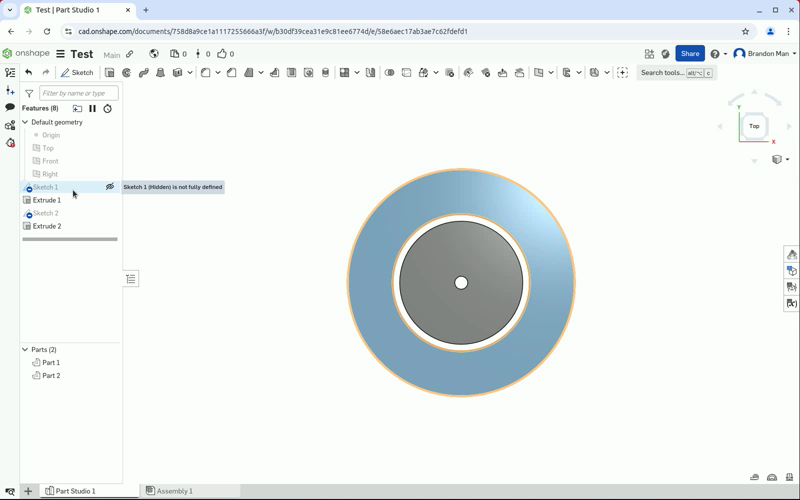
click(73, 189)
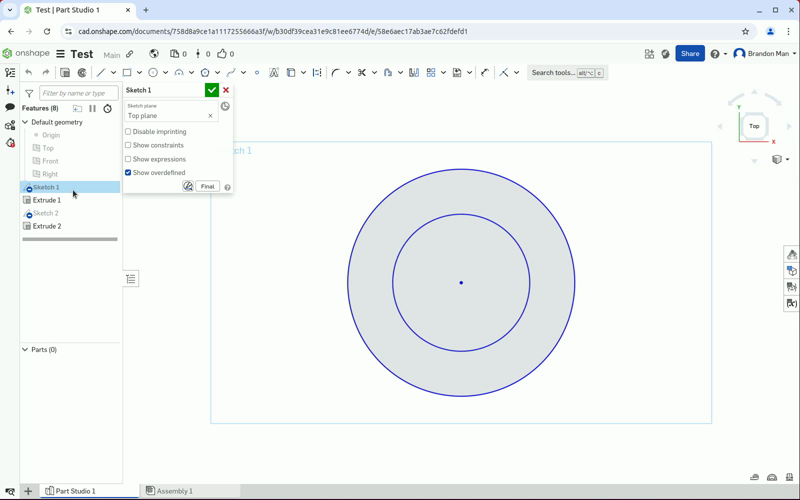
mouse_move(229, 92)
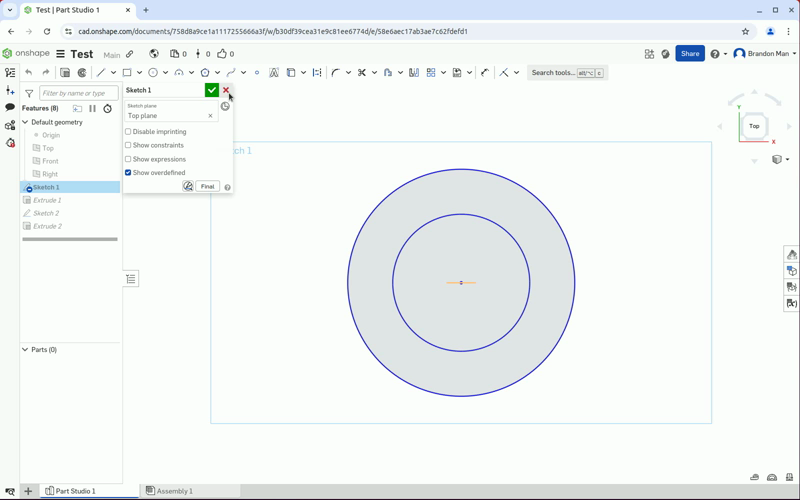
click(229, 92)
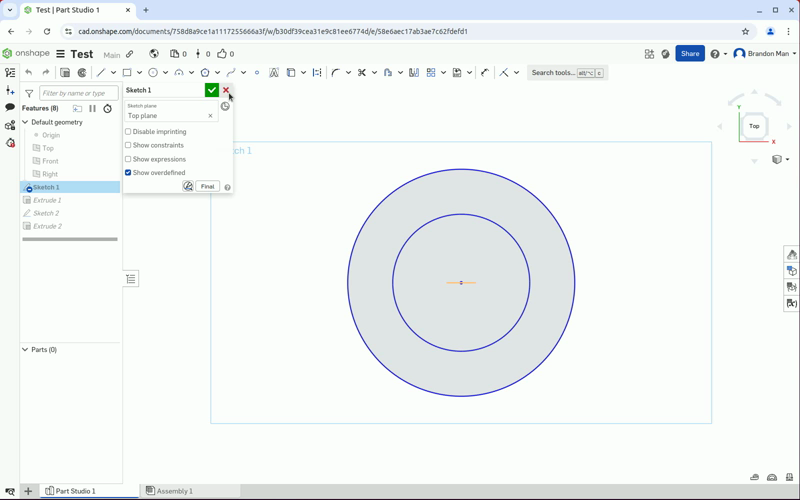
key(shift+s)
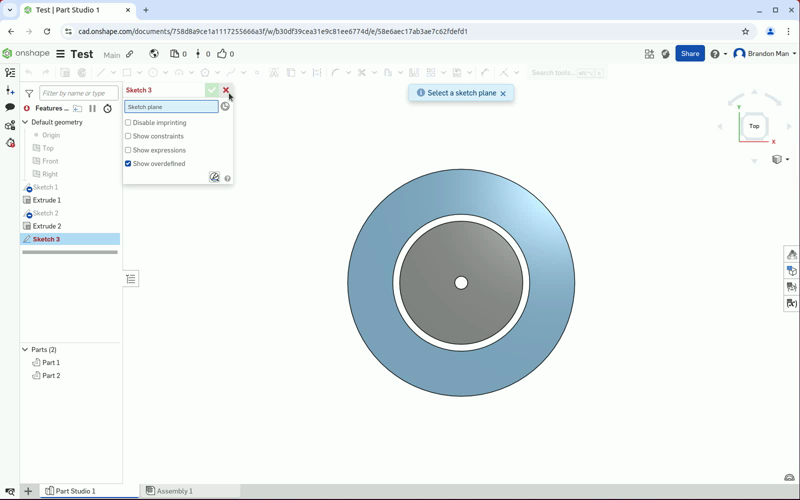
mouse_move(73, 150)
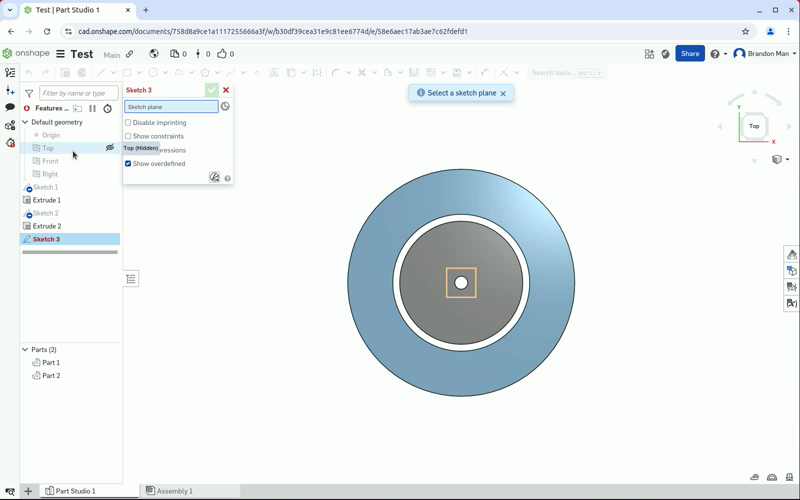
click(73, 150)
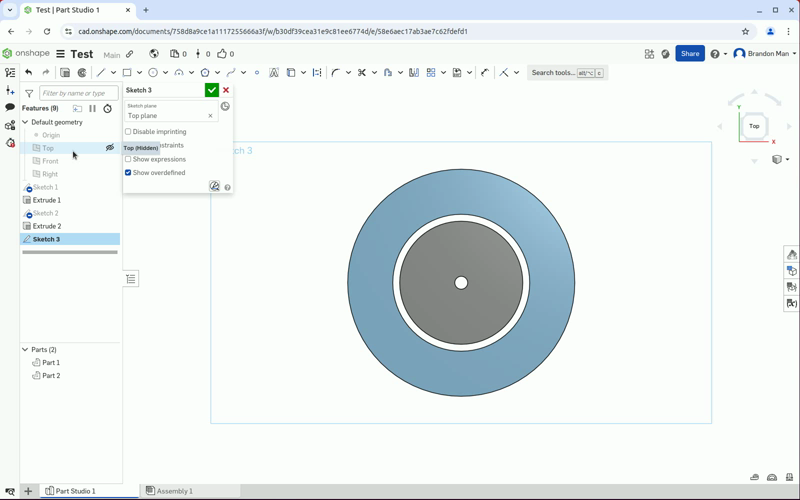
mouse_move(73, 352)
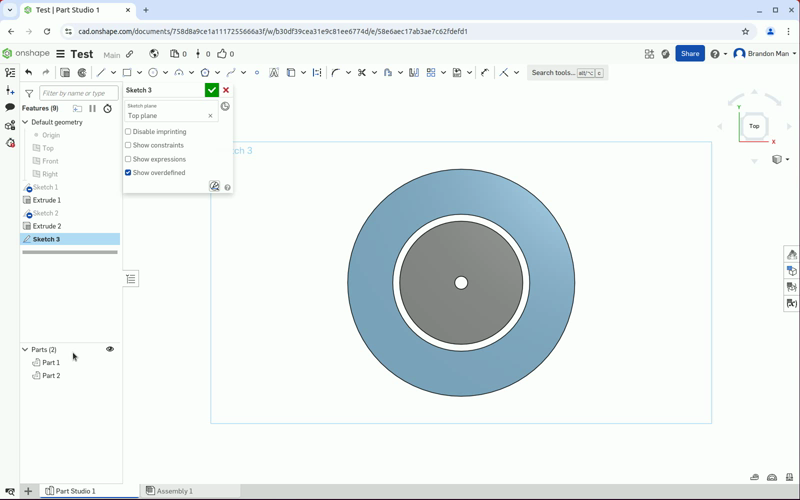
key(y)
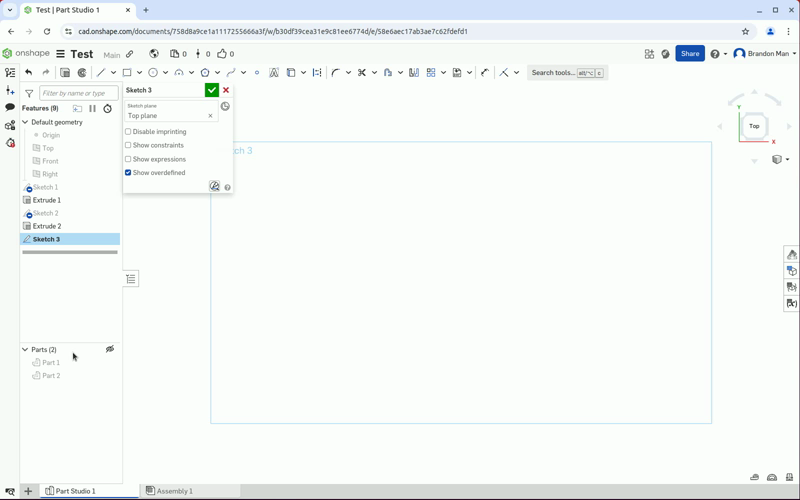
key(c)
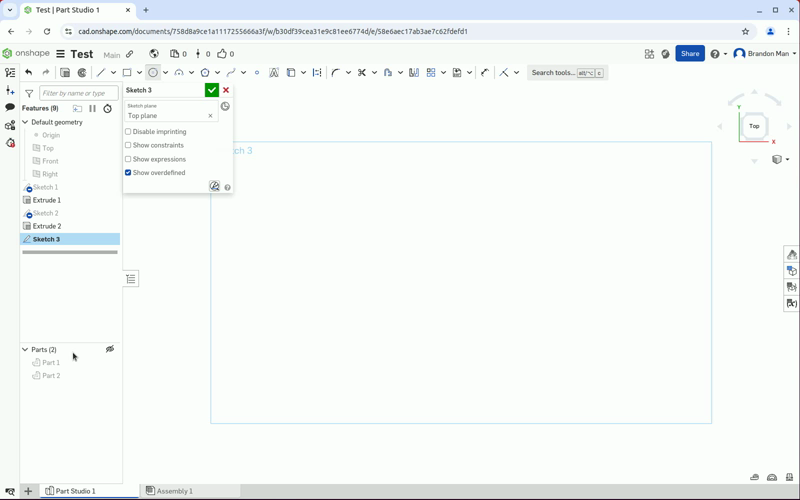
key_down(shift)
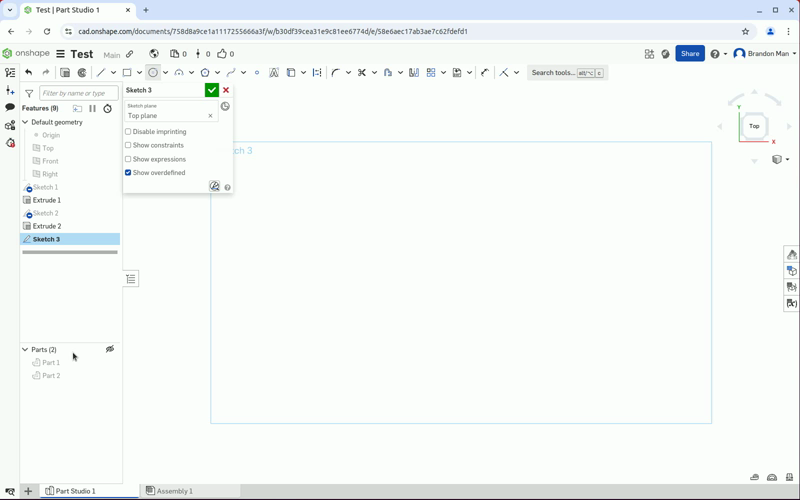
mouse_move(461, 282)
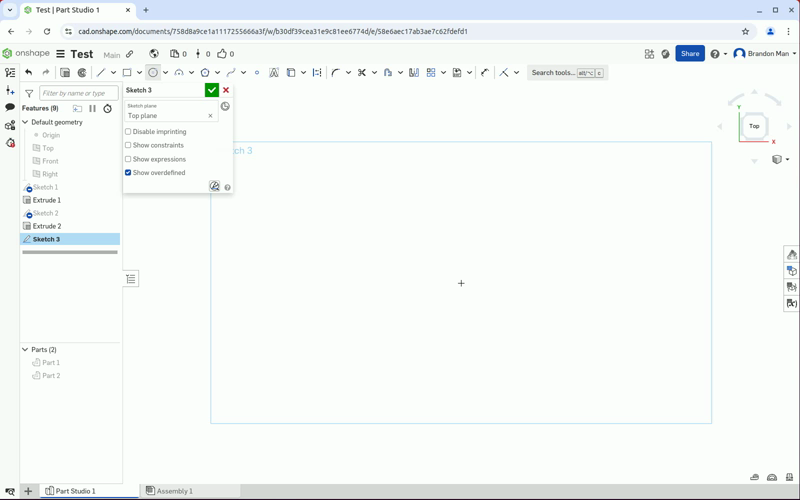
click(461, 282)
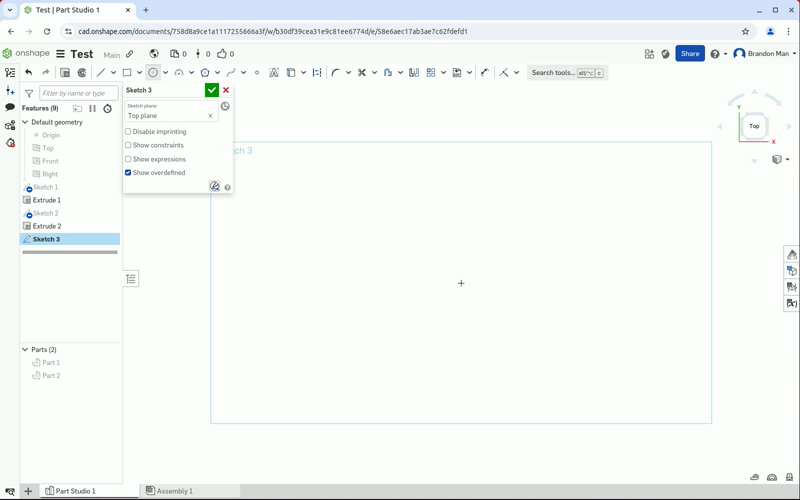
key_up(shift)
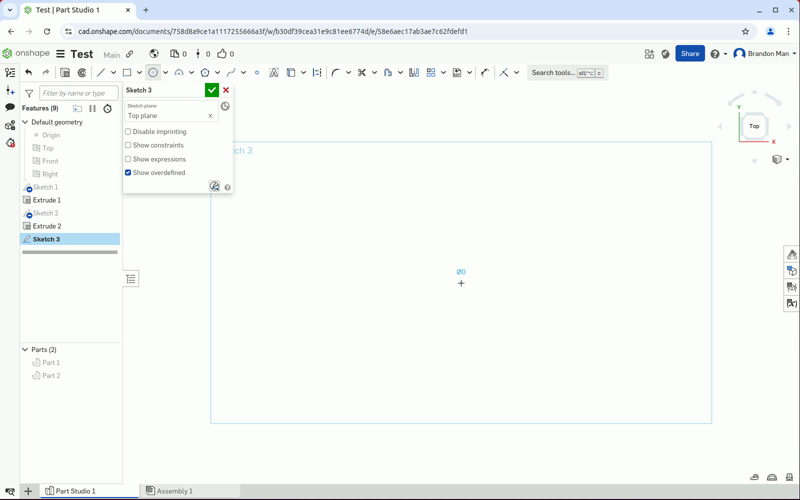
mouse_move(531, 282)
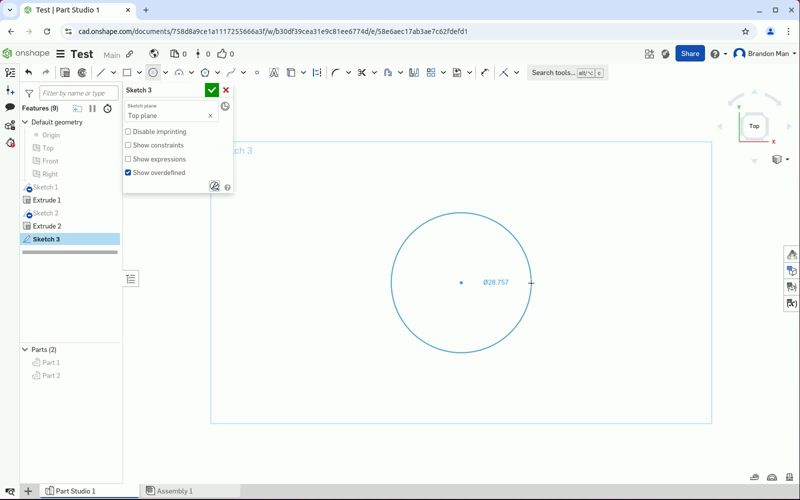
click(531, 282)
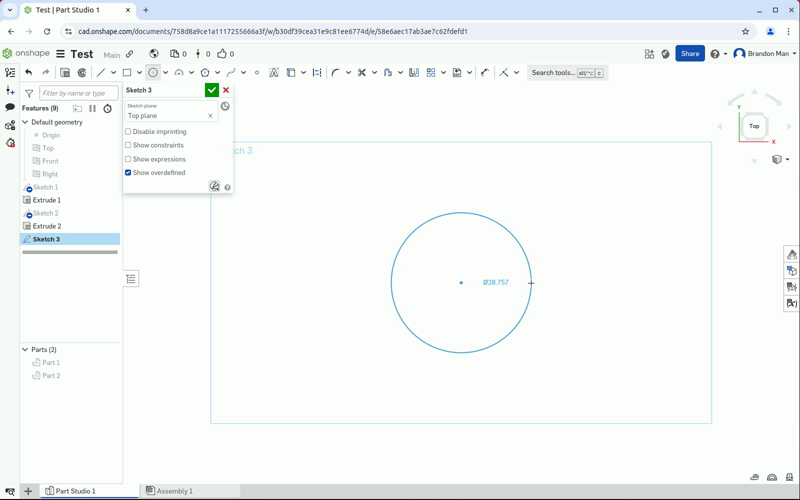
key(esc)
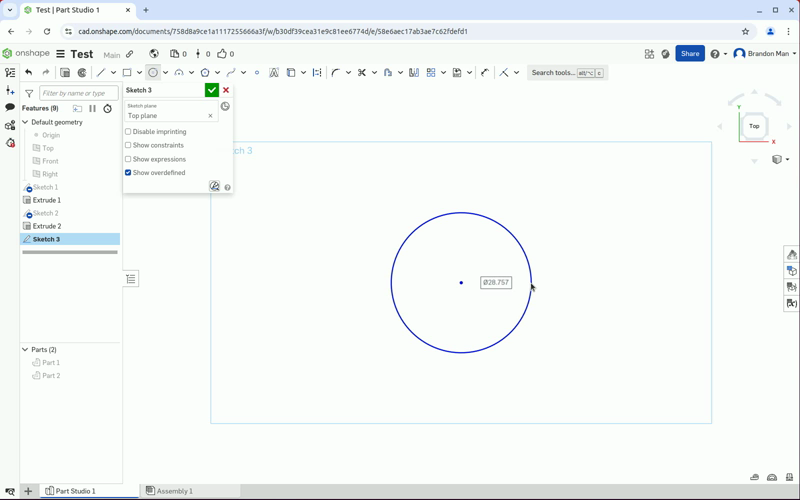
key(c)
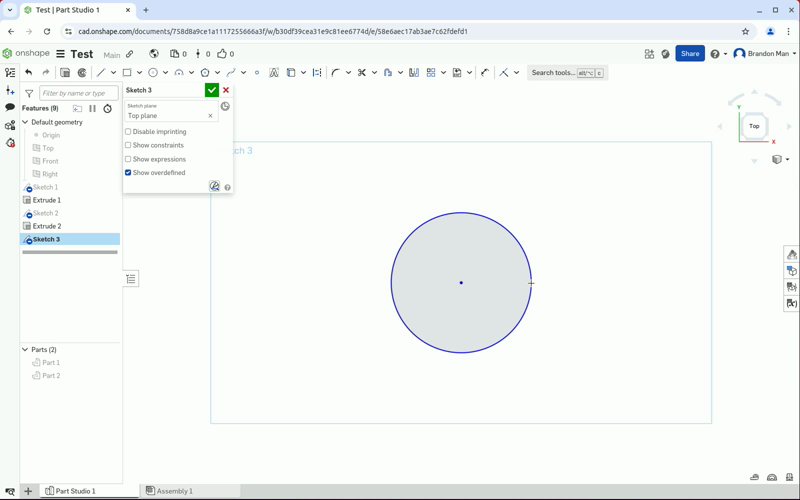
key_down(shift)
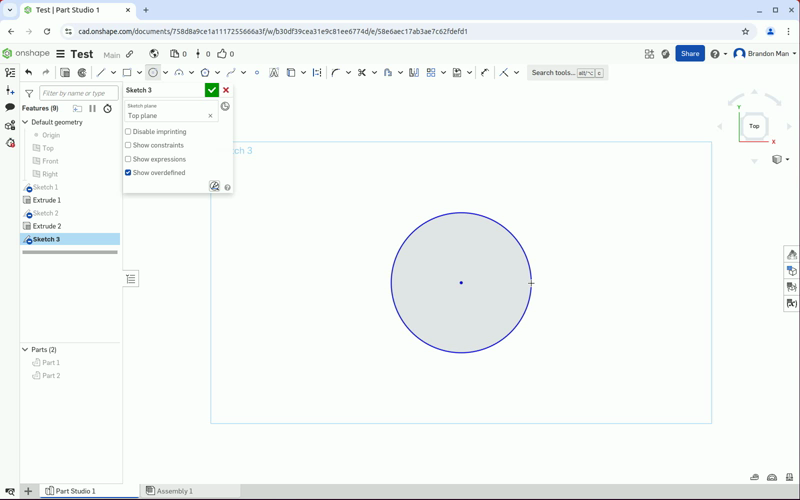
mouse_move(461, 282)
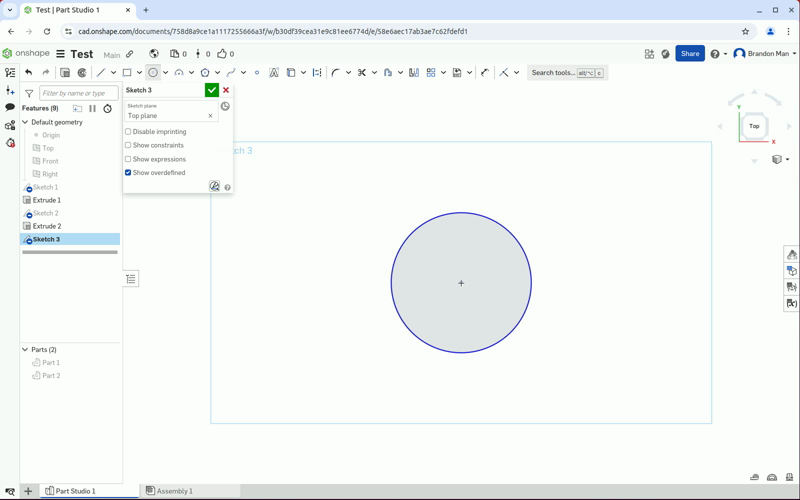
click(461, 282)
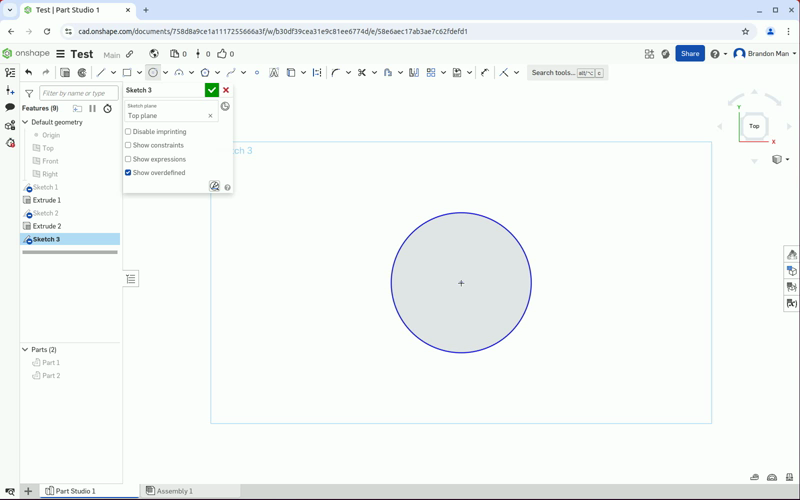
key_up(shift)
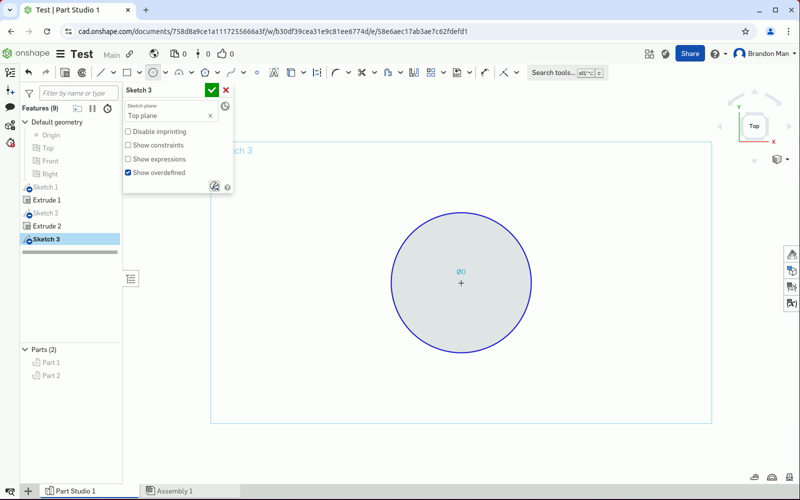
mouse_move(523, 282)
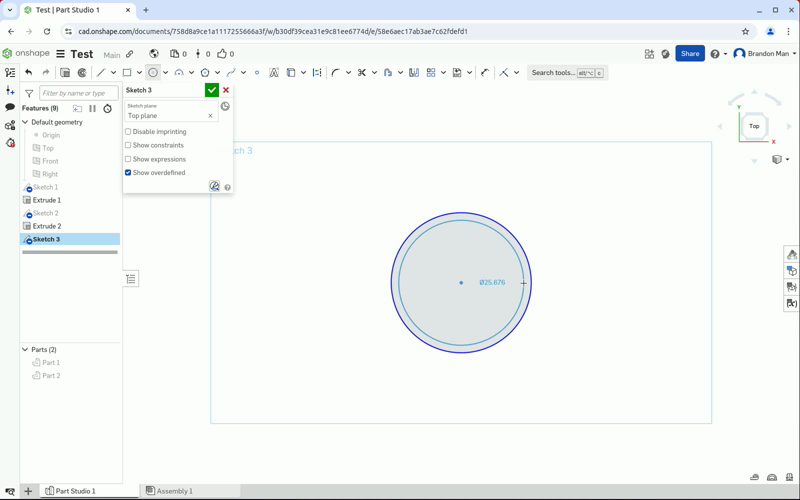
click(523, 282)
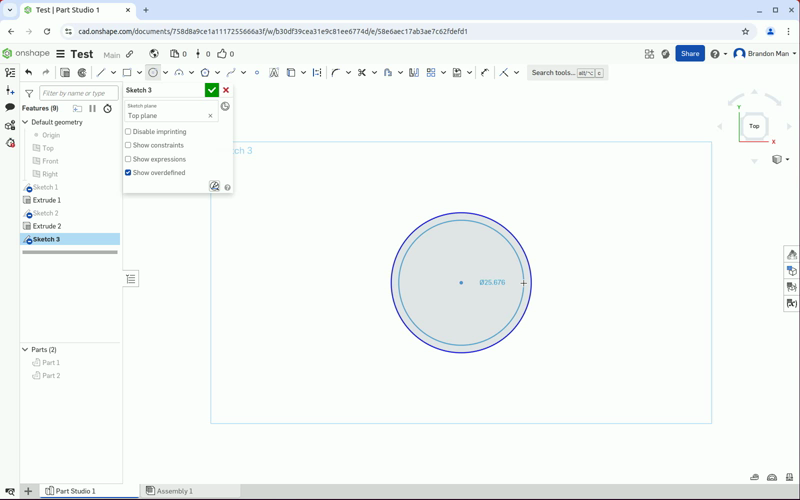
key(esc)
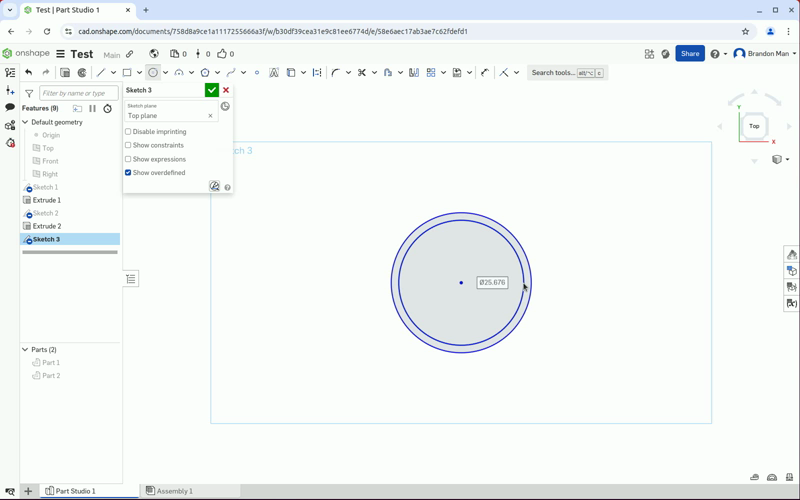
mouse_move(476, 219)
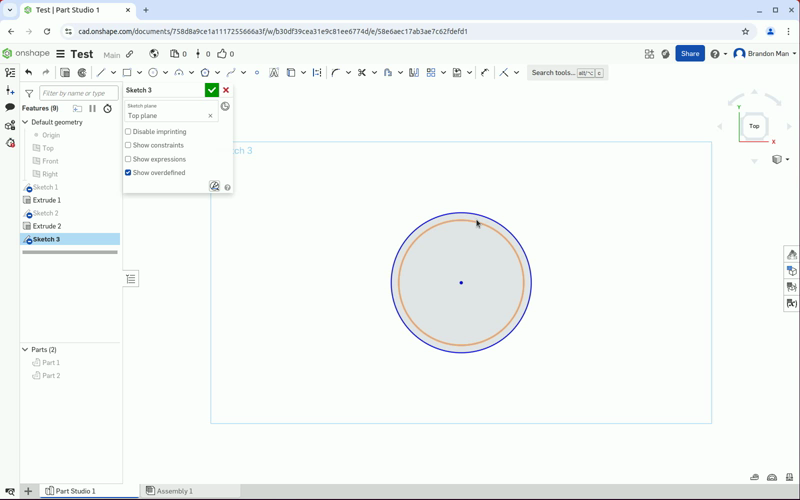
click(476, 219)
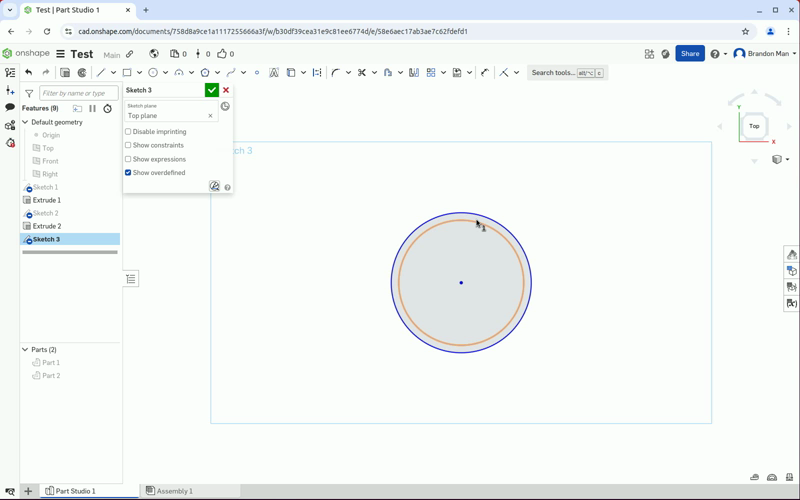
mouse_move(73, 352)
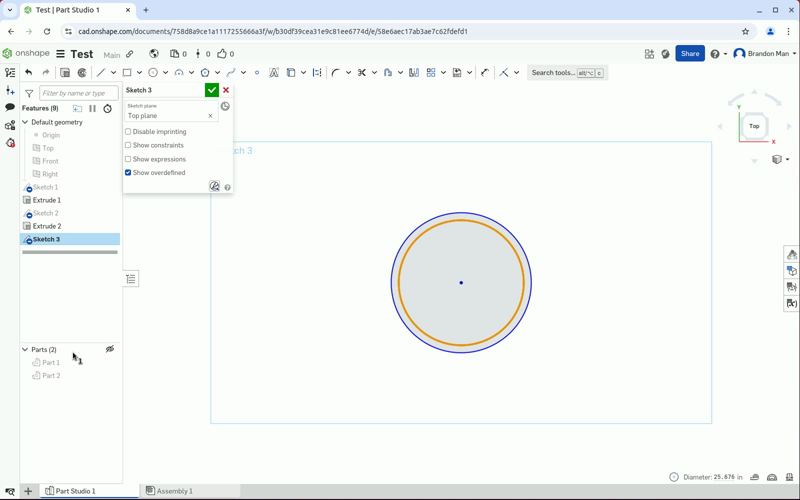
key(shift+y)
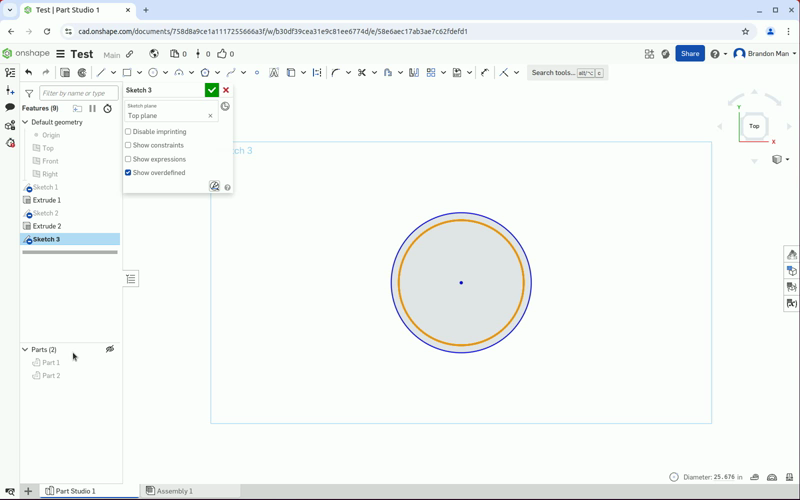
key(shift+e)
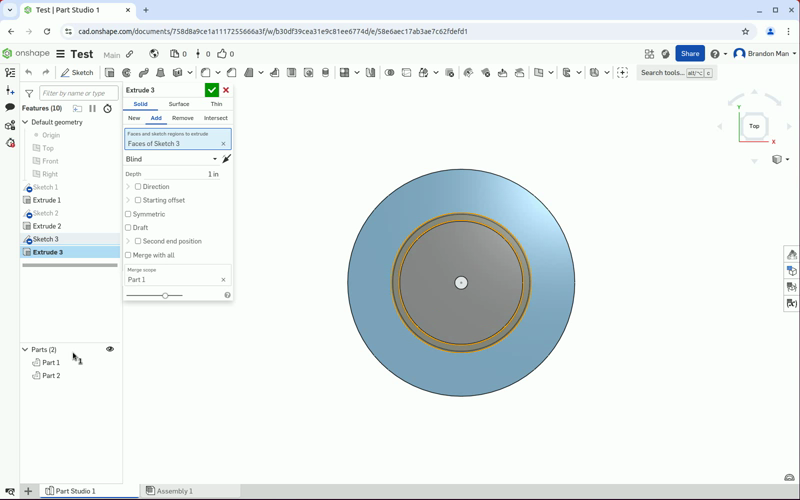
mouse_move(143, 106)
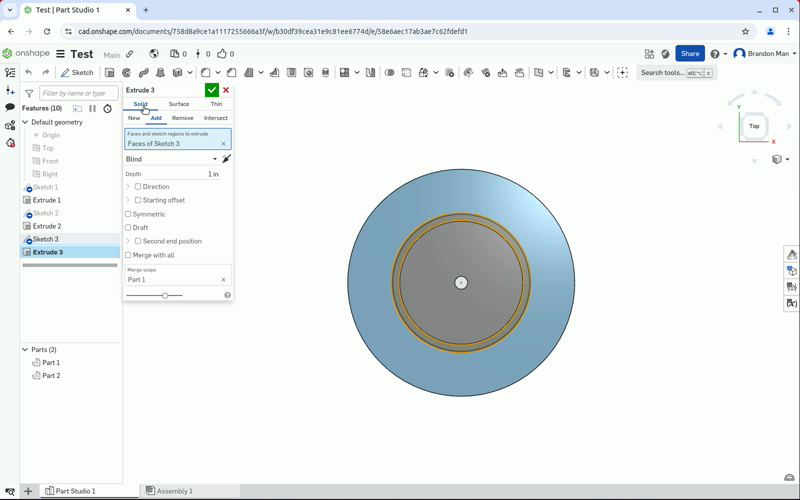
click(143, 106)
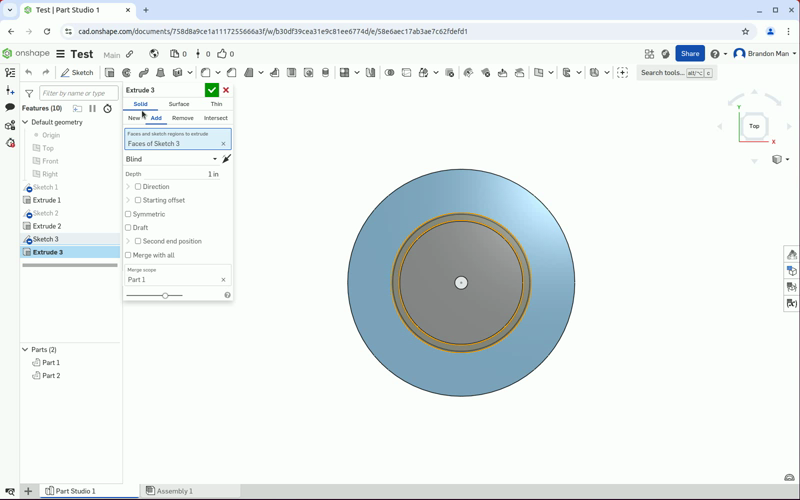
mouse_move(137, 120)
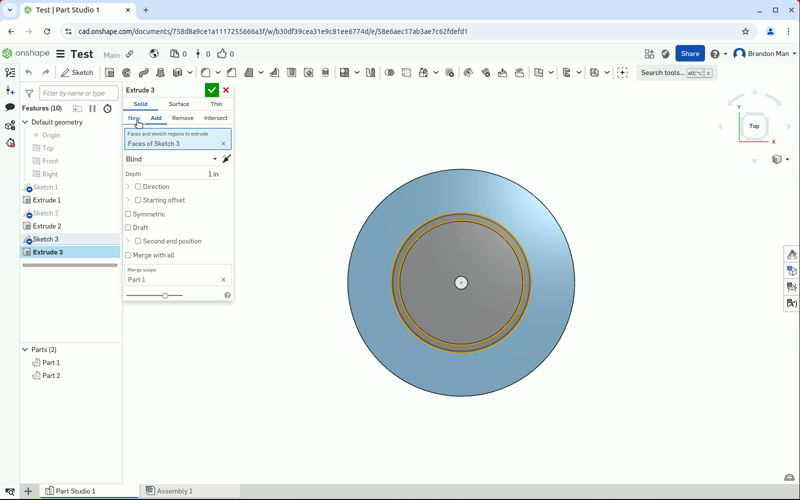
click(137, 120)
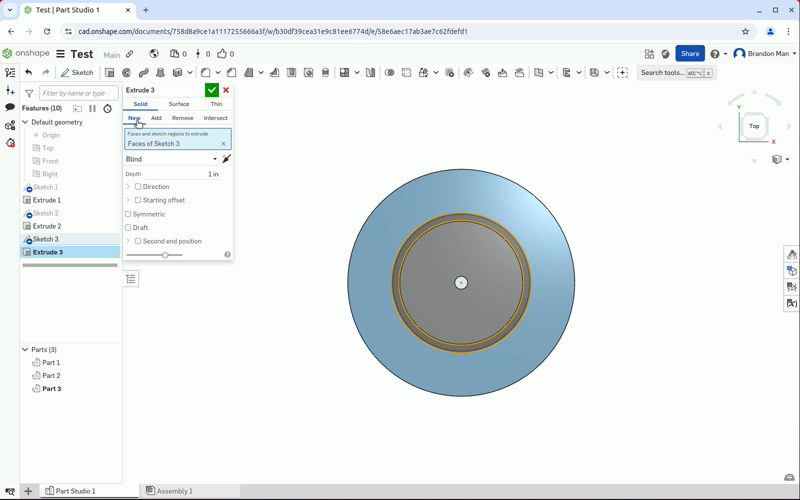
key(tab, 4)
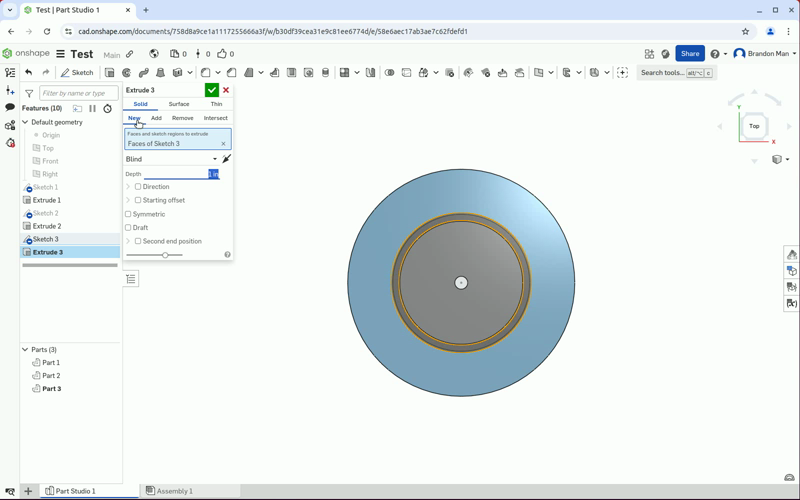
text(1.685)
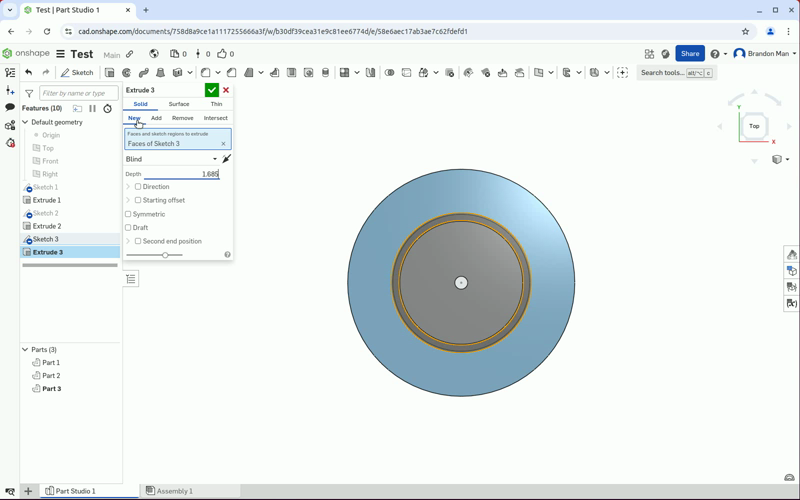
key(enter)
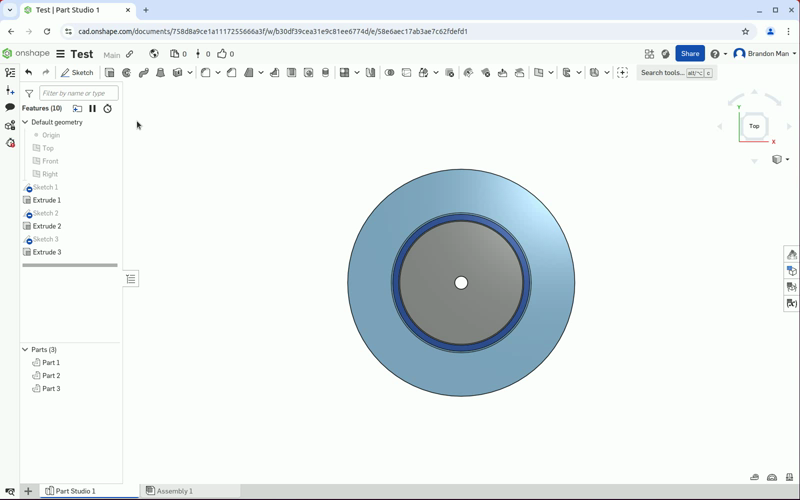
key(shift+h)
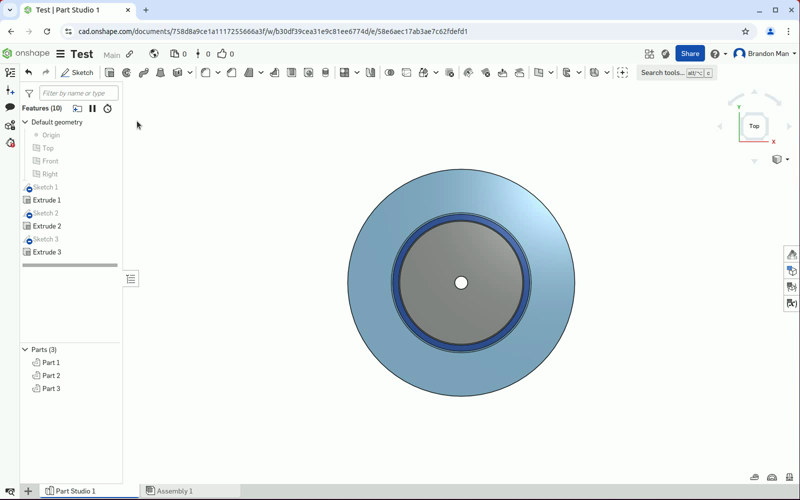
key(shift+h)
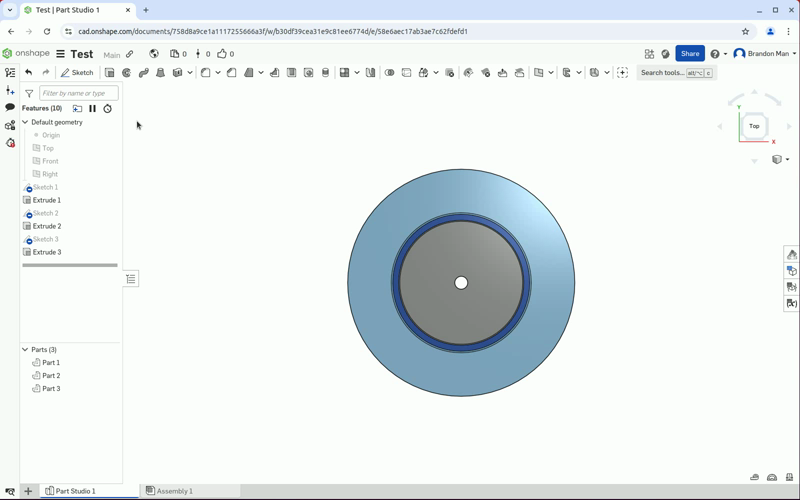
mouse_move(73, 189)
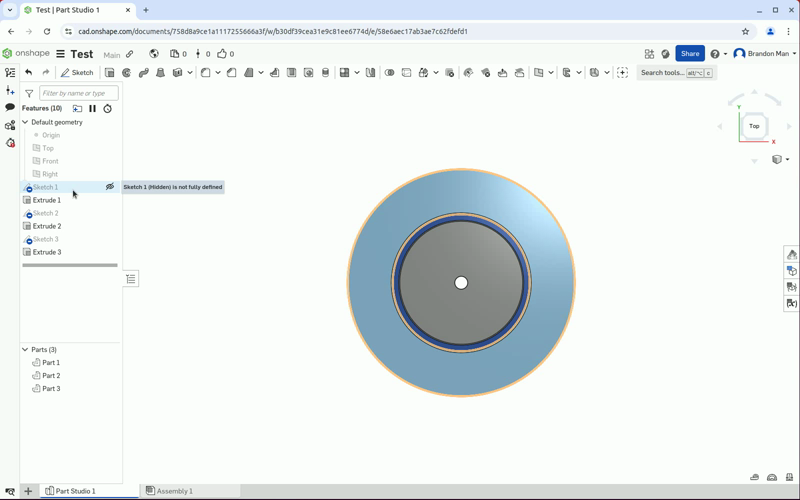
click(73, 189)
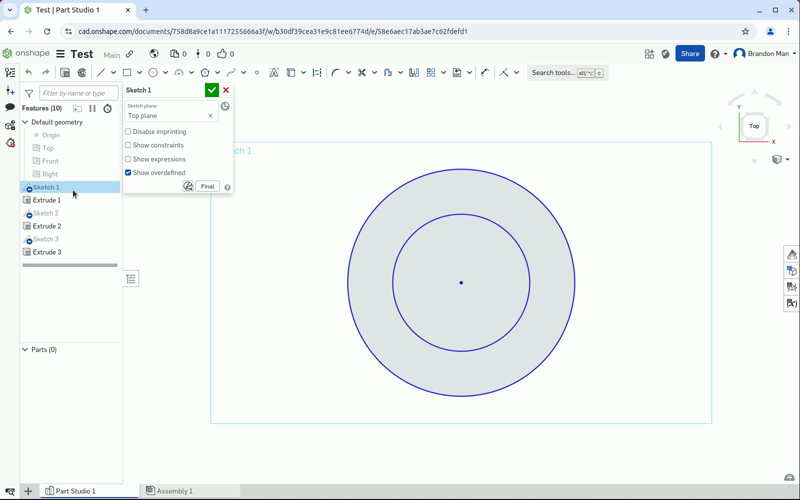
mouse_move(229, 92)
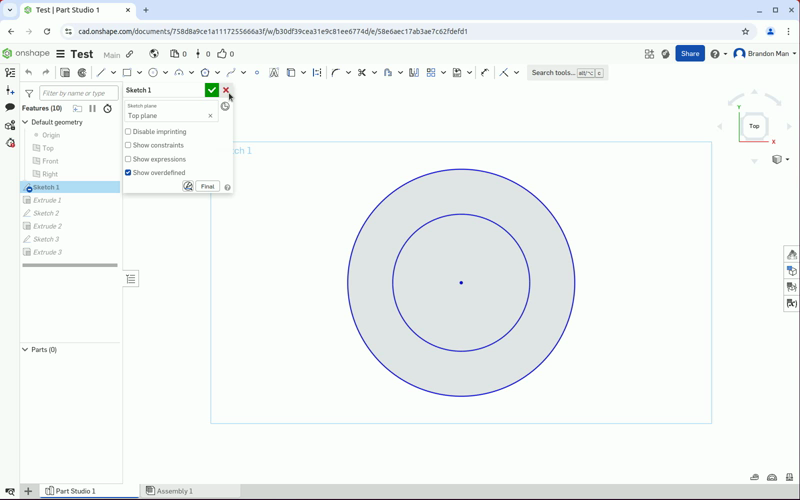
click(229, 92)
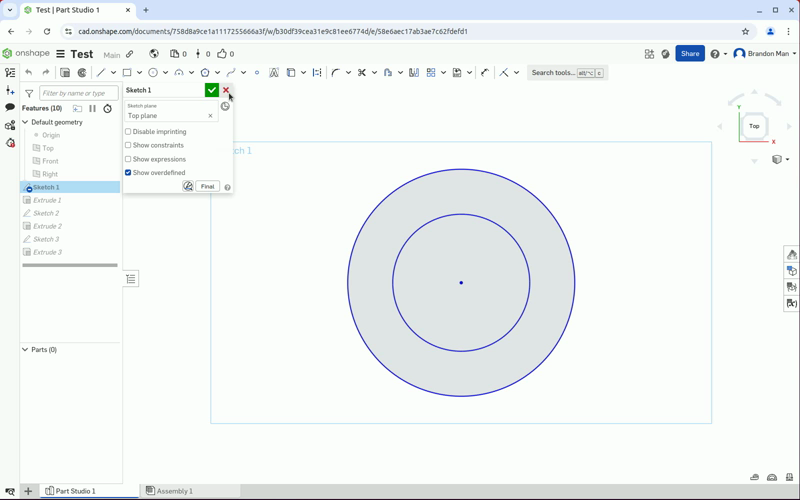
key(shift+s)
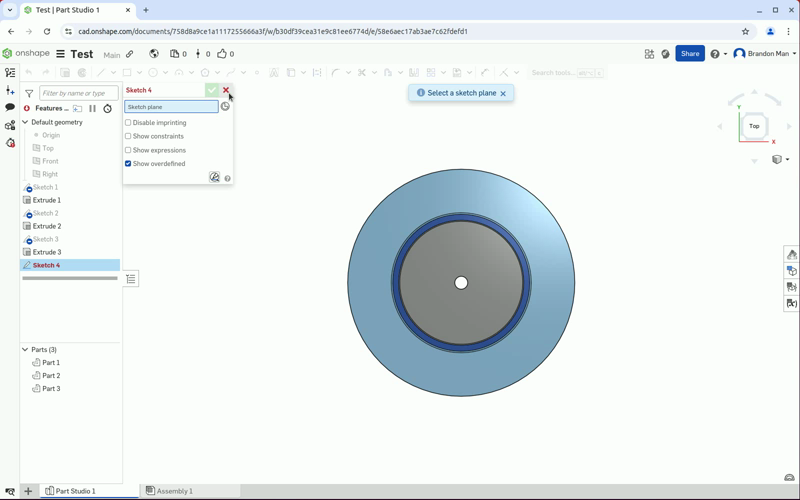
mouse_move(73, 150)
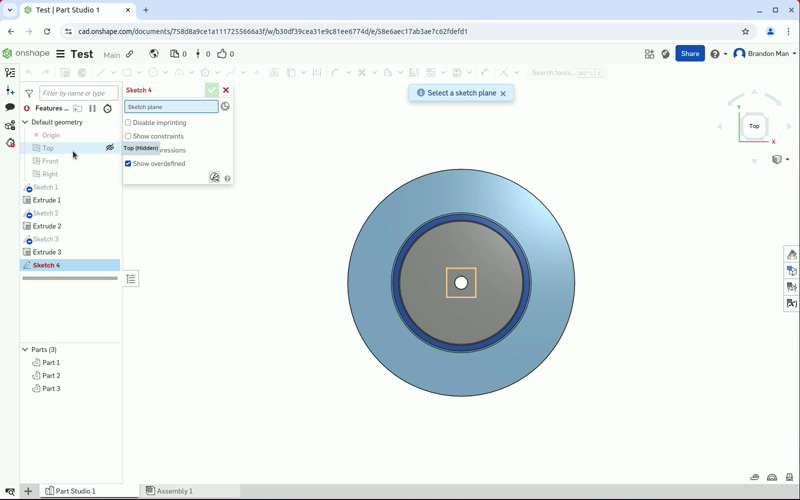
click(73, 150)
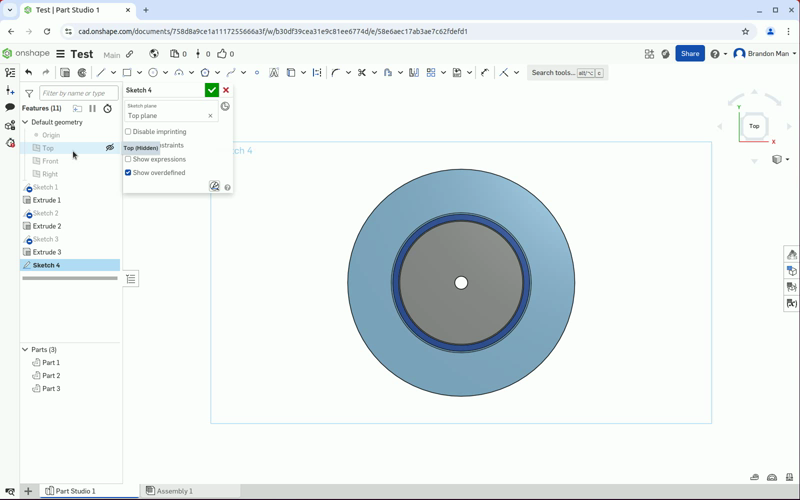
mouse_move(73, 352)
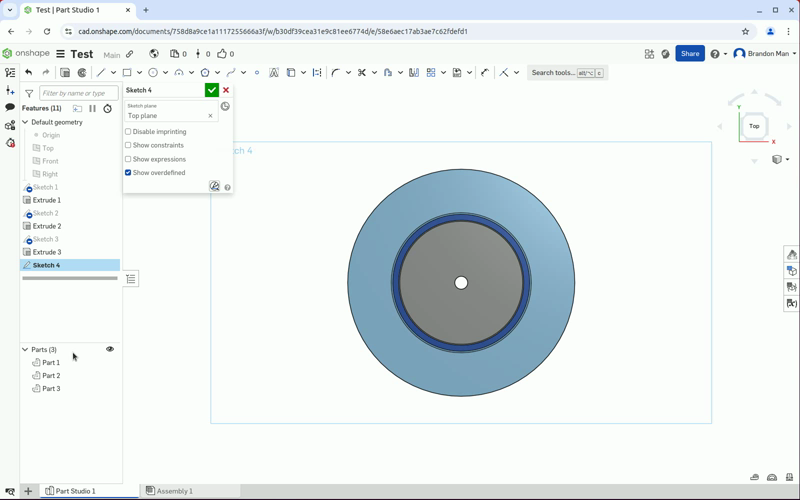
key(y)
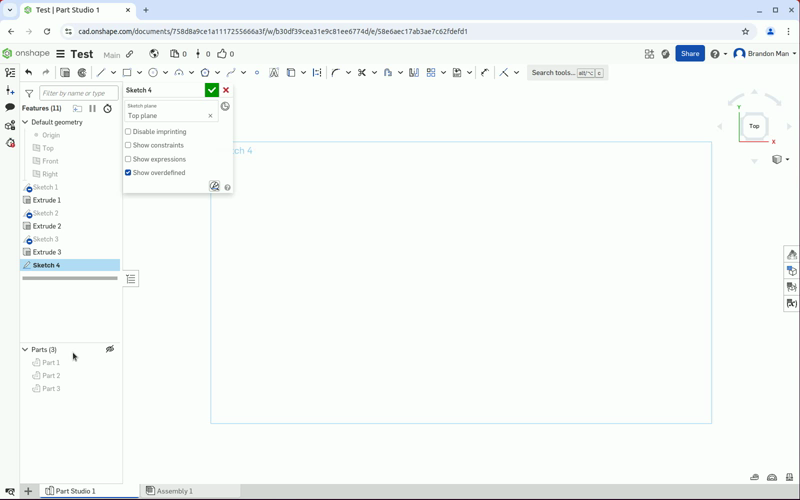
key(c)
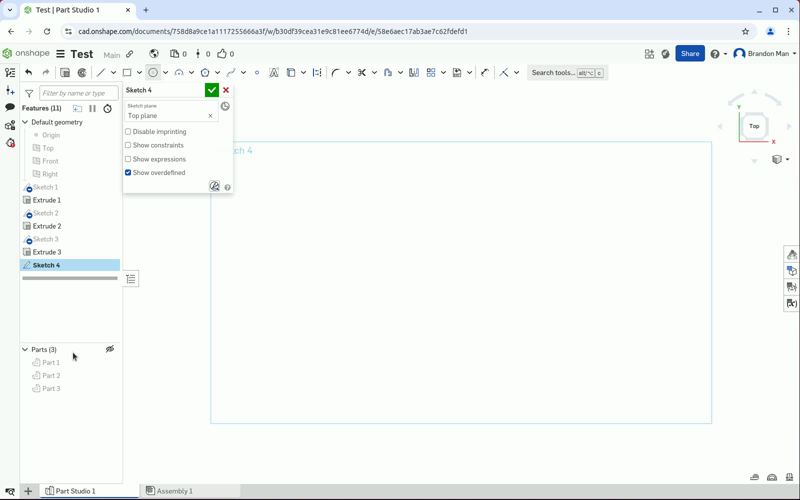
key_down(shift)
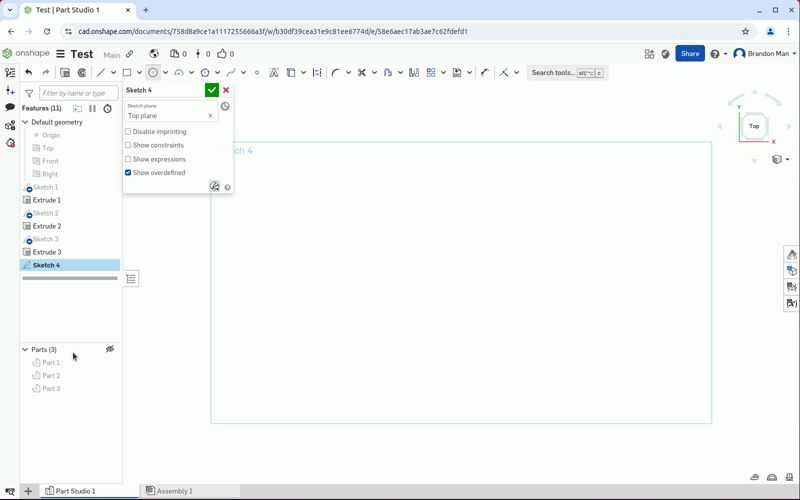
mouse_move(461, 282)
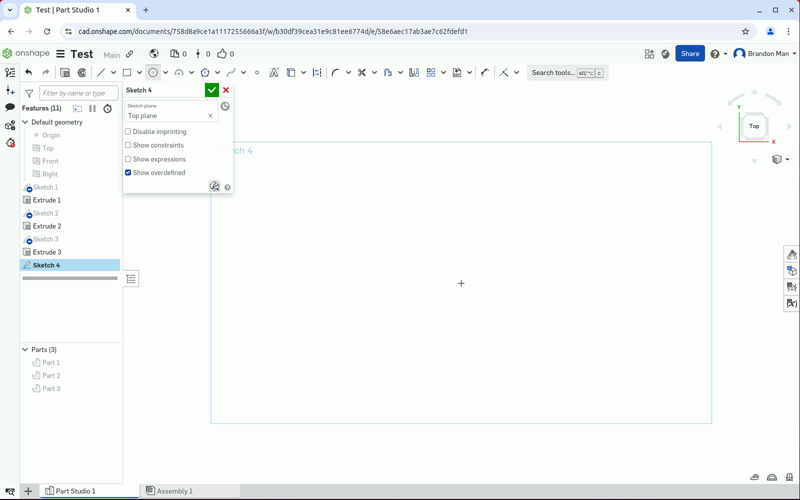
click(461, 282)
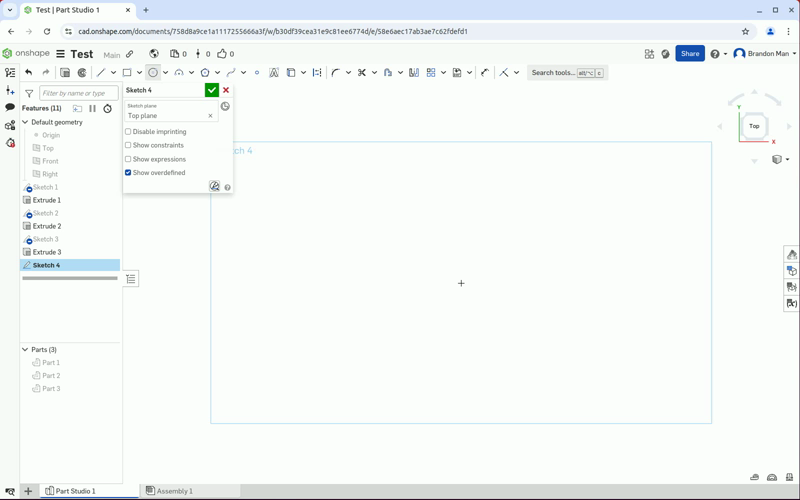
key_up(shift)
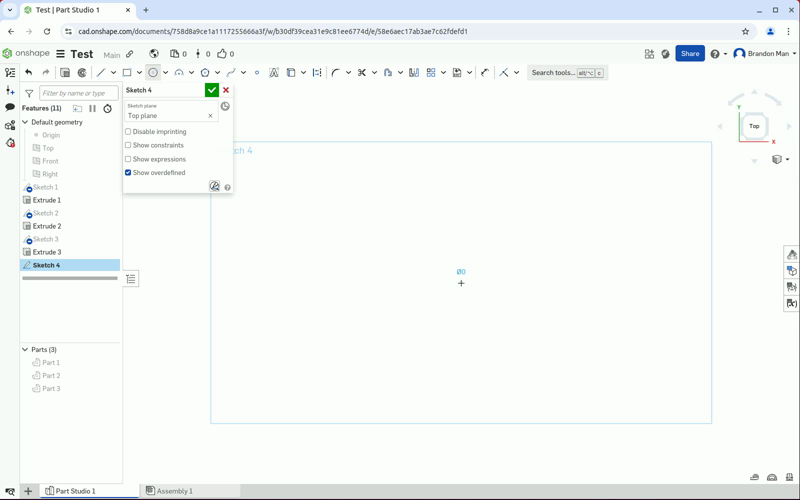
mouse_move(531, 282)
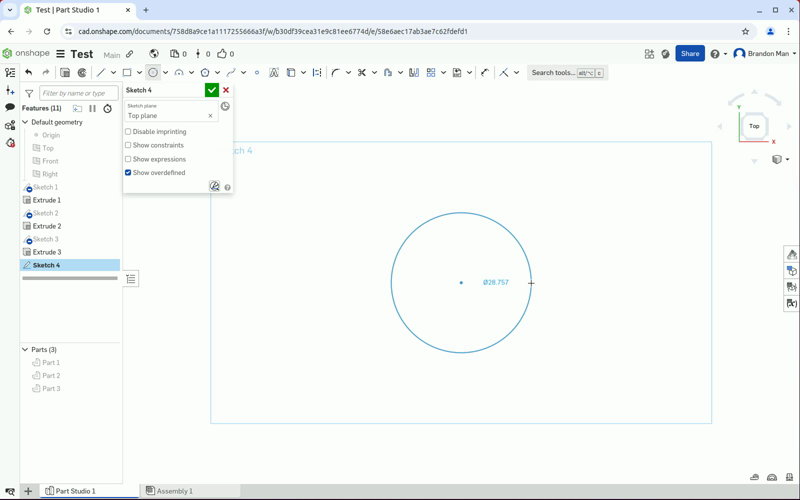
click(531, 282)
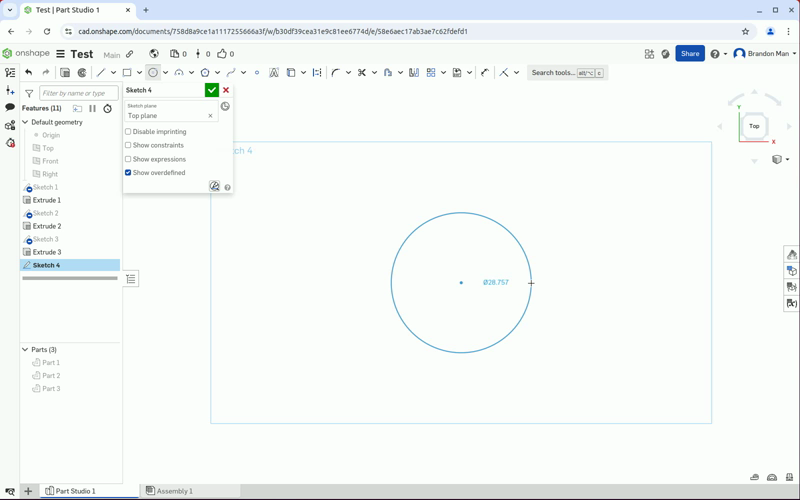
key(esc)
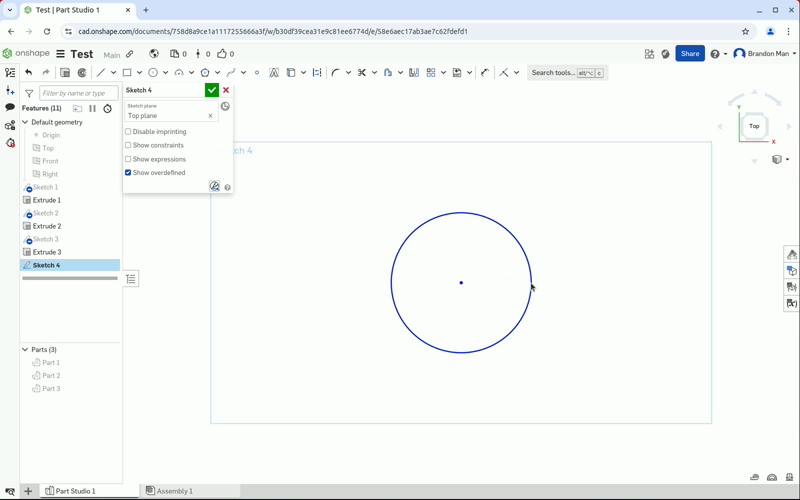
key(c)
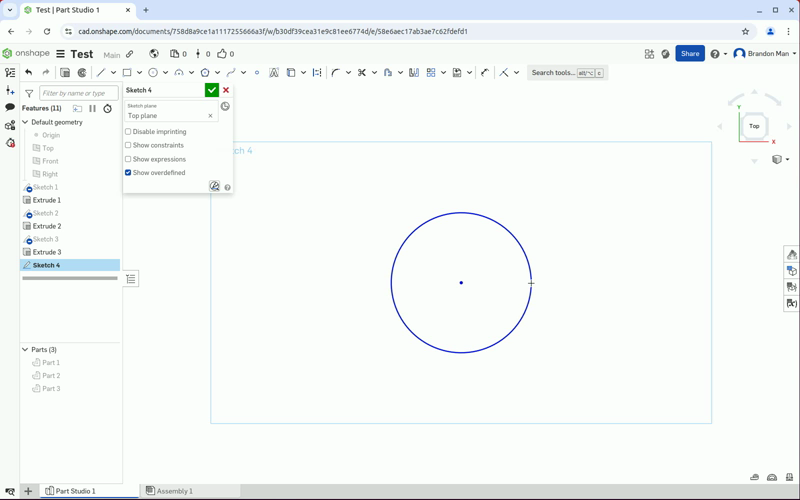
key_down(shift)
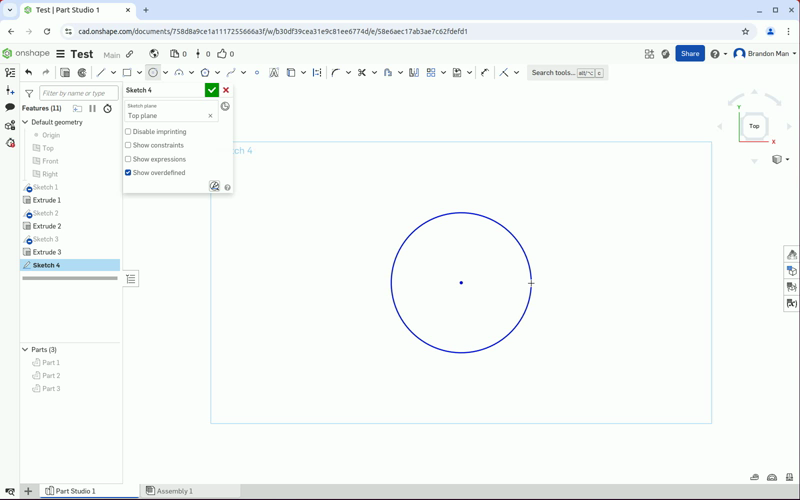
mouse_move(461, 282)
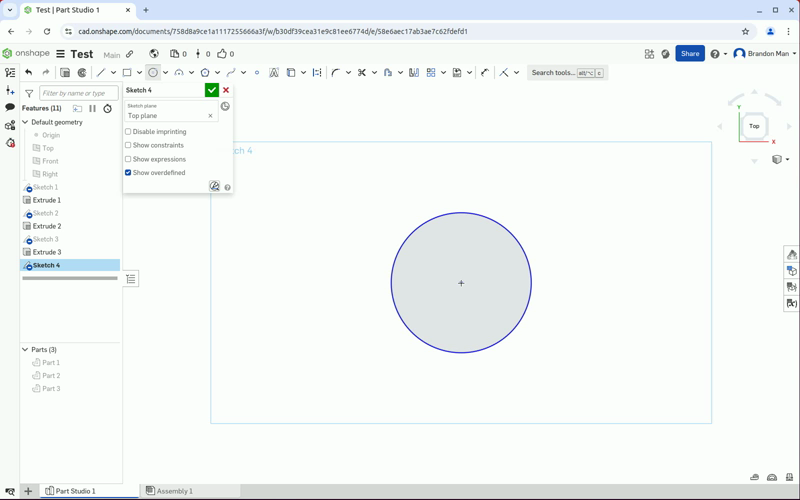
click(461, 282)
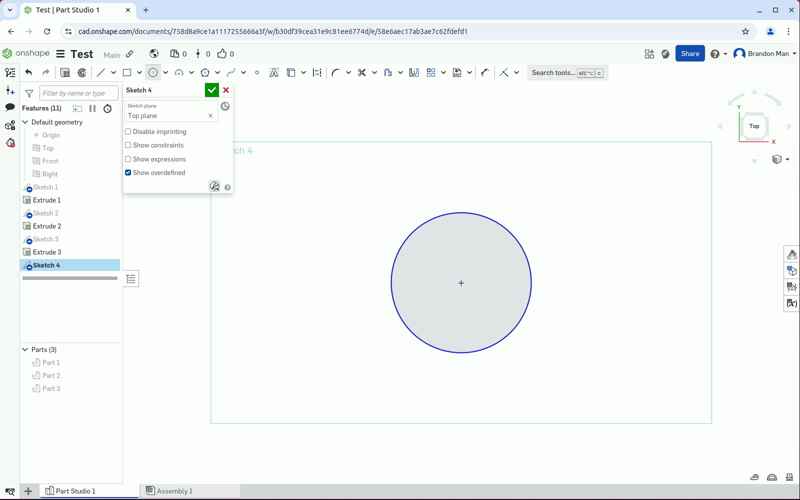
key_up(shift)
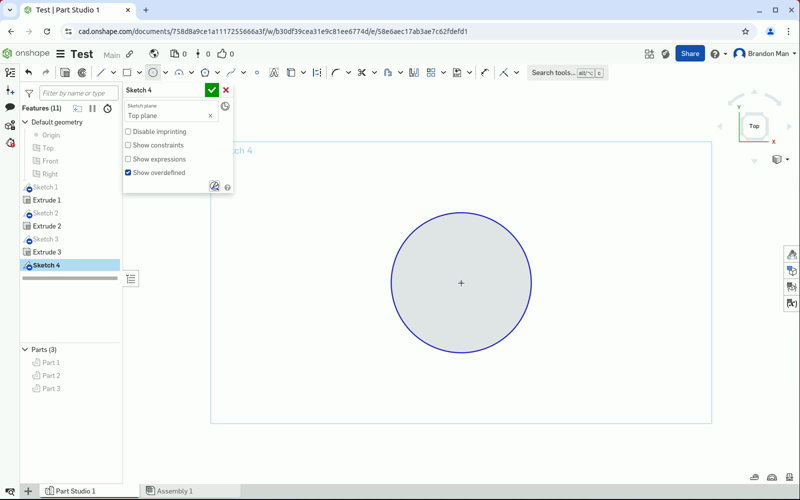
mouse_move(523, 282)
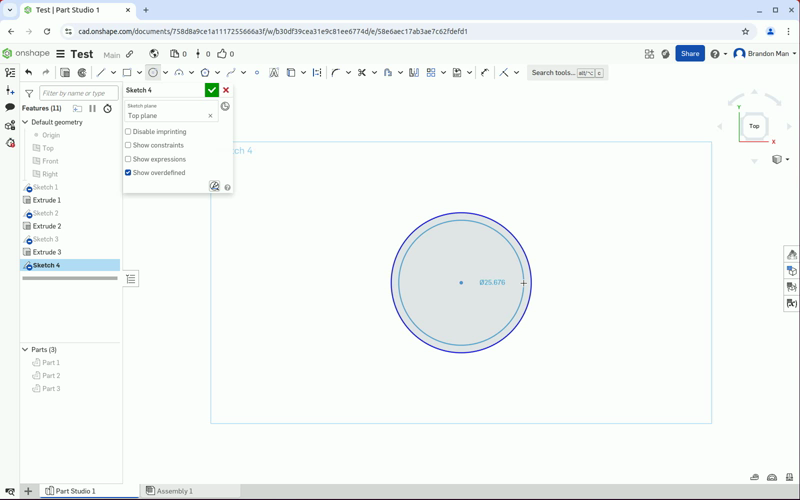
click(523, 282)
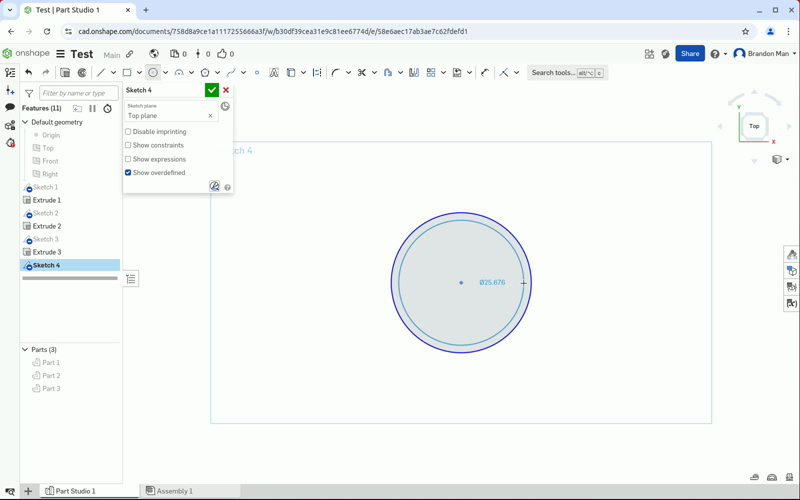
key(esc)
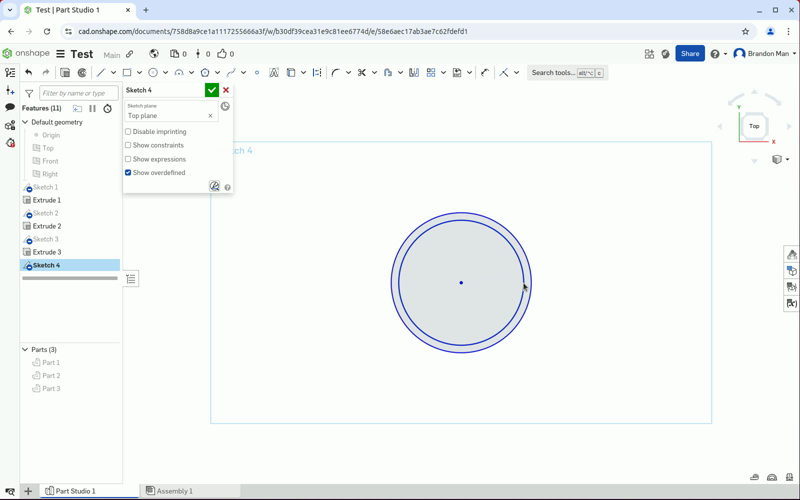
mouse_move(398, 266)
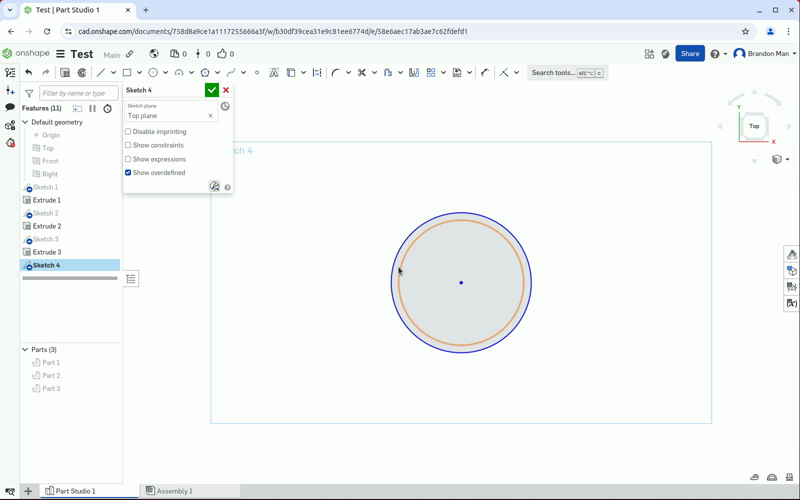
click(398, 266)
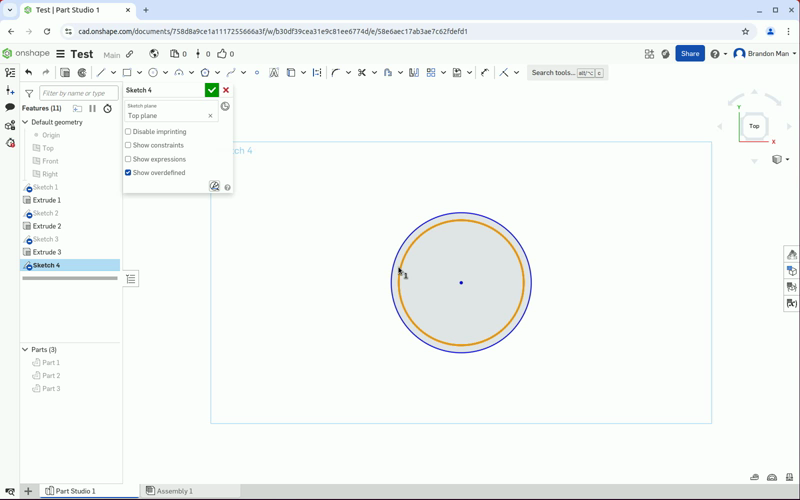
mouse_move(73, 352)
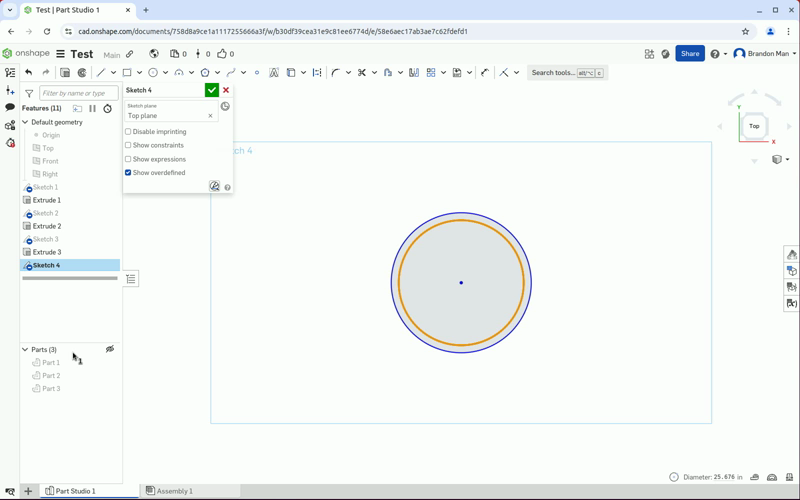
key(shift+y)
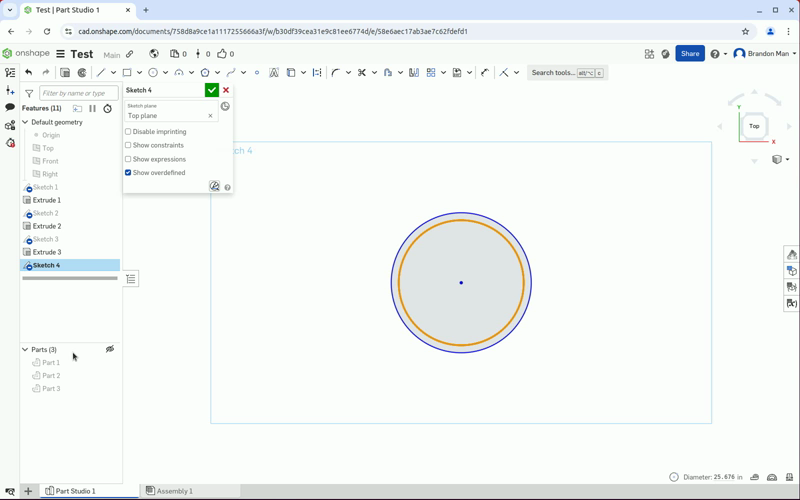
key(shift+e)
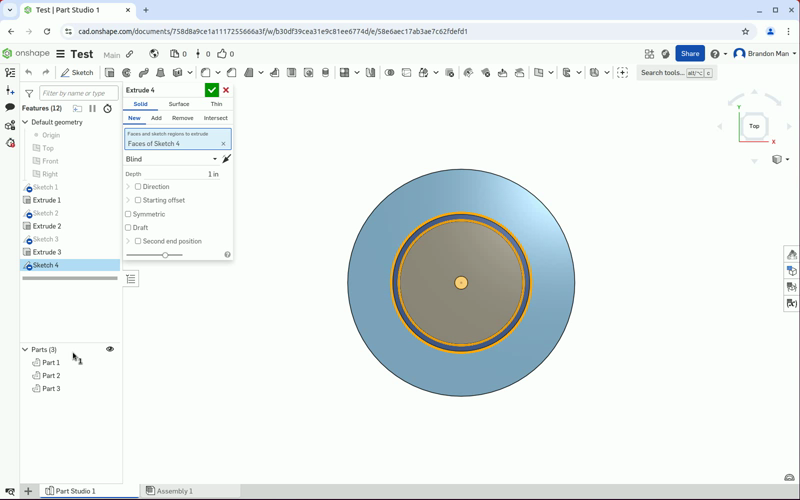
mouse_move(143, 106)
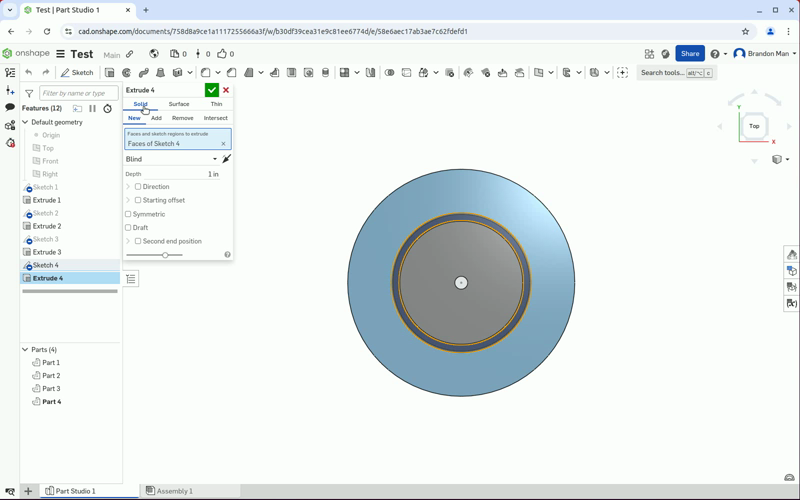
click(143, 106)
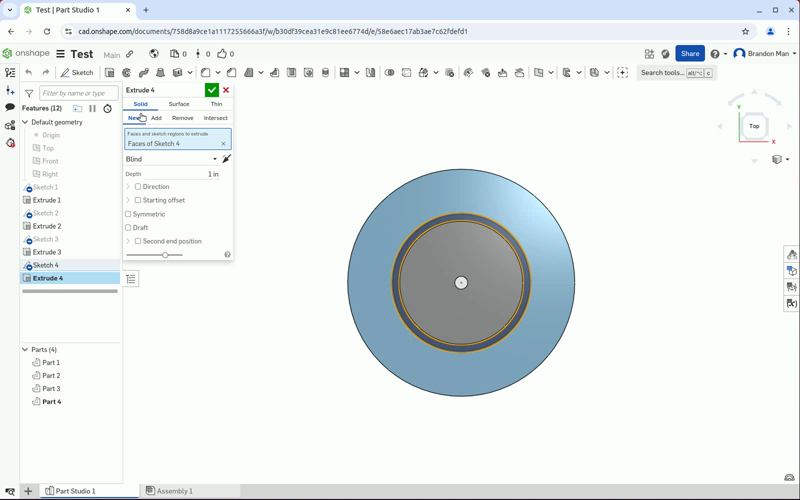
mouse_move(137, 120)
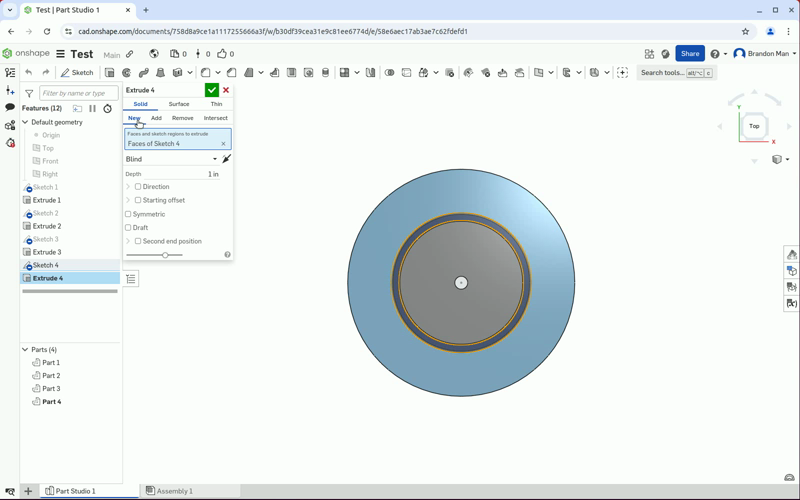
click(137, 120)
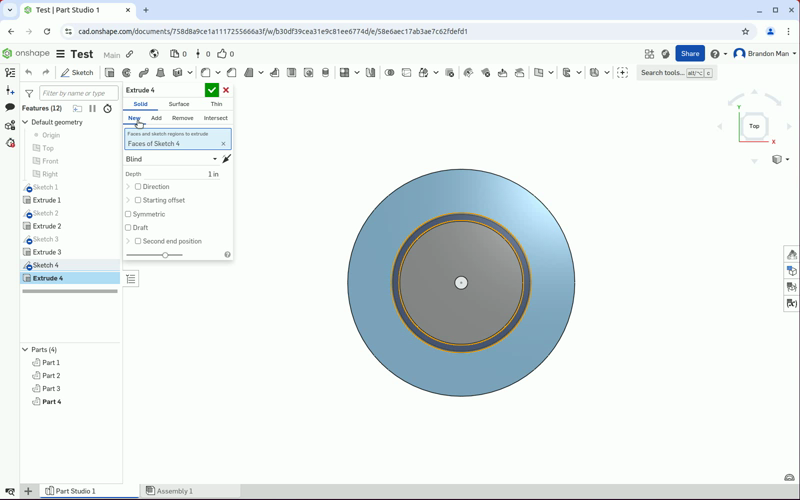
key(tab, 4)
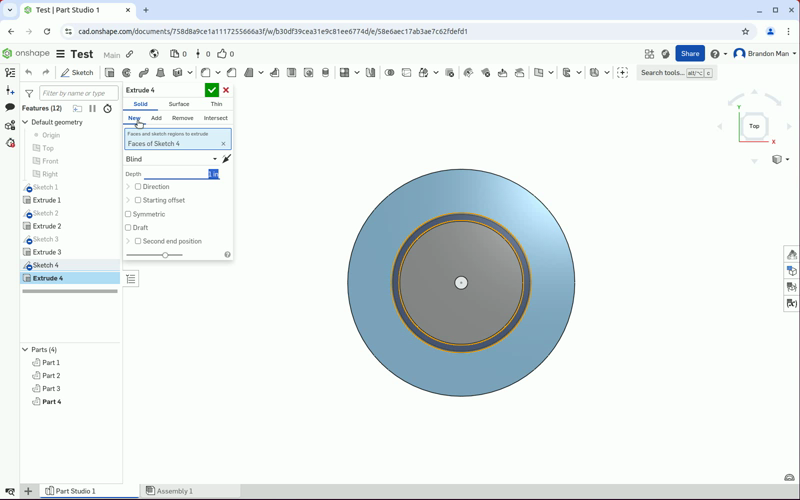
text(17.331)
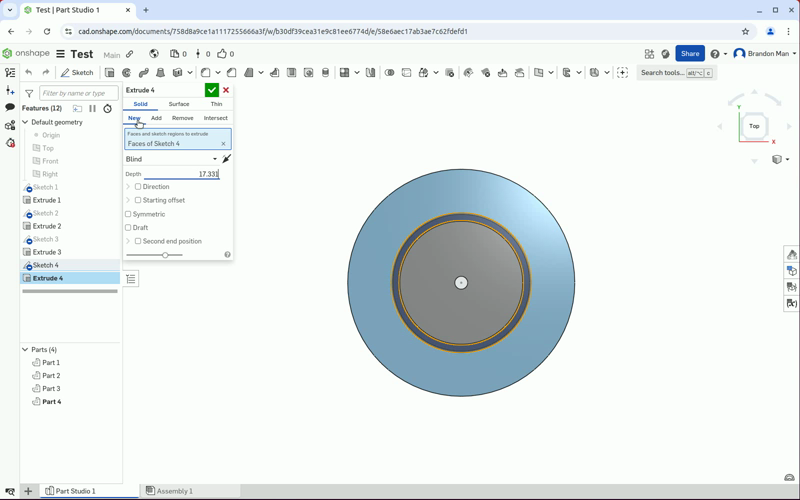
key(enter)
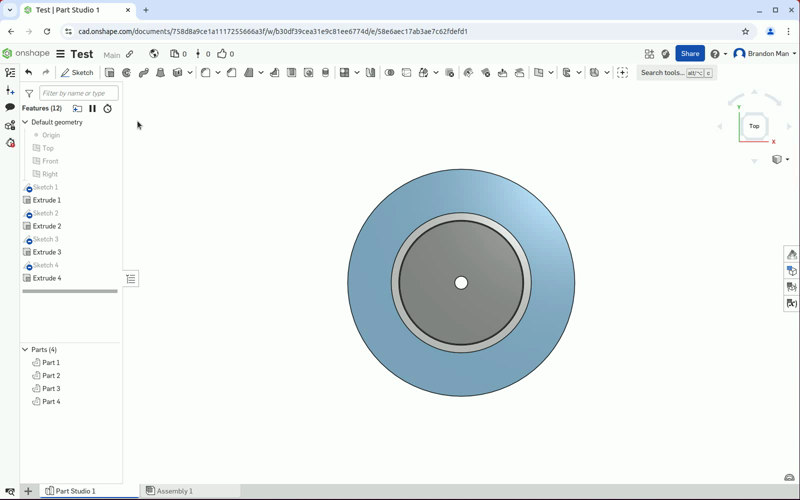
key(shift+h)
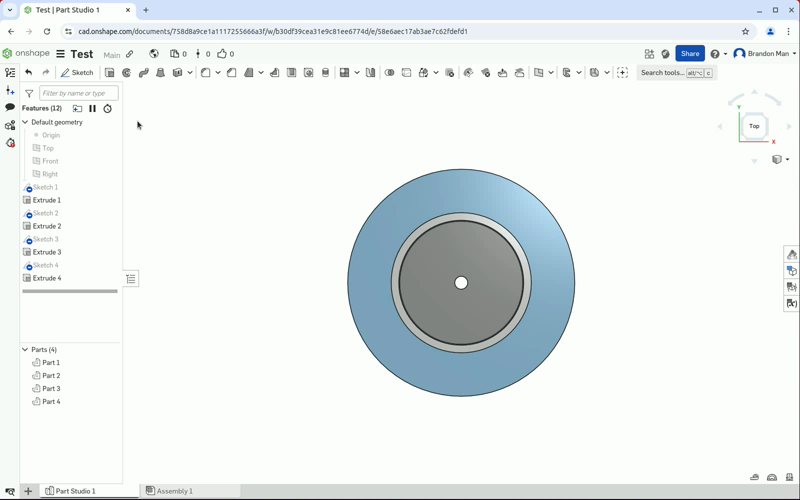
key(shift+h)
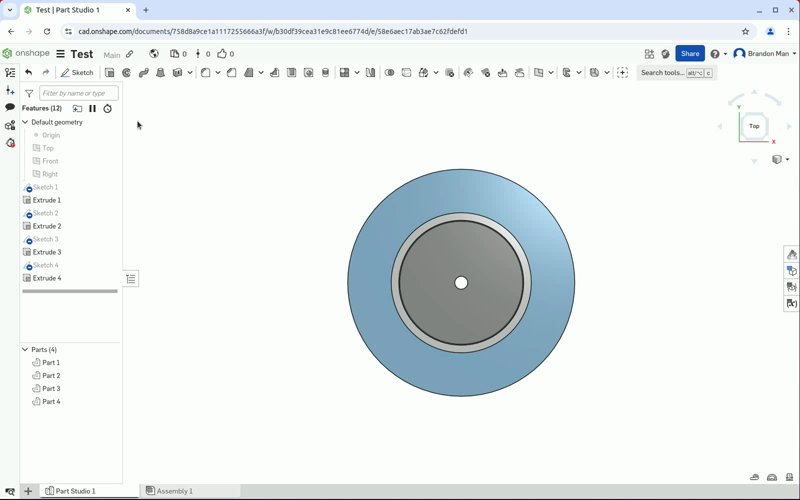
mouse_move(73, 189)
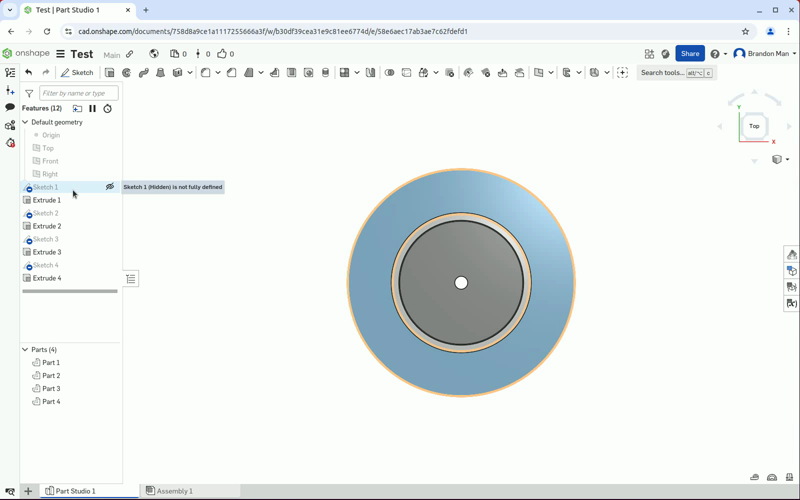
click(73, 189)
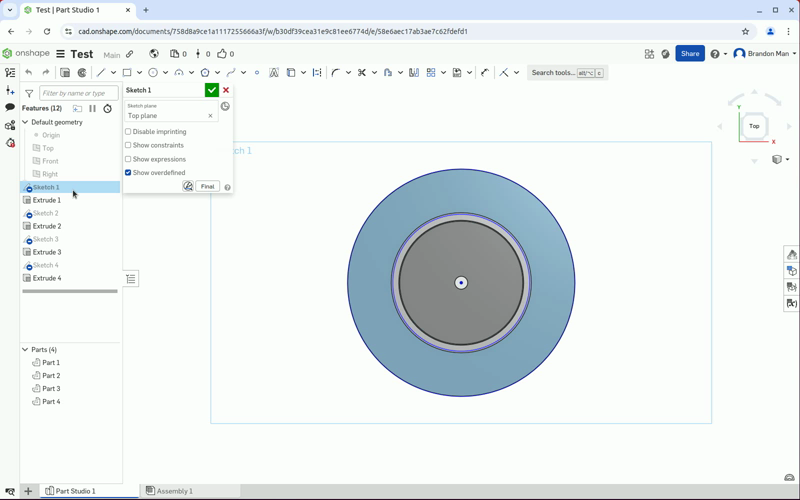
mouse_move(229, 92)
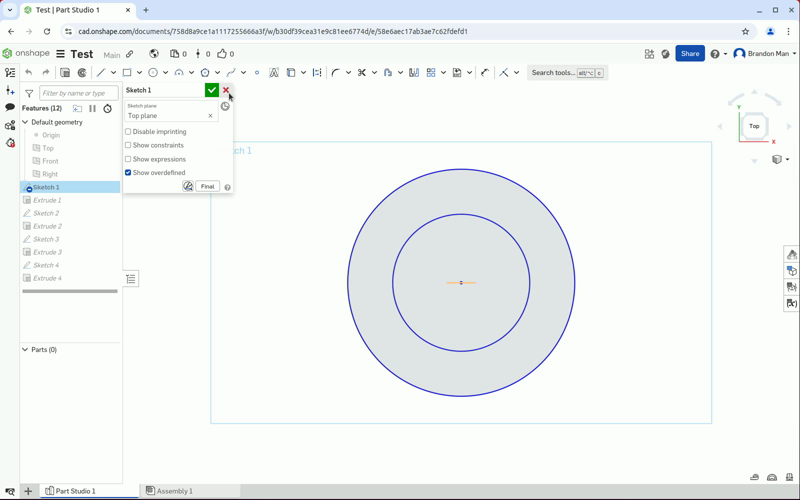
click(229, 92)
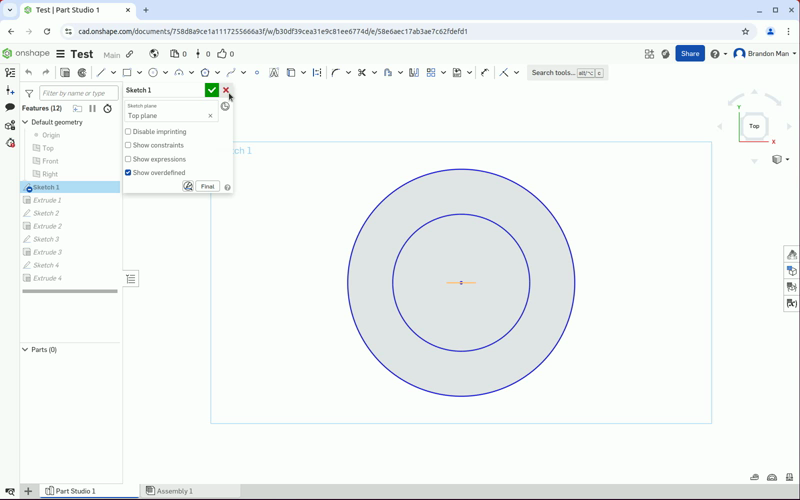
key(shift+s)
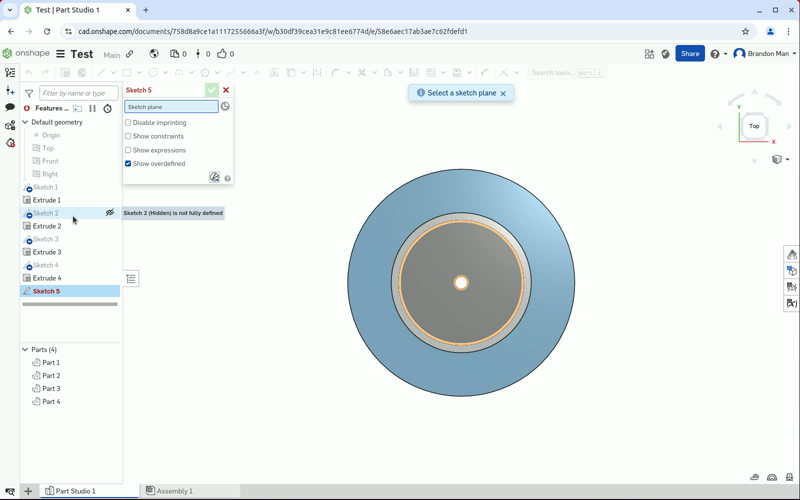
scroll(3)
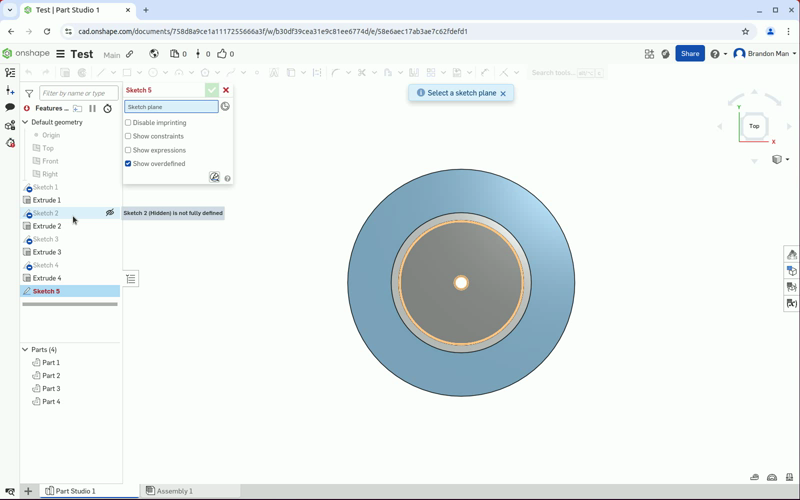
mouse_move(73, 150)
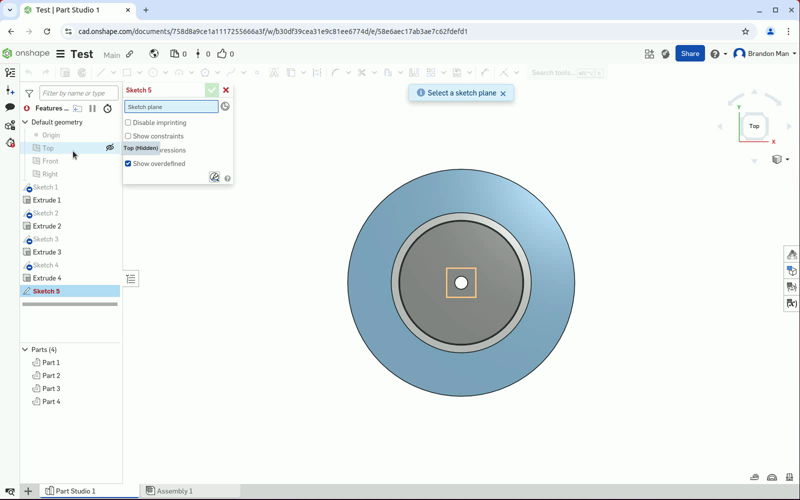
click(73, 150)
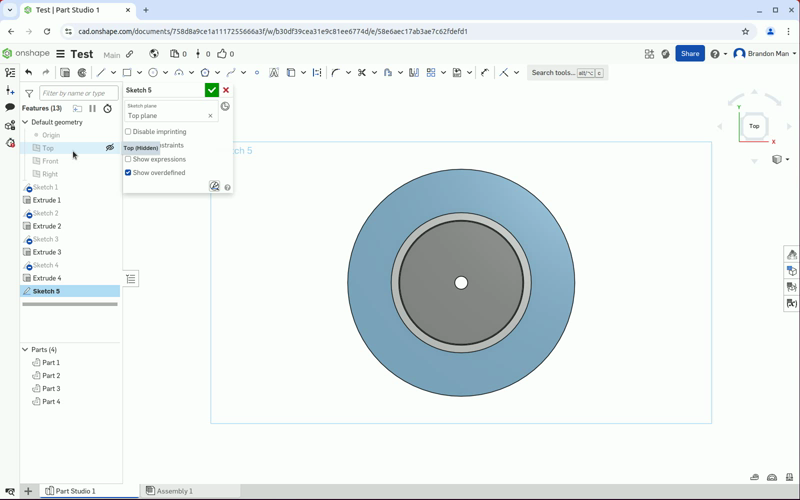
mouse_move(73, 352)
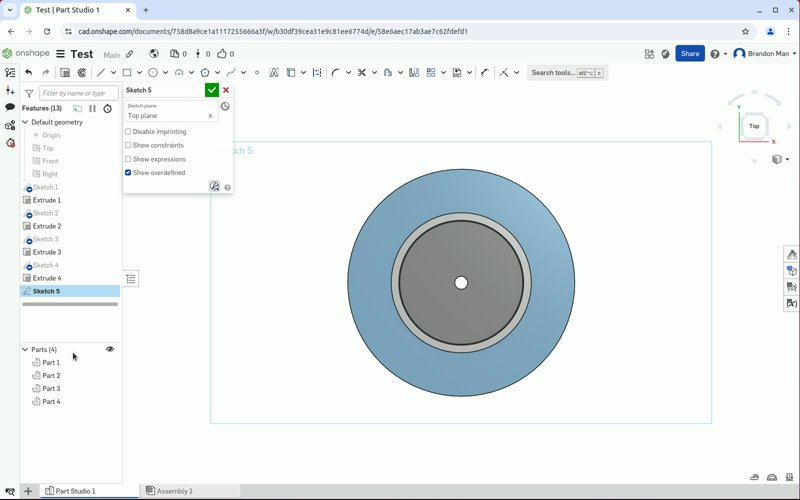
key(y)
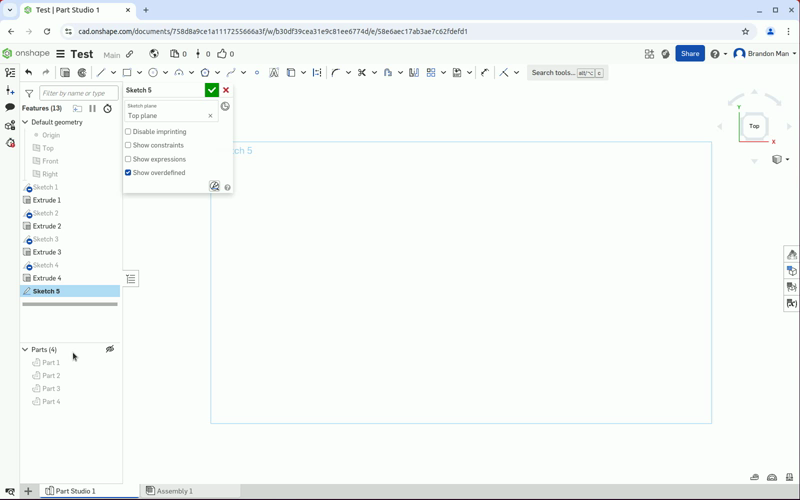
key(c)
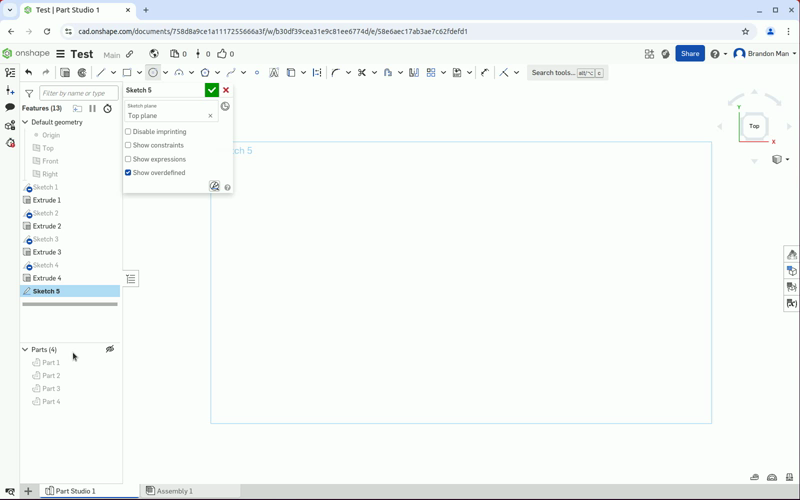
key_down(shift)
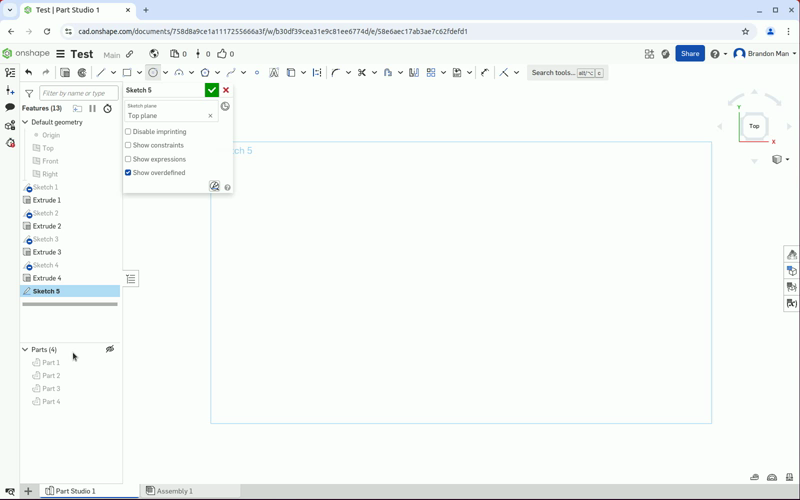
mouse_move(461, 282)
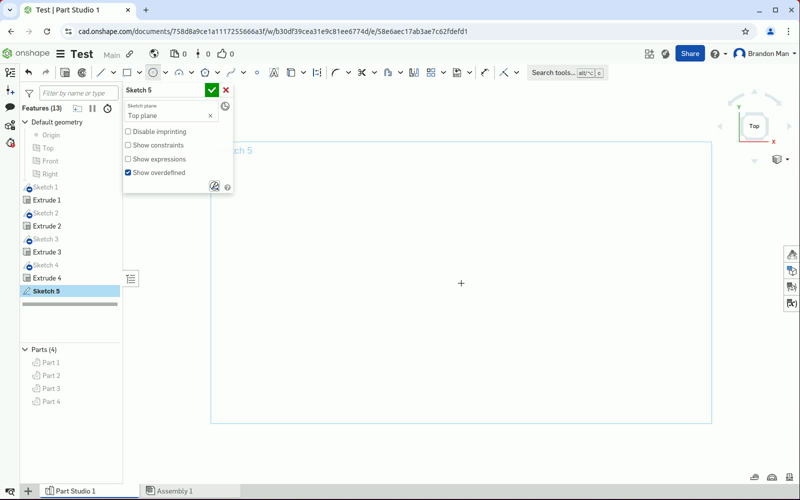
click(461, 282)
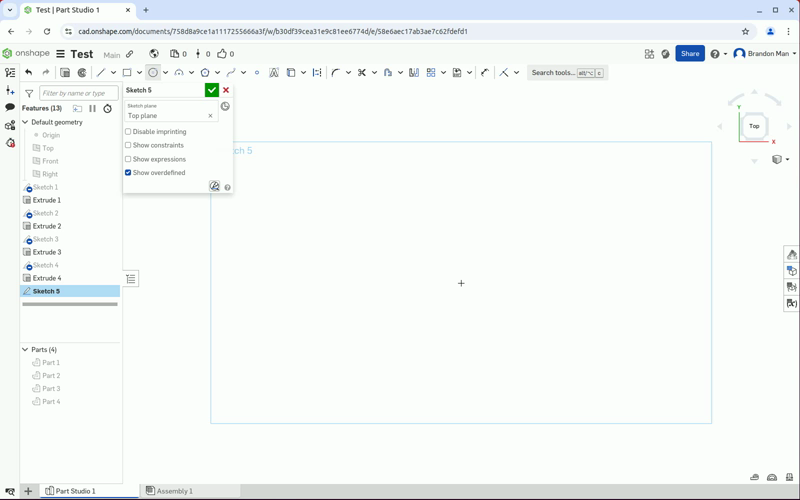
key_up(shift)
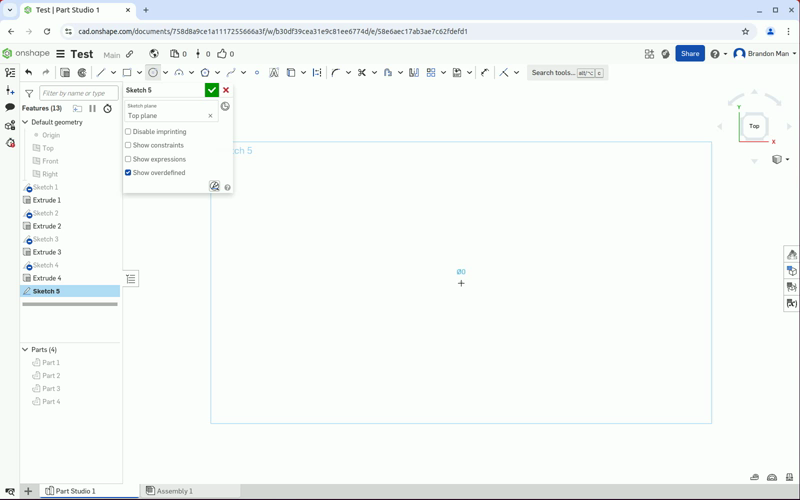
mouse_move(574, 282)
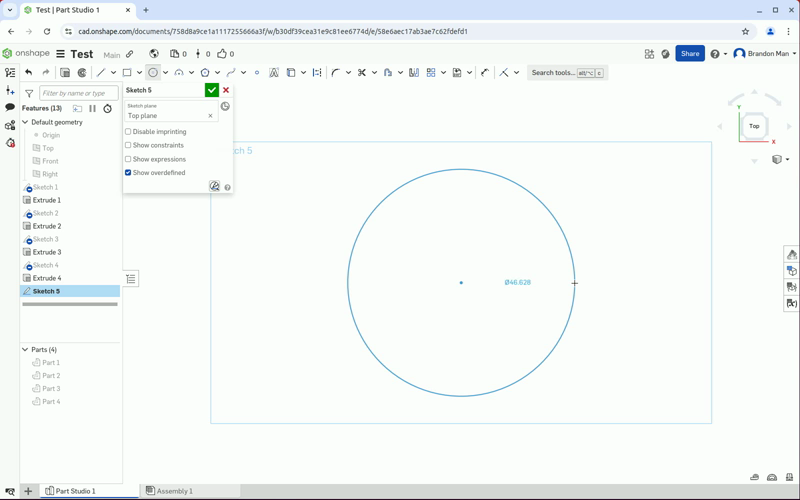
click(574, 282)
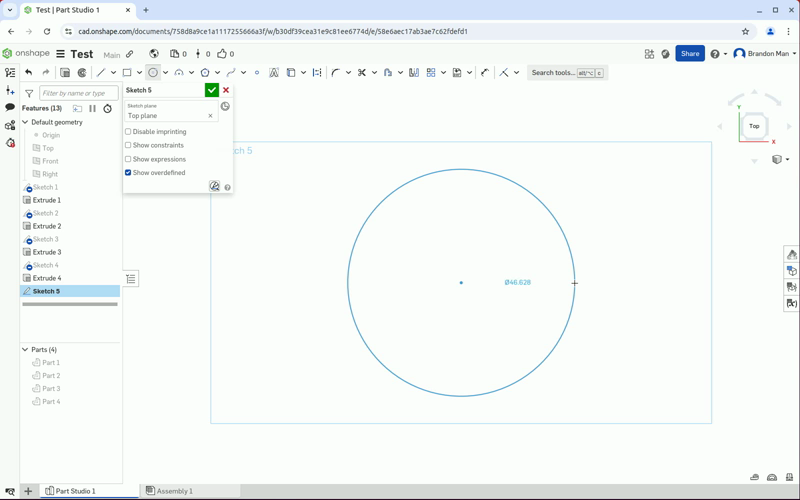
key(esc)
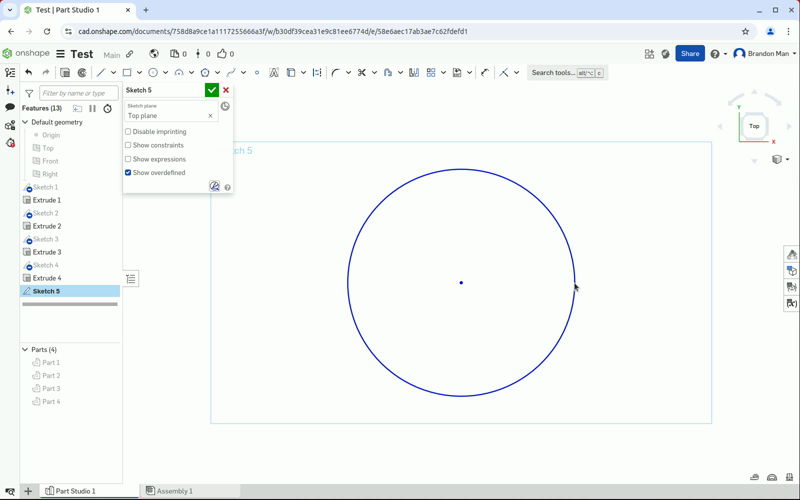
key(c)
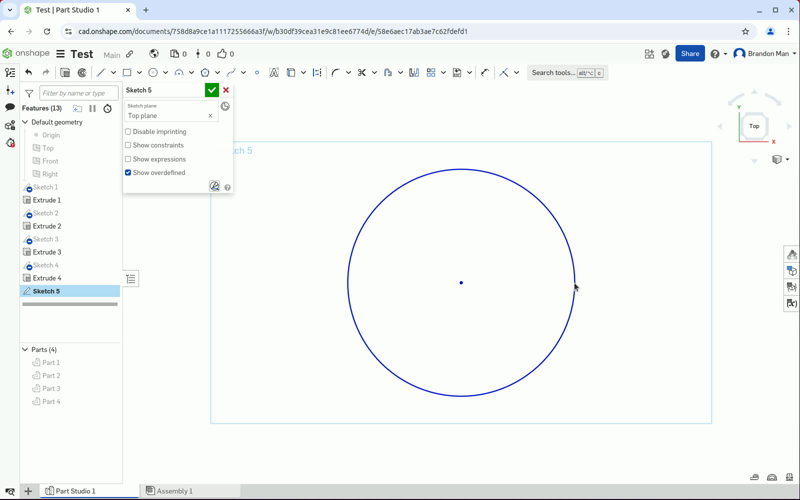
key_down(shift)
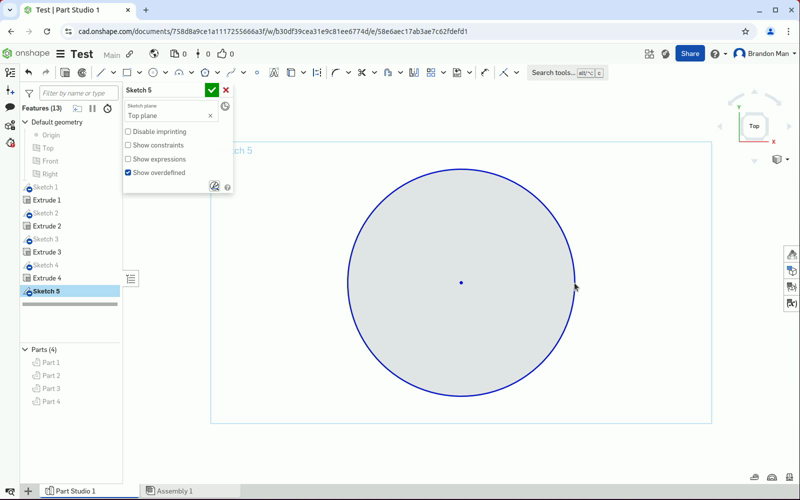
mouse_move(461, 282)
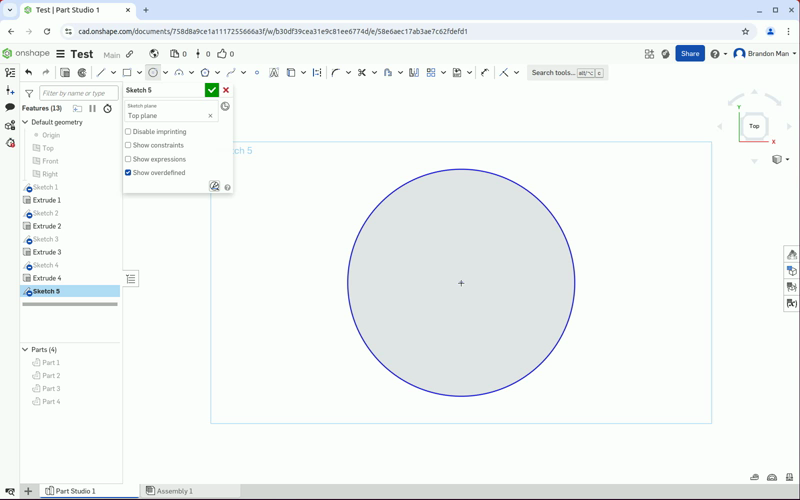
click(461, 282)
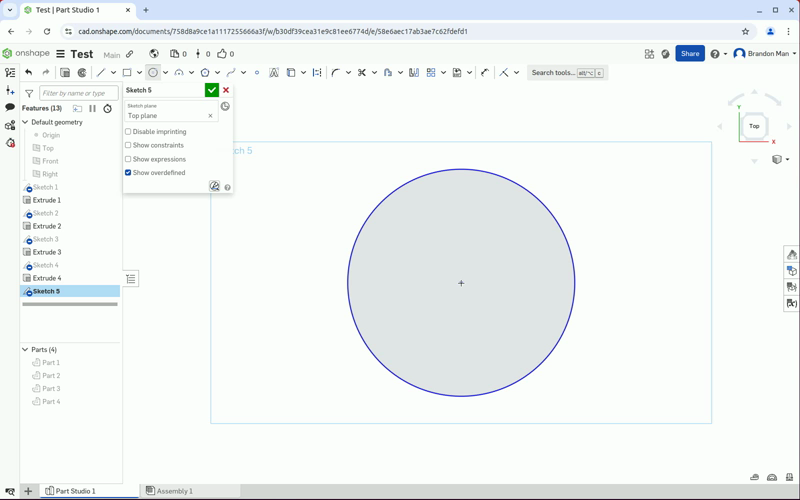
key_up(shift)
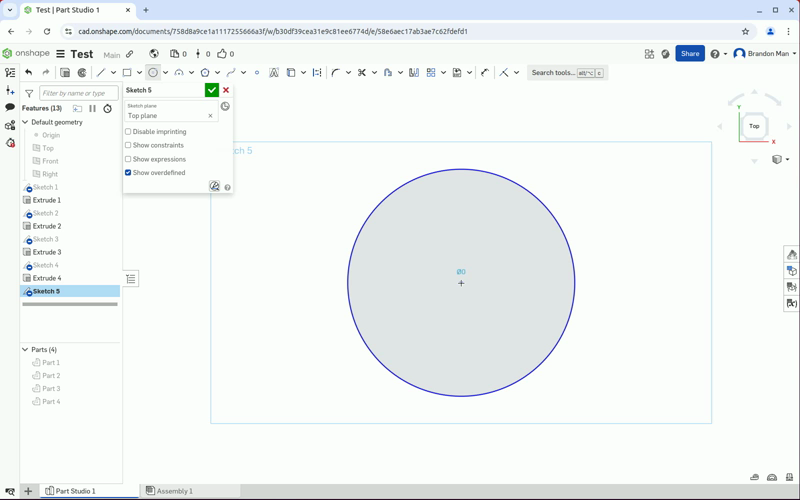
mouse_move(529, 282)
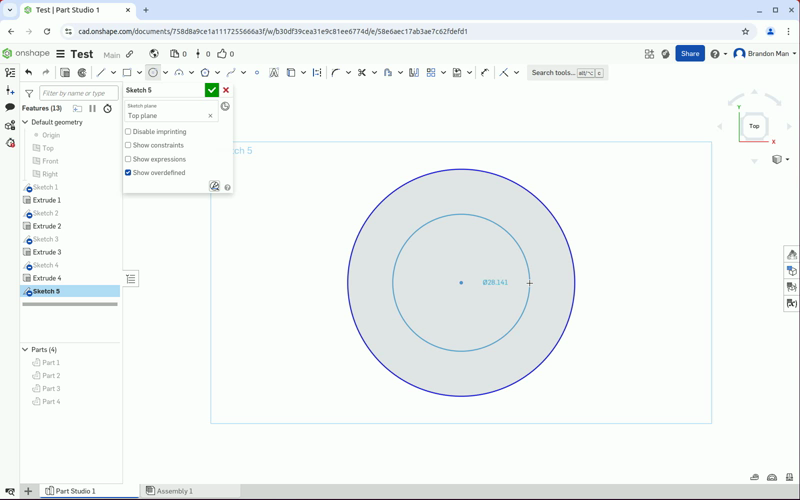
click(529, 282)
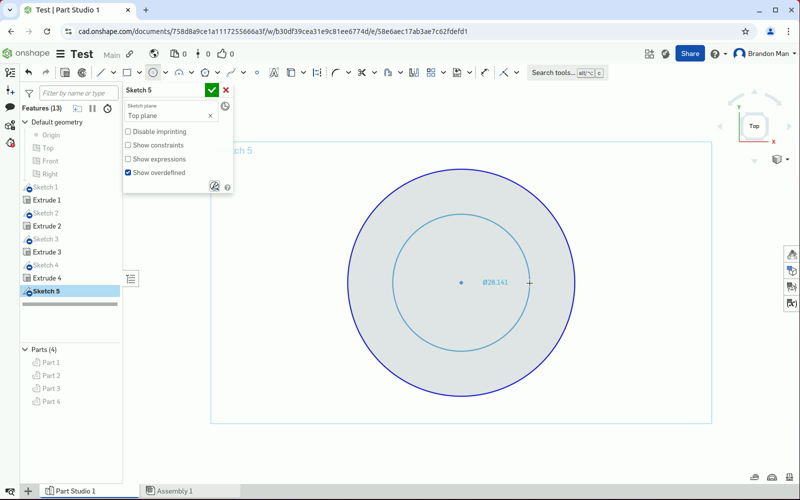
key(esc)
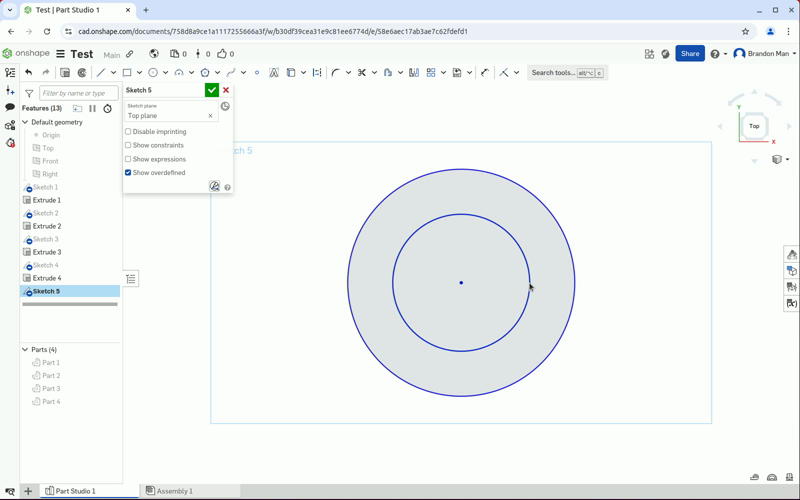
mouse_move(383, 317)
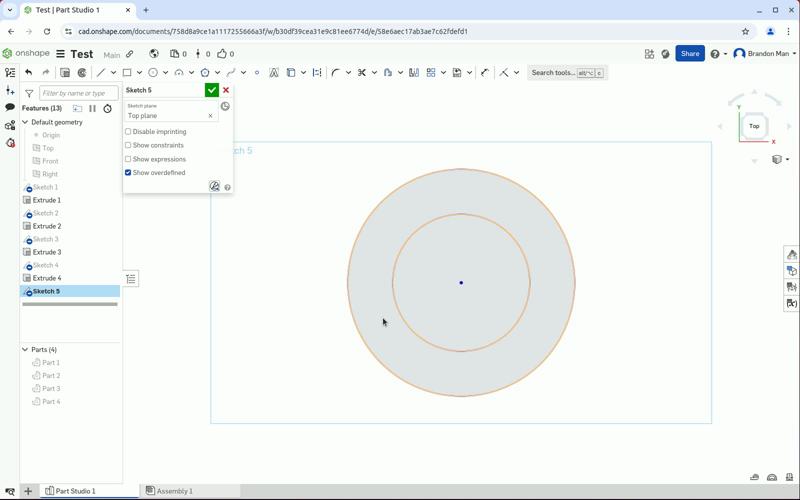
click(383, 317)
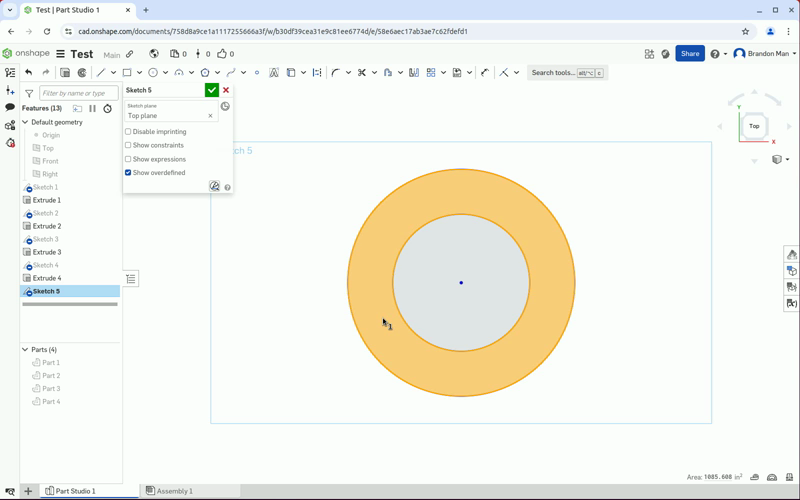
mouse_move(73, 352)
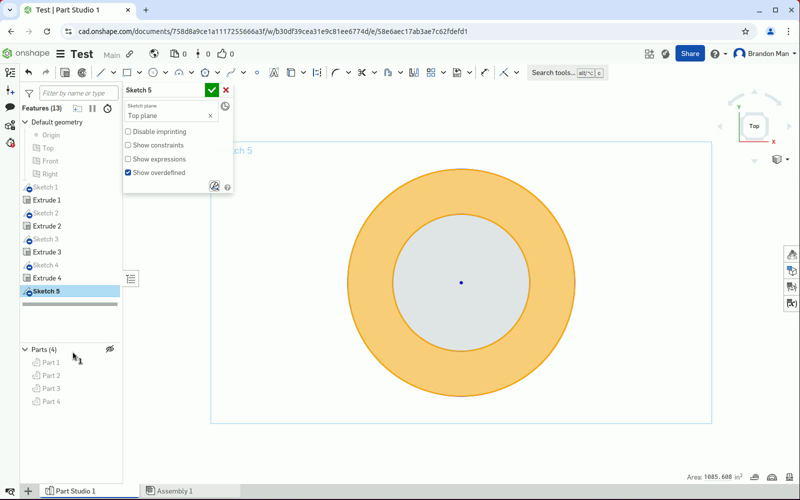
key(shift+y)
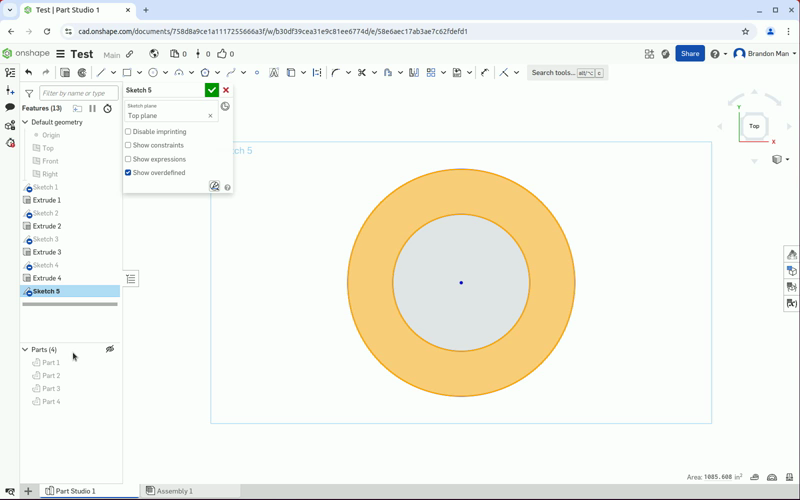
key(shift+e)
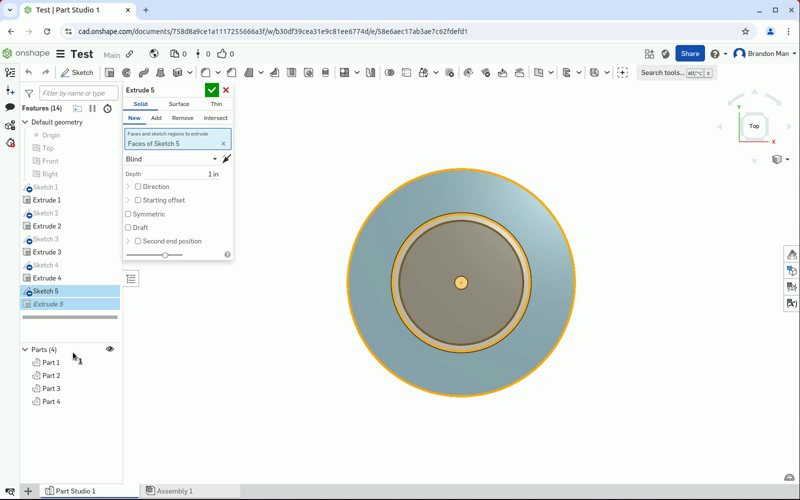
mouse_move(143, 106)
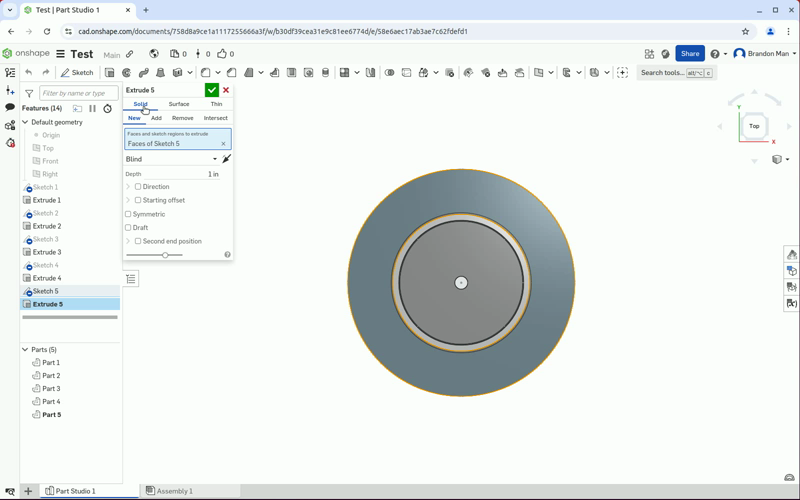
click(143, 106)
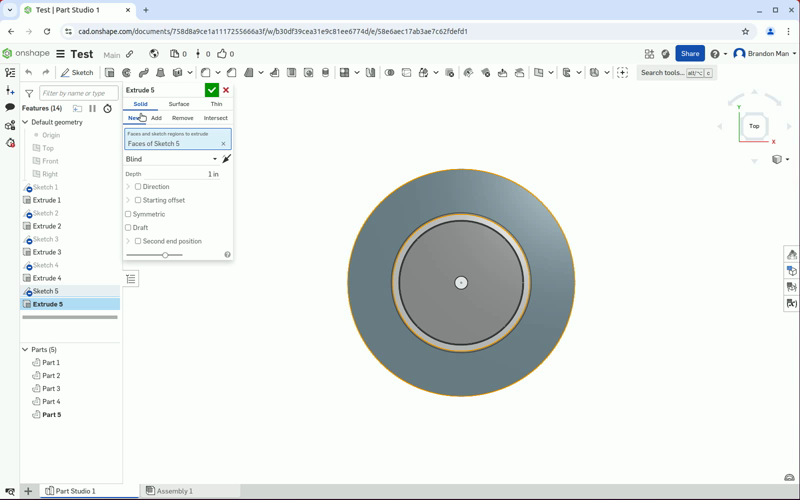
mouse_move(137, 120)
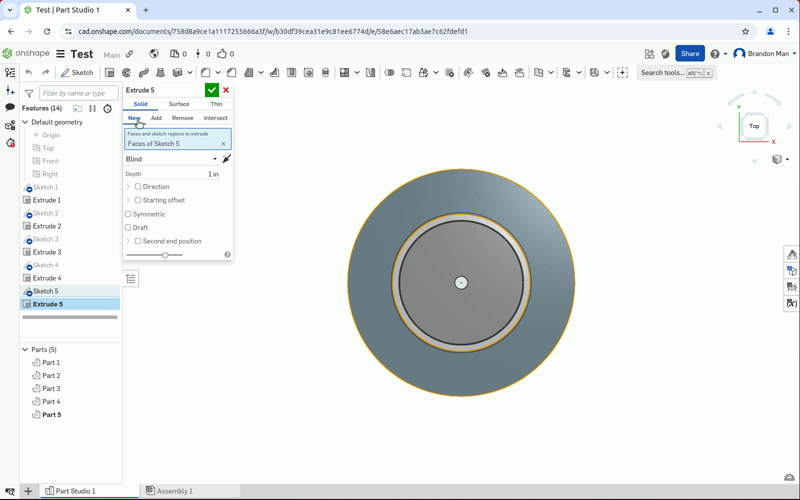
click(137, 120)
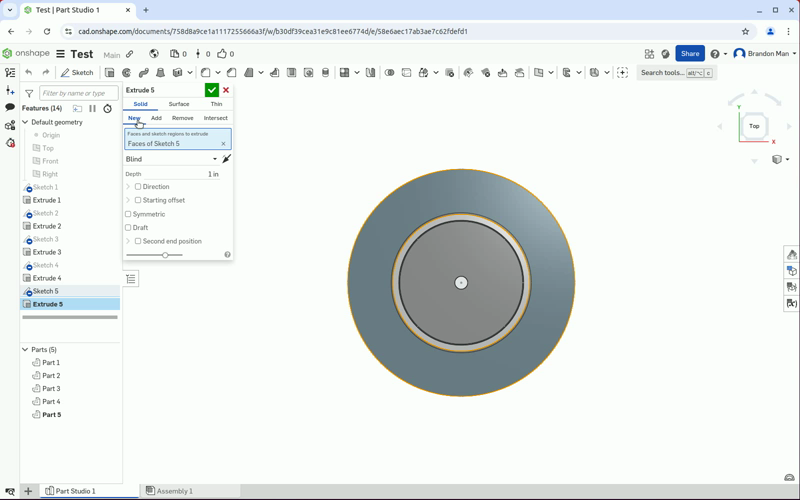
key(tab, 4)
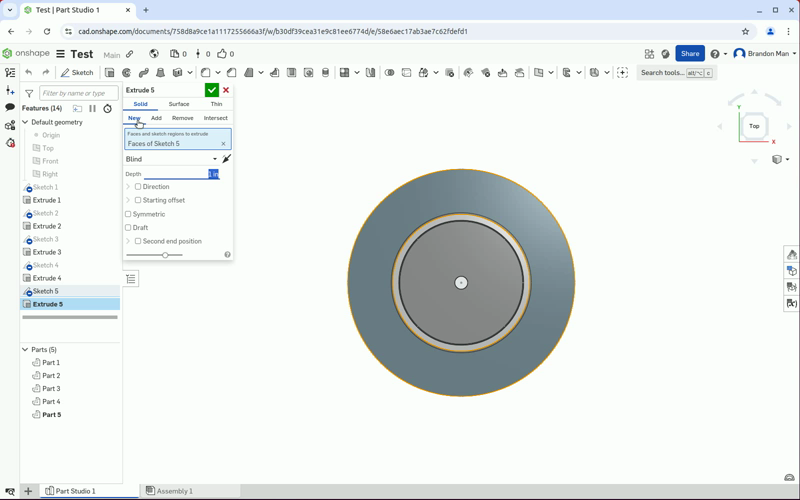
text(1.685)
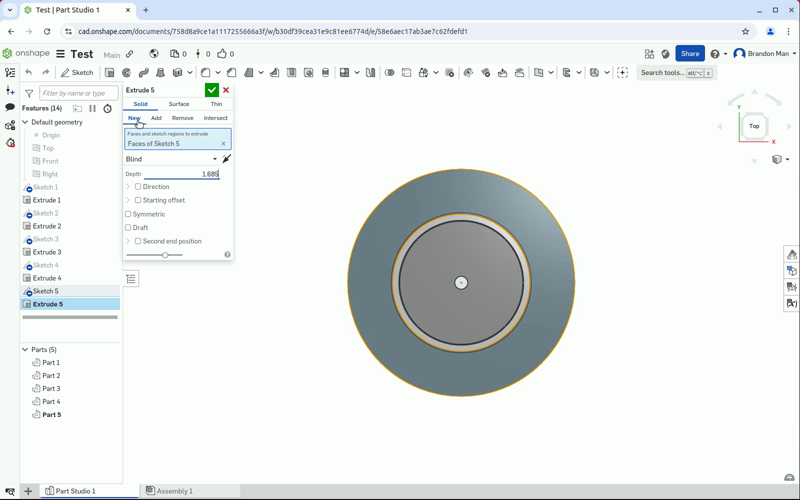
key(enter)
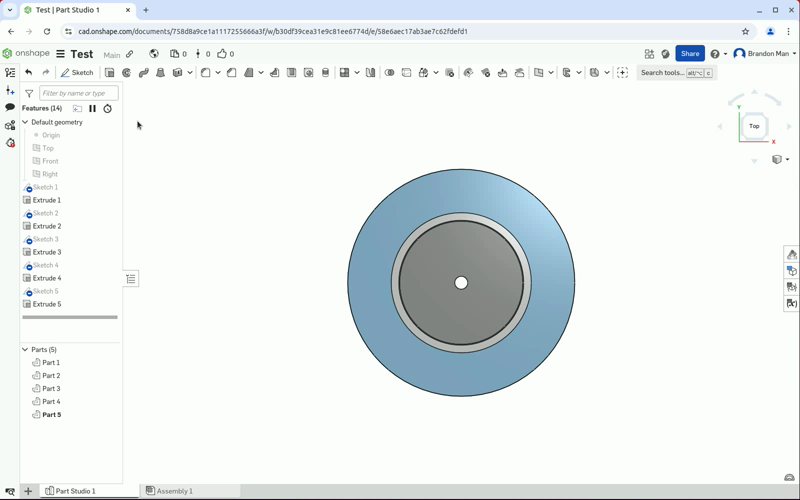
key(shift+h)
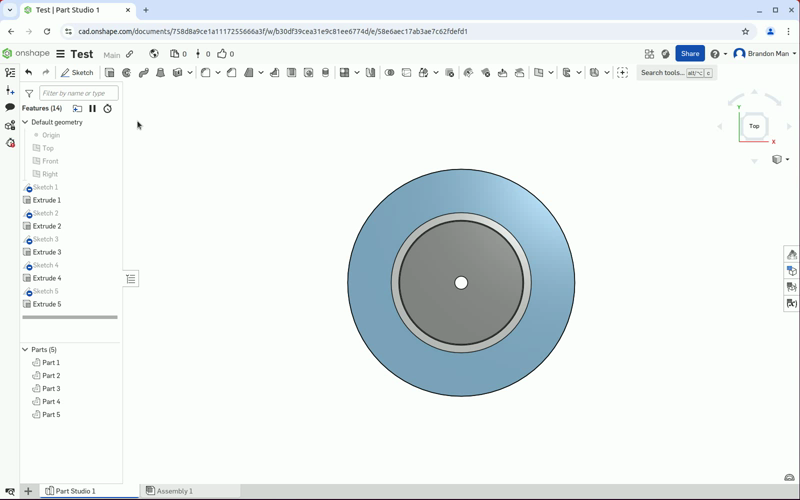
key(shift+h)
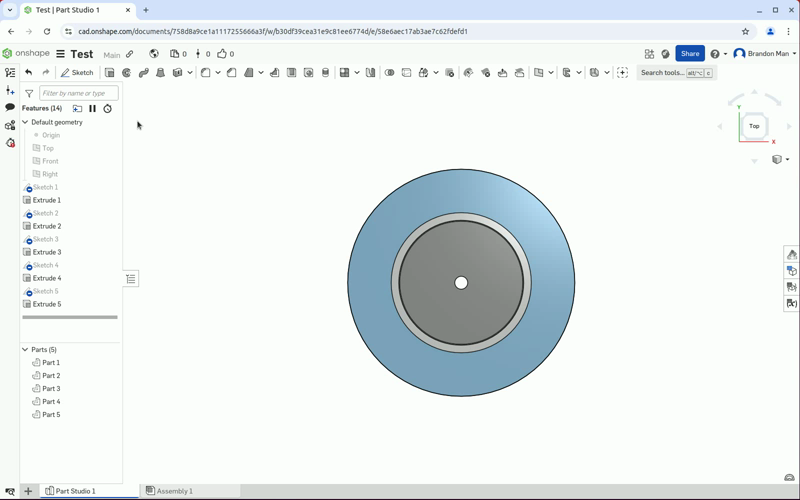
key(shift+7)
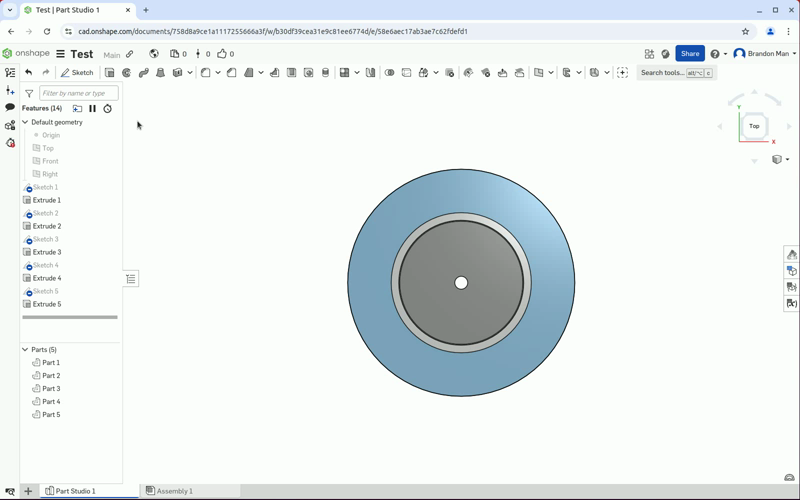
key(up, 3)
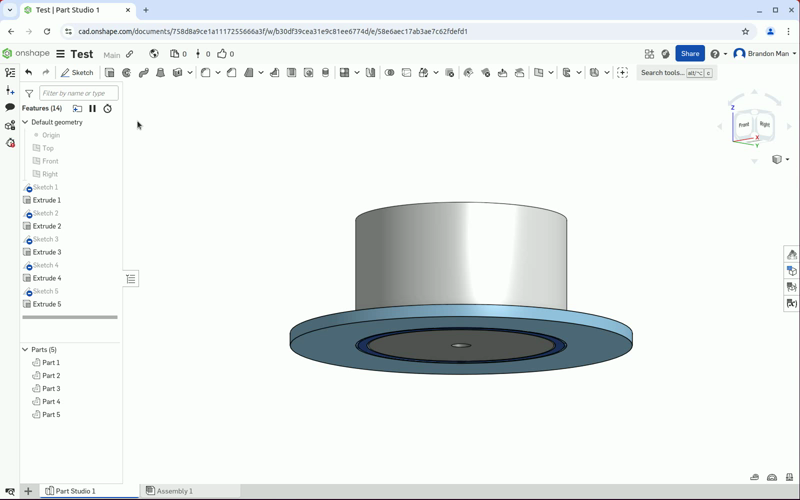
key(left, 3)
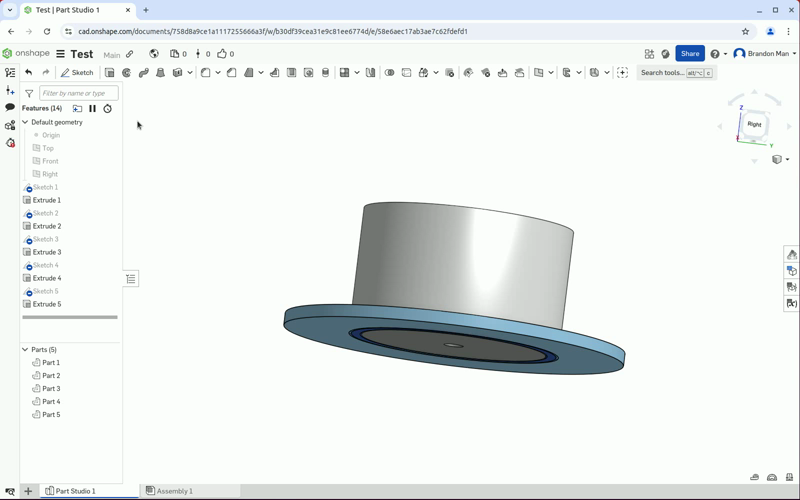
key(right, 3)
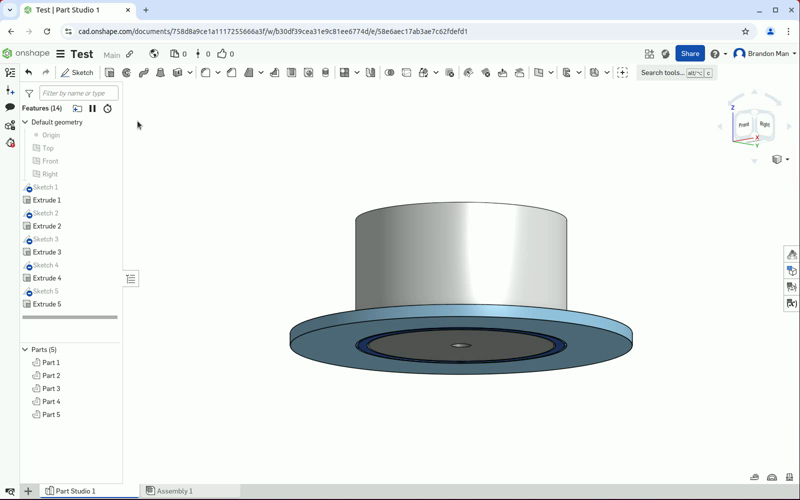
key(down, 3)
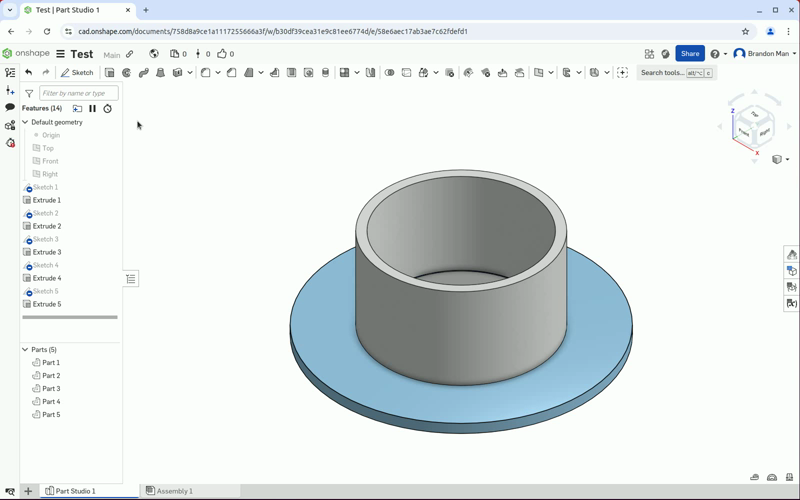
mouse_move(73, 189)
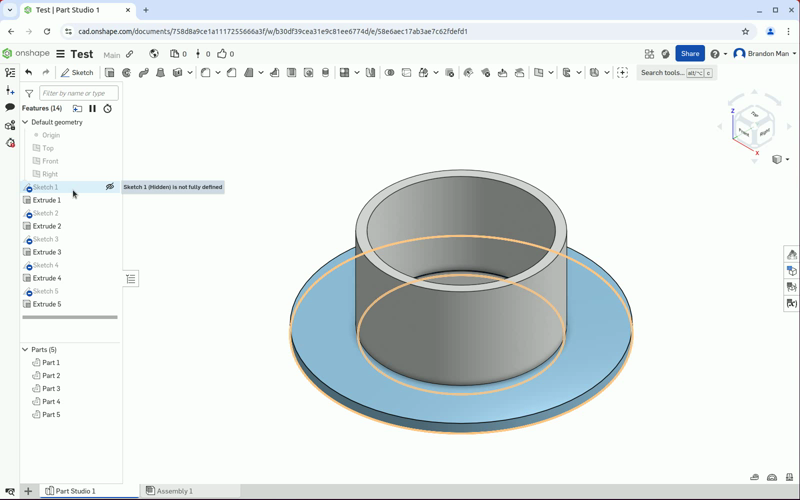
click(73, 189)